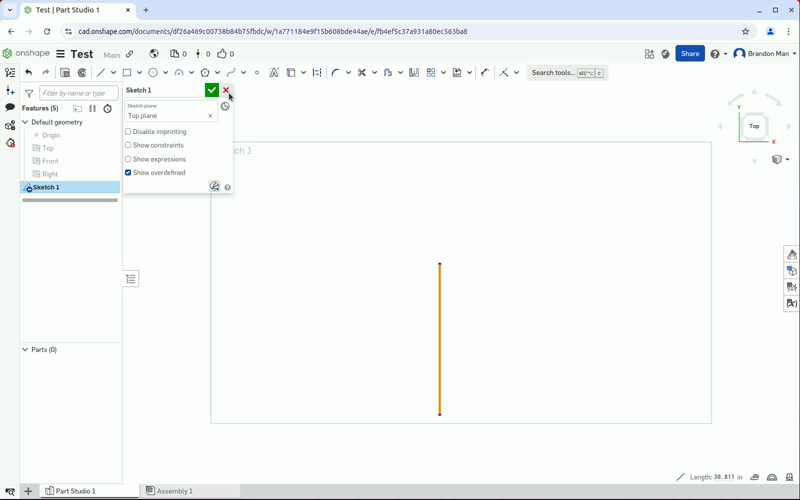
key(shift+h)
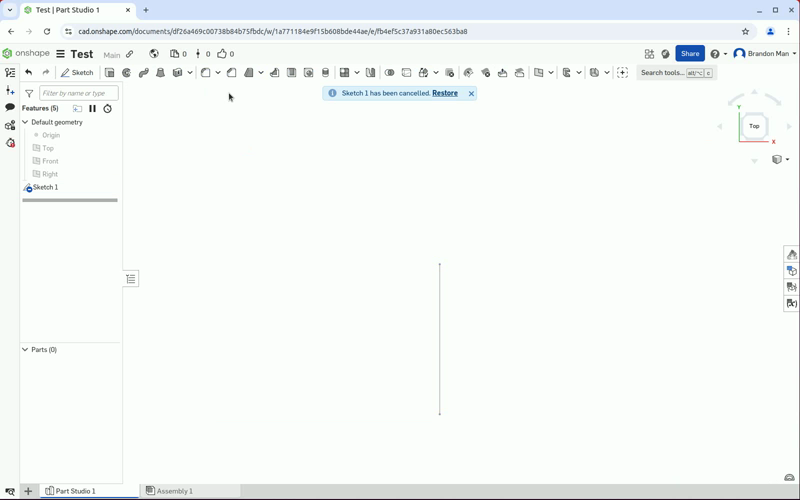
key(shift+s)
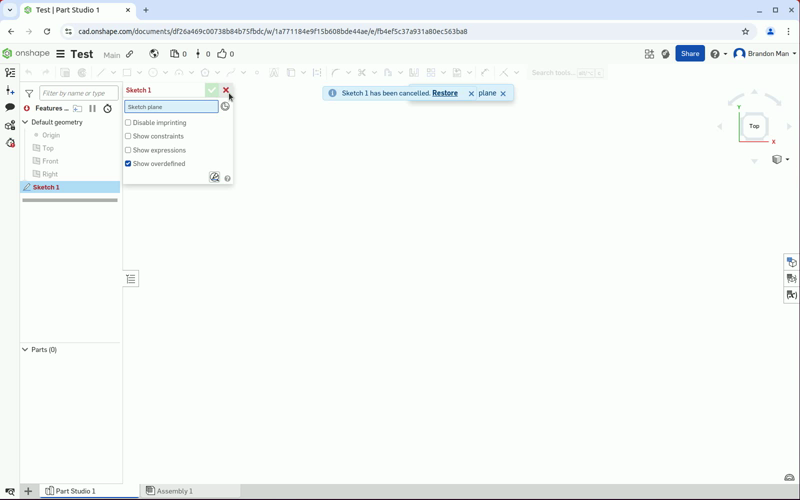
mouse_move(73, 150)
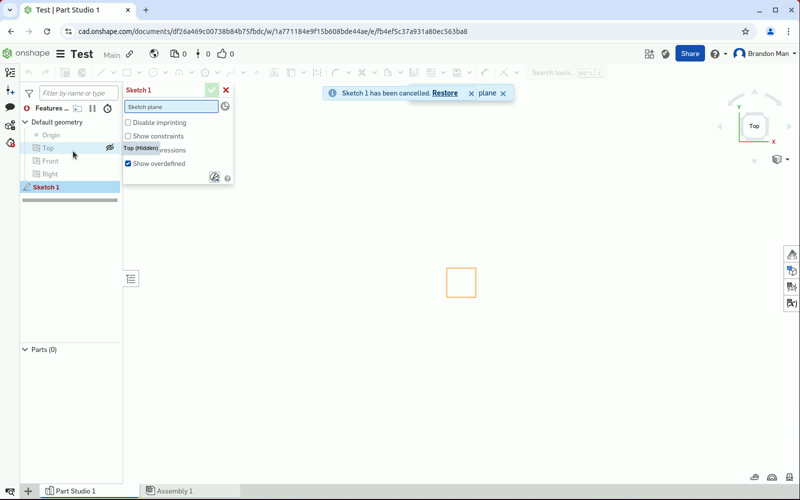
click(73, 150)
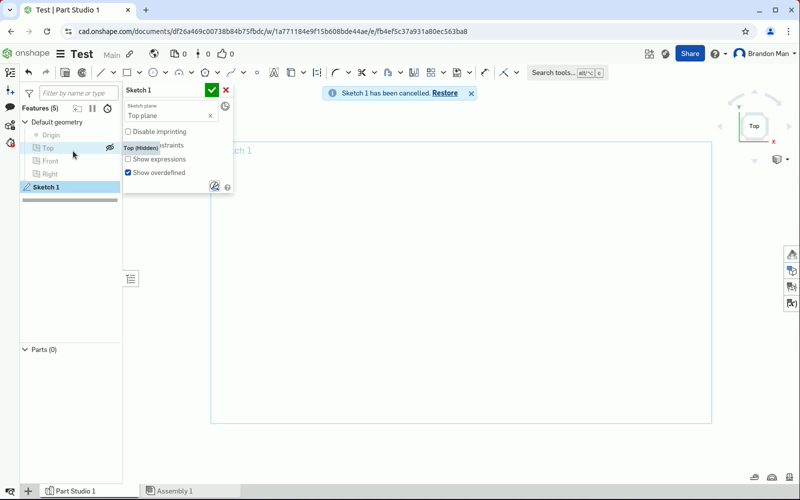
mouse_move(73, 352)
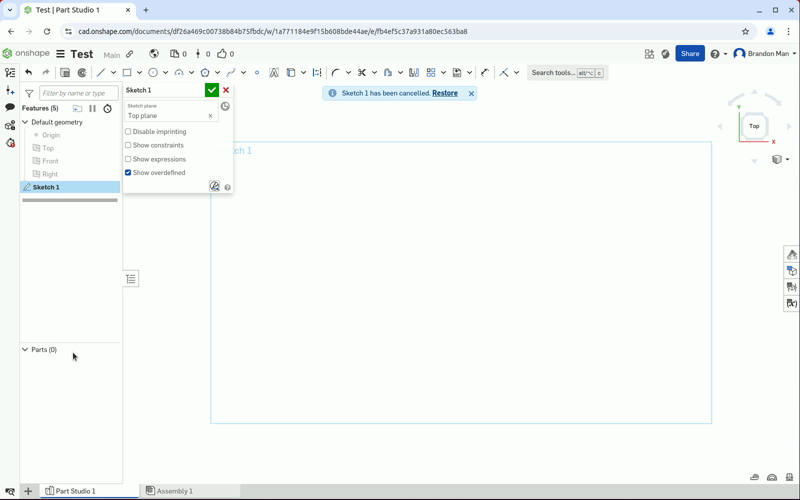
key(y)
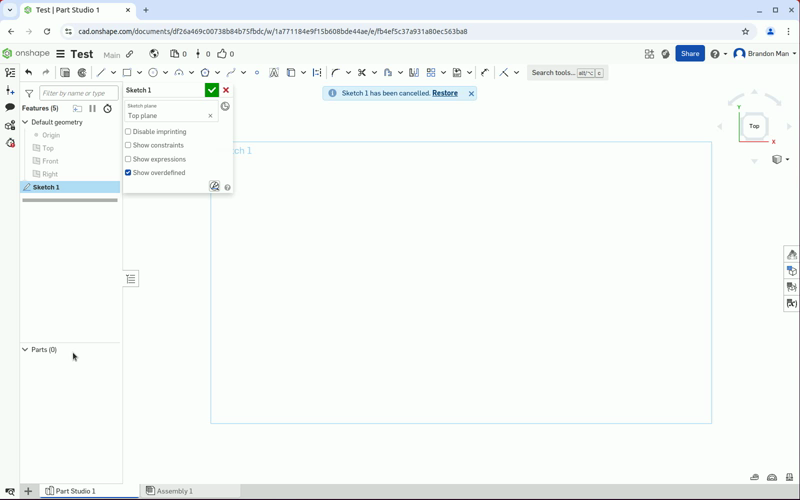
key(a)
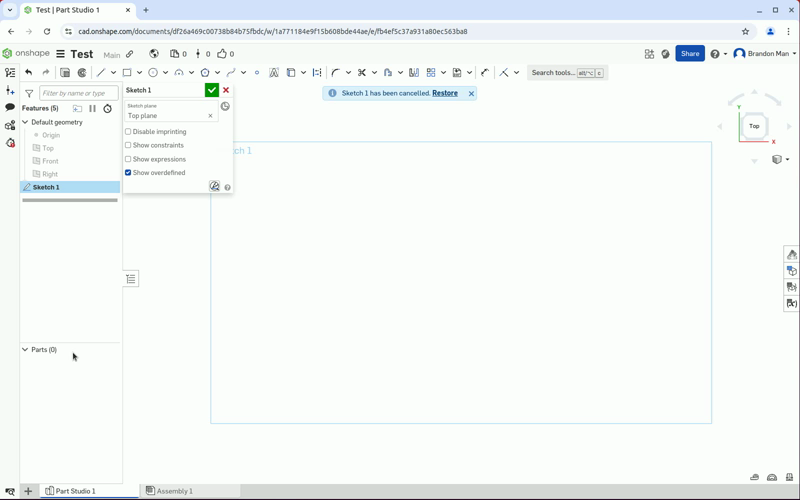
key_down(shift)
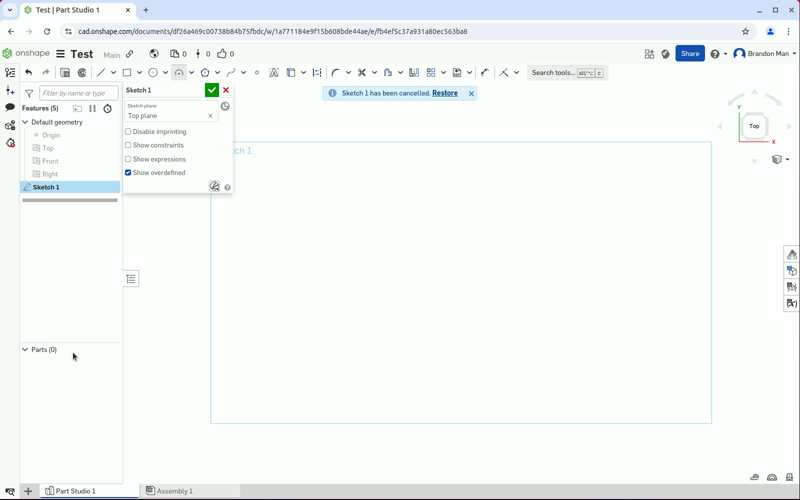
mouse_move(348, 311)
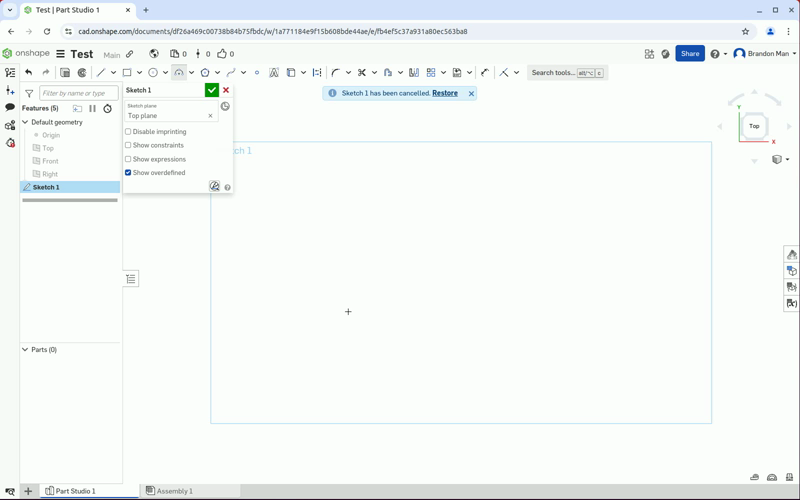
click(348, 311)
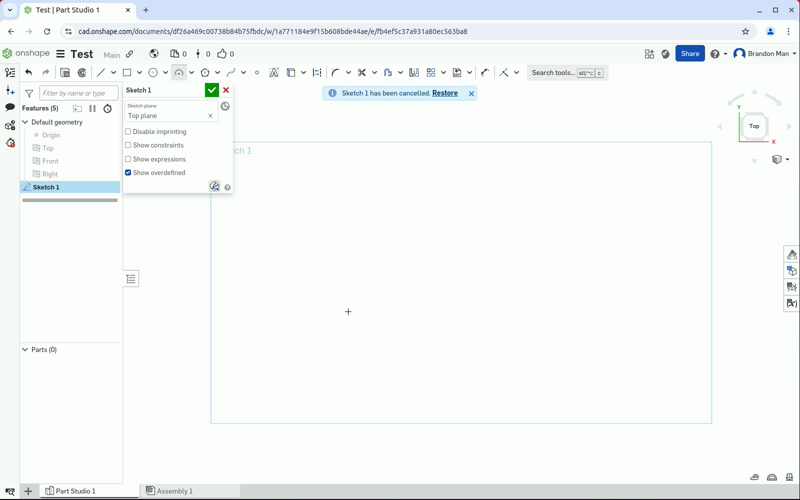
key_up(shift)
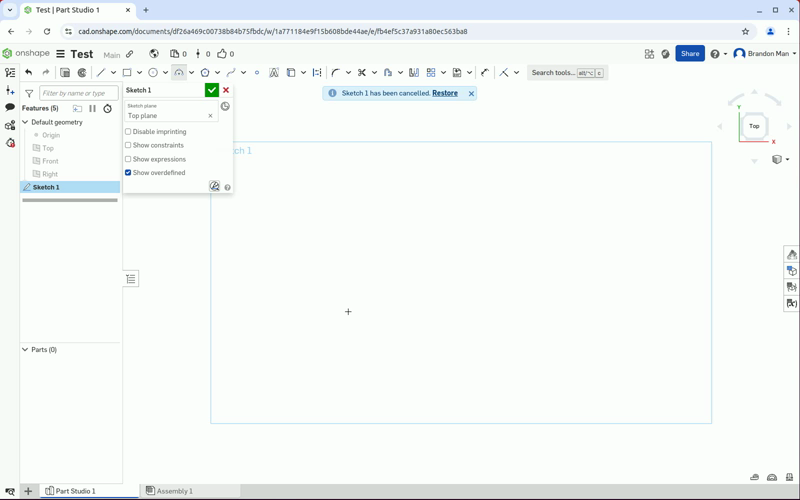
key_down(shift)
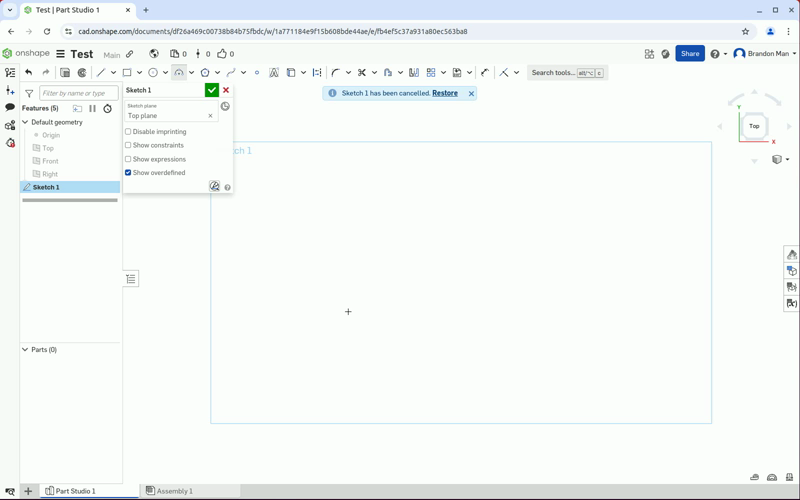
mouse_move(368, 331)
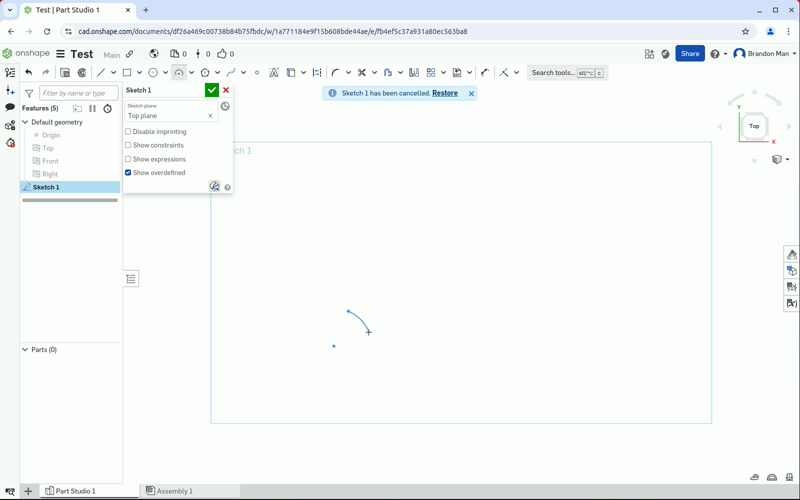
click(368, 331)
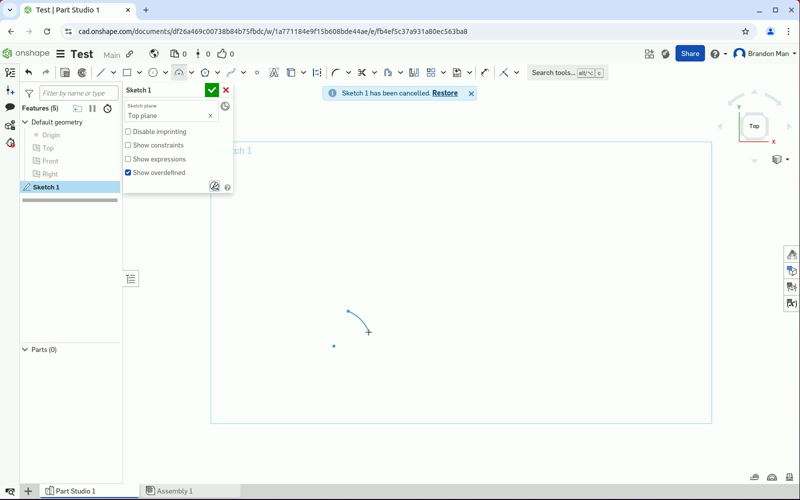
mouse_move(354, 325)
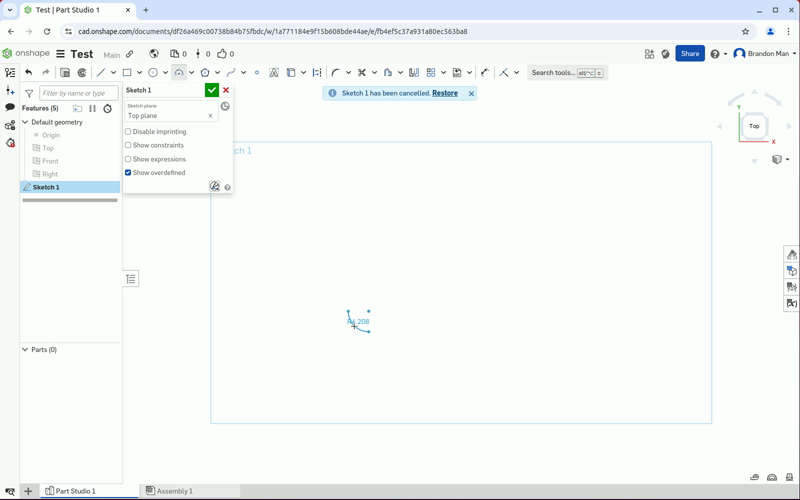
click(354, 325)
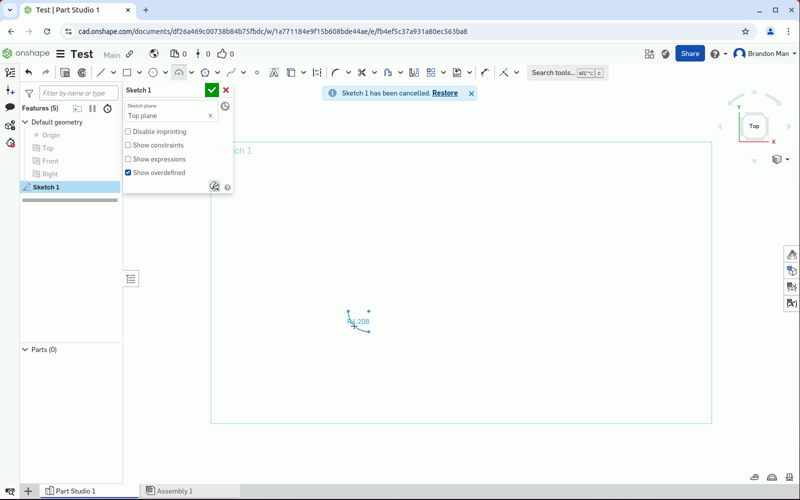
key_up(shift)
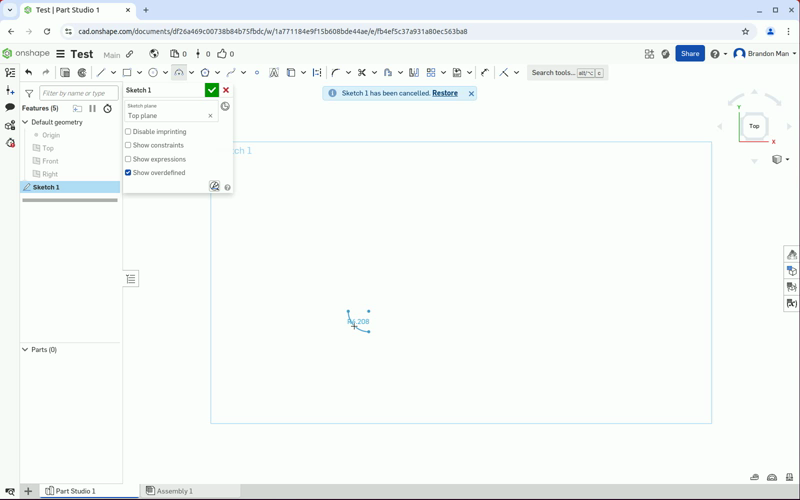
key(esc)
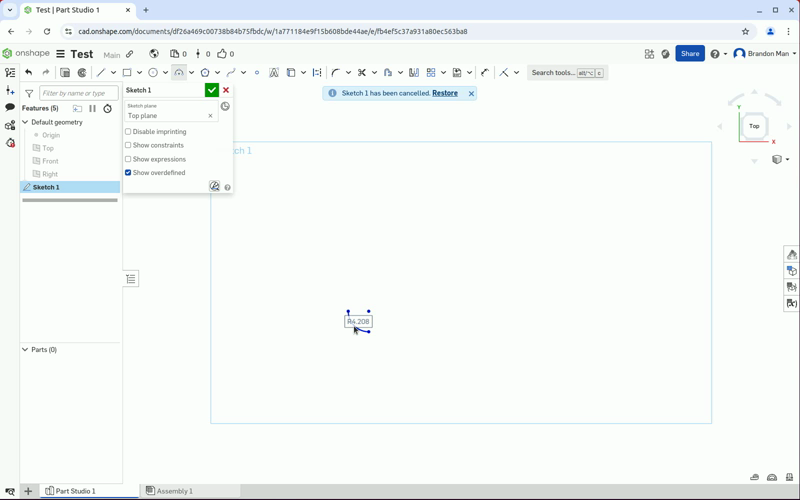
key(l)
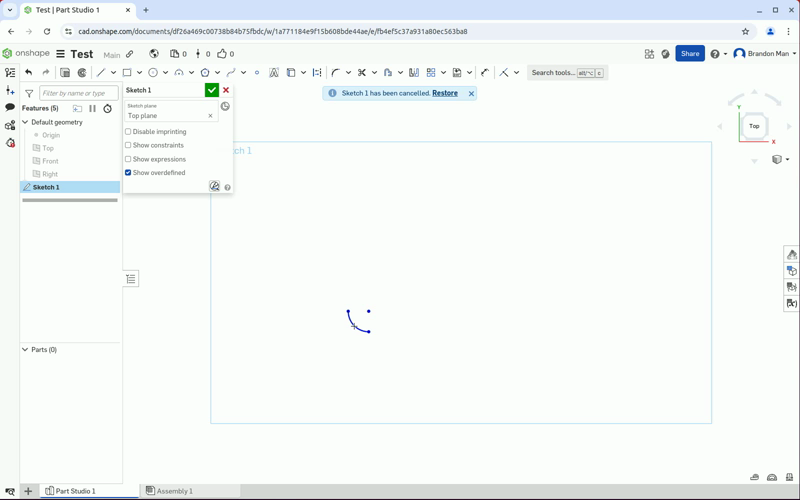
mouse_move(368, 331)
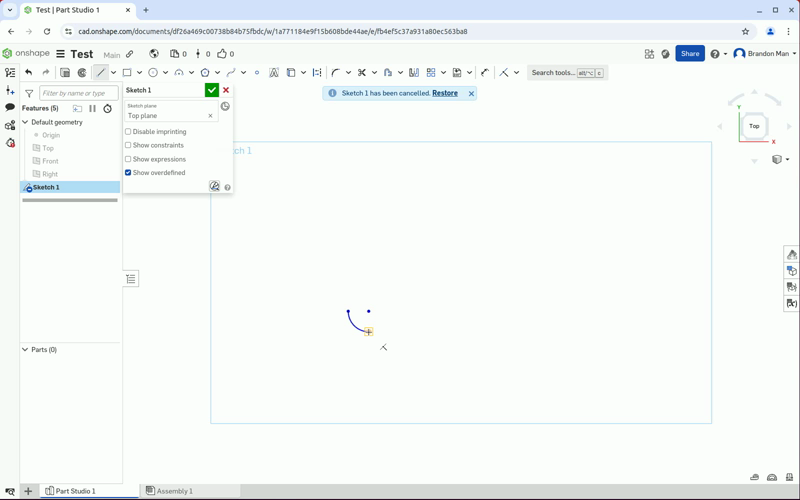
click(368, 331)
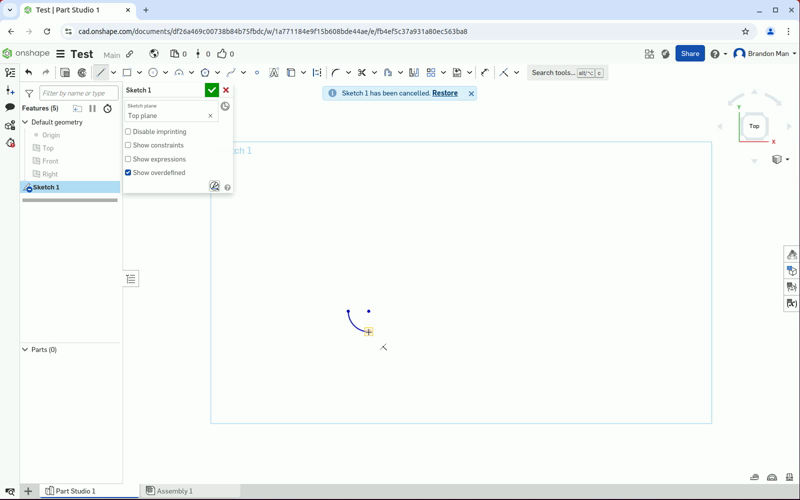
key_down(shift)
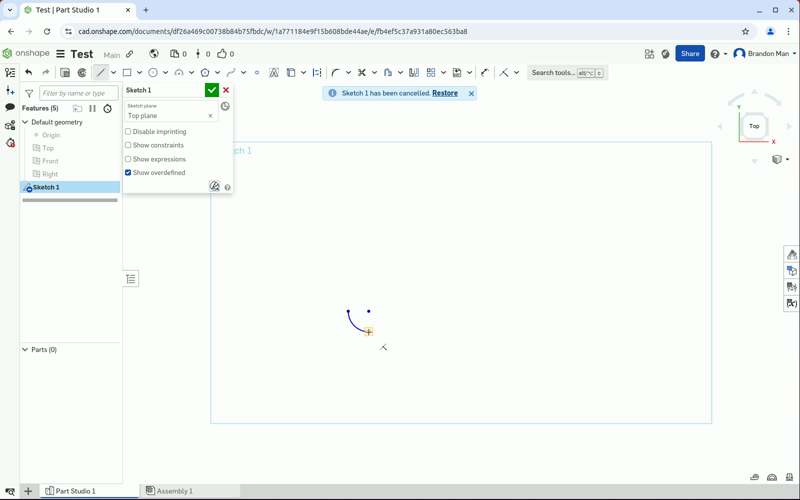
mouse_move(543, 331)
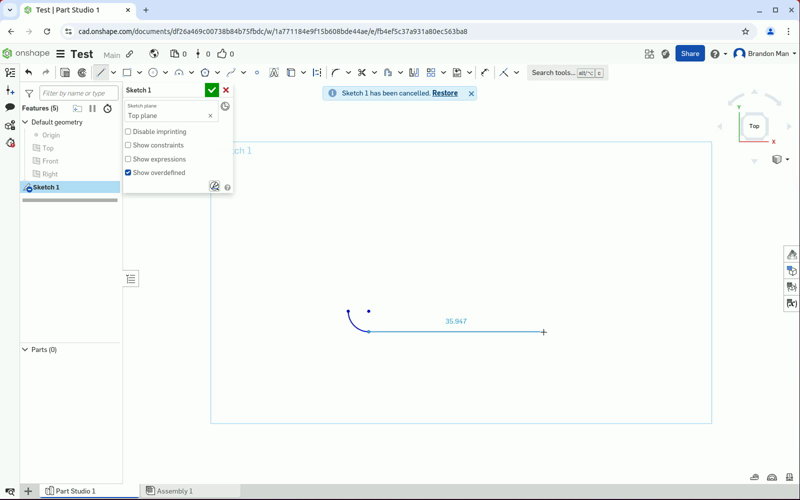
click(543, 331)
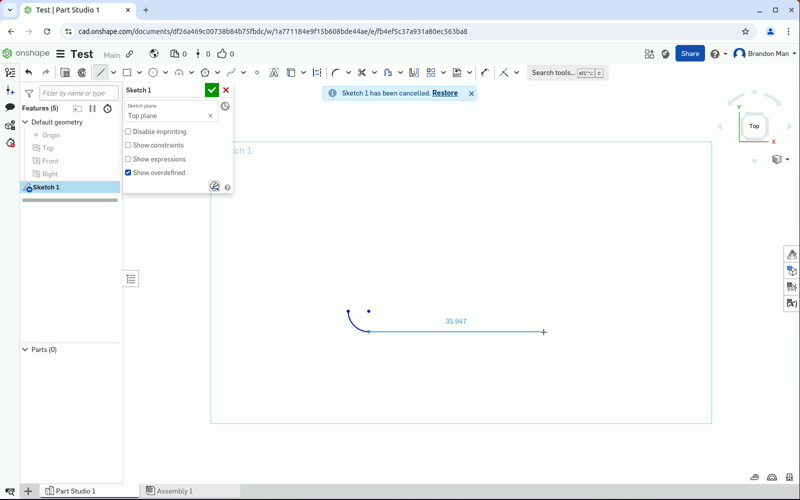
key_up(shift)
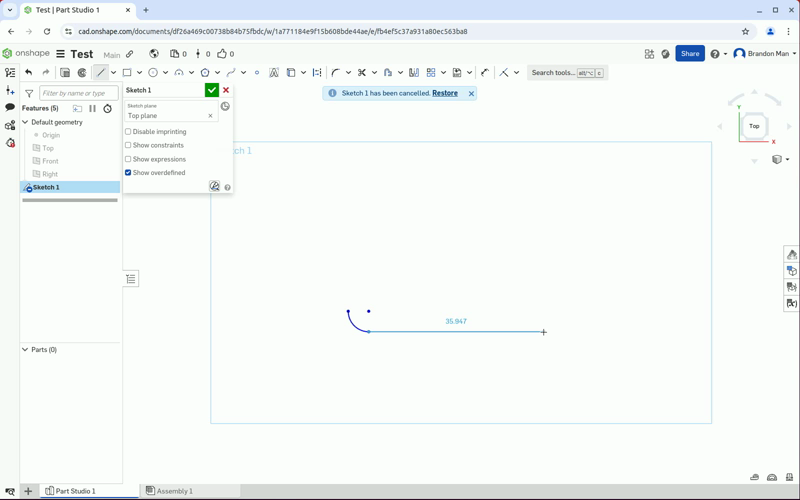
key(esc)
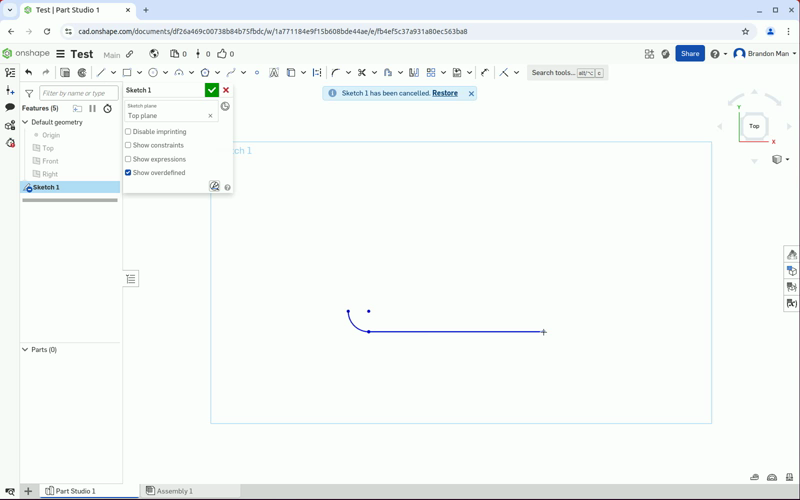
key(a)
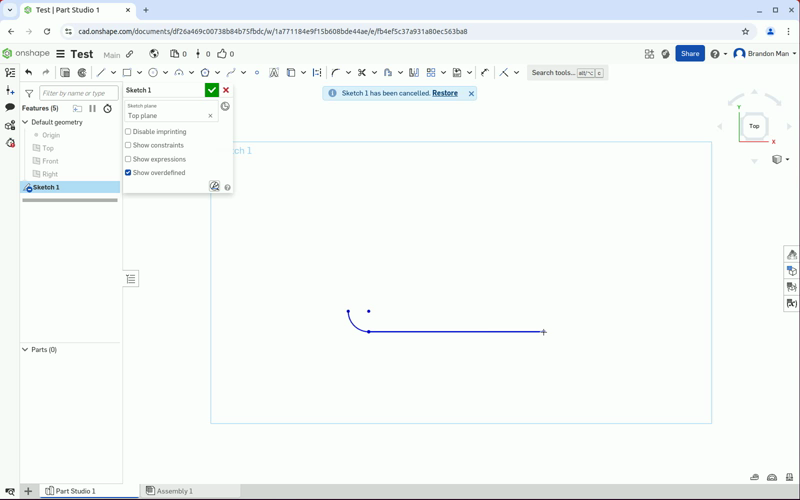
mouse_move(543, 331)
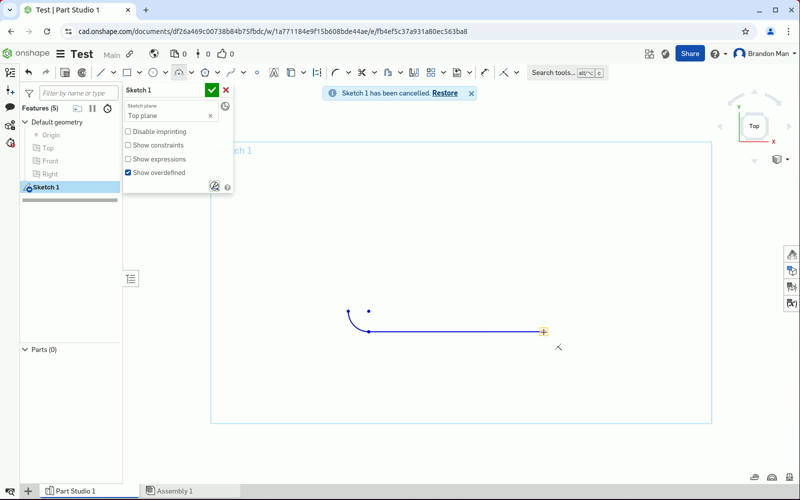
click(543, 331)
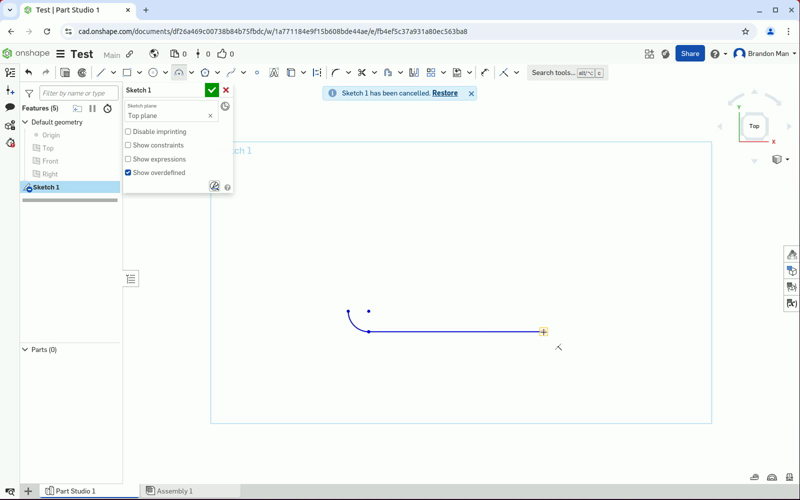
key_down(shift)
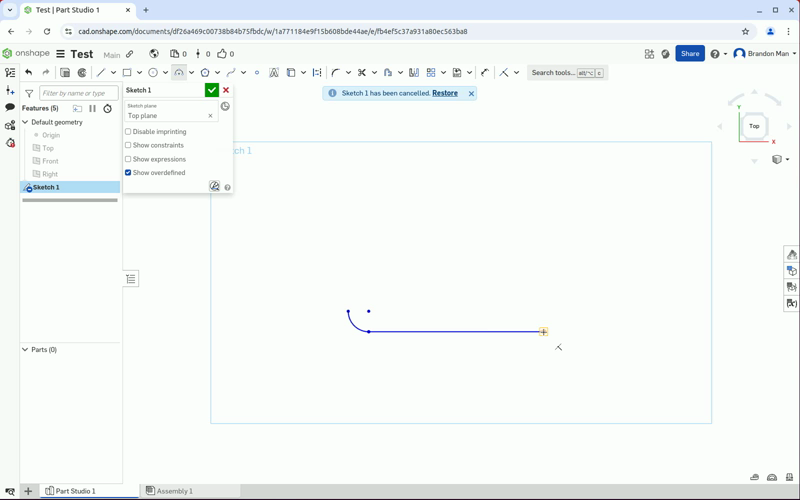
mouse_move(564, 311)
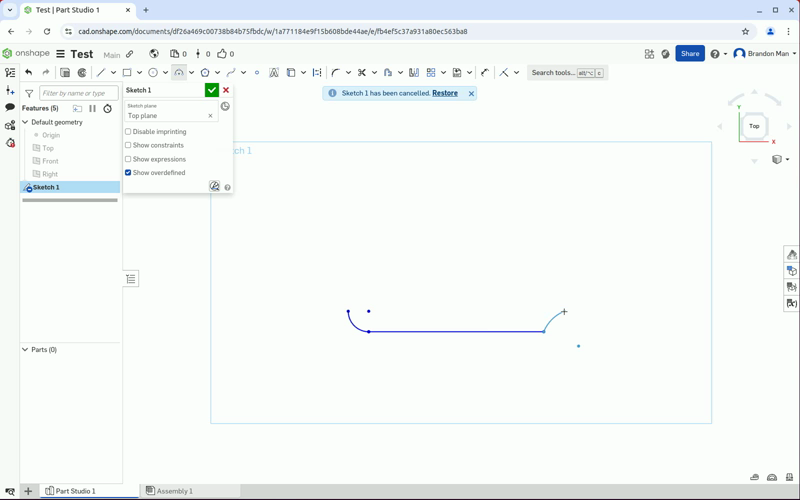
click(564, 311)
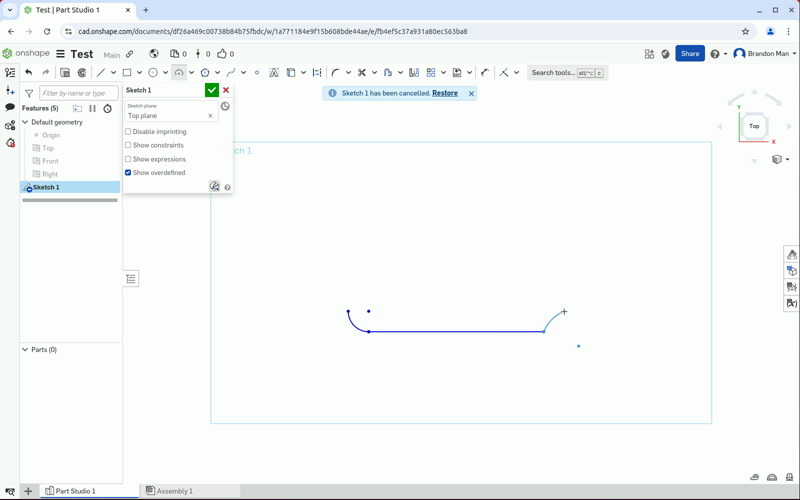
mouse_move(558, 325)
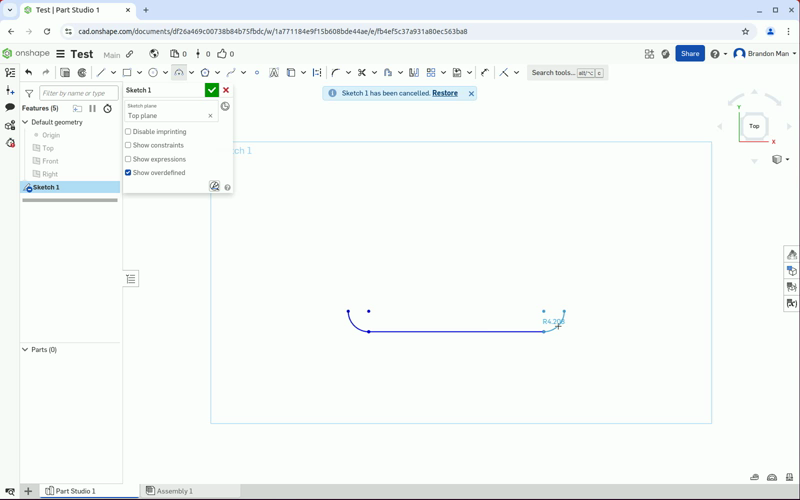
click(558, 325)
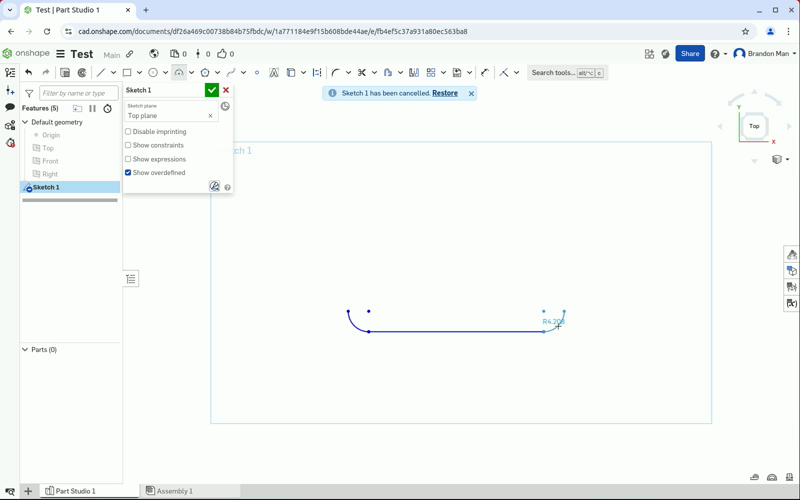
key_up(shift)
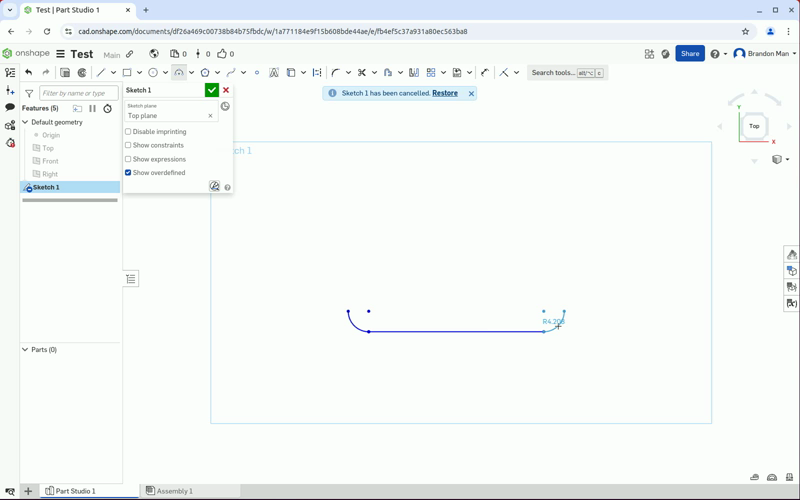
key(esc)
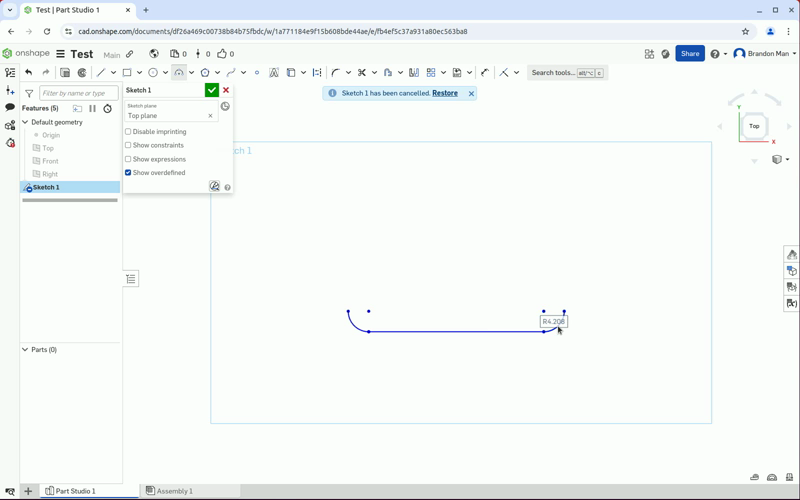
key(l)
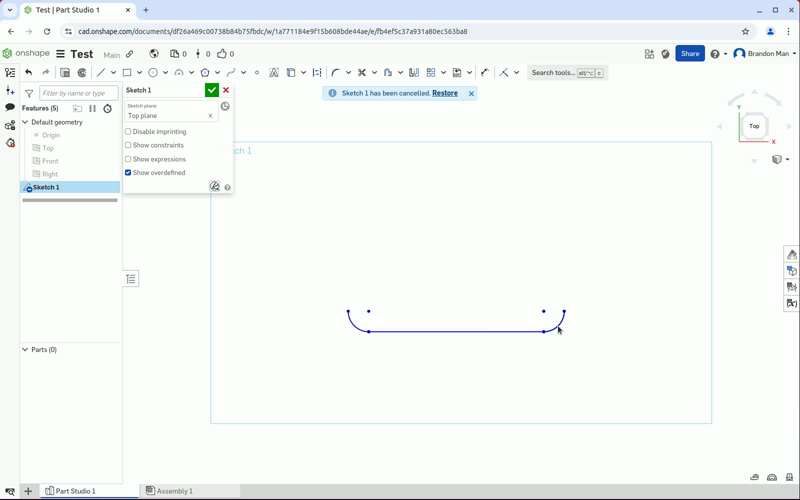
mouse_move(564, 311)
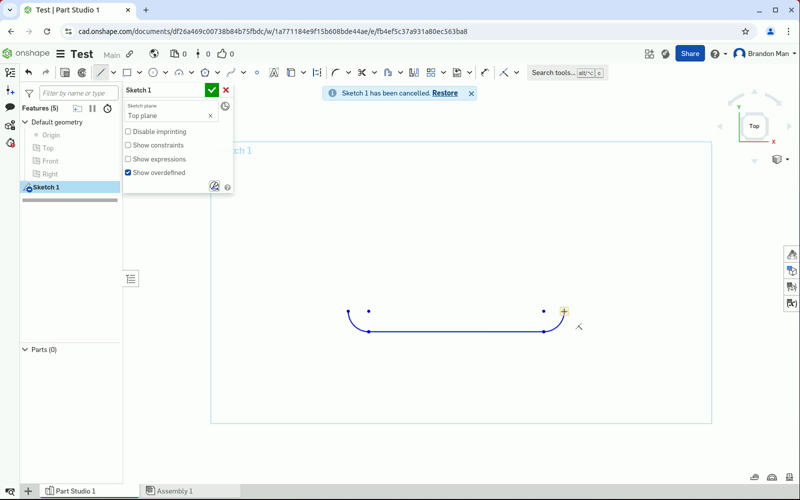
click(564, 311)
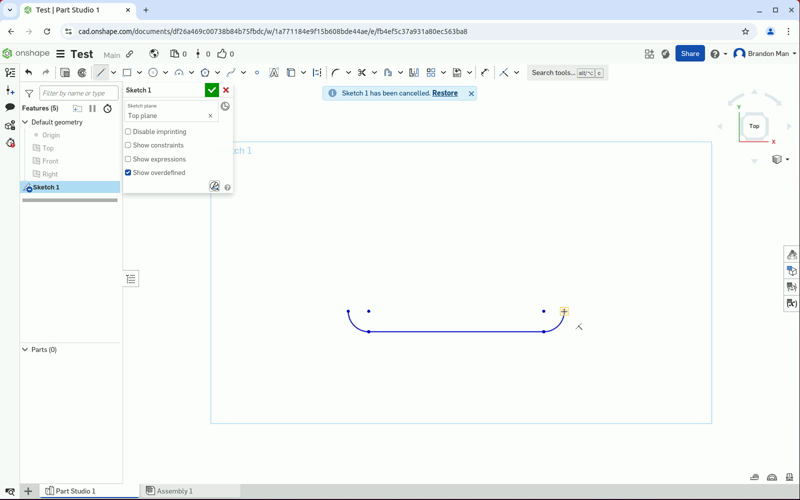
key_down(shift)
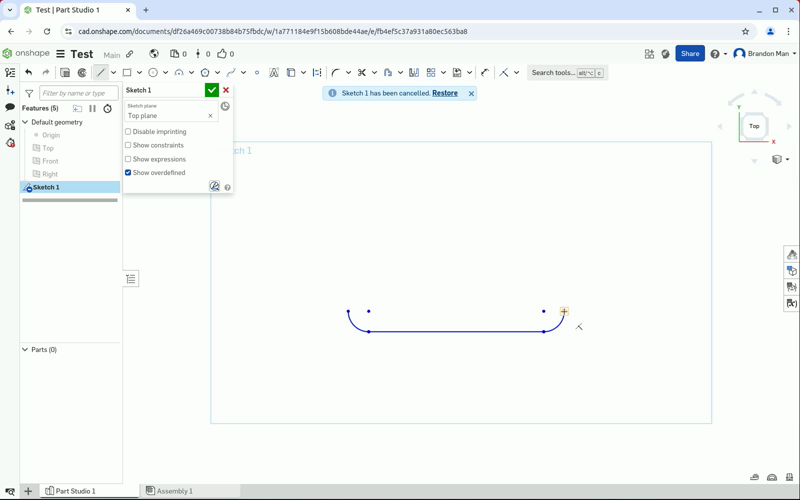
mouse_move(589, 311)
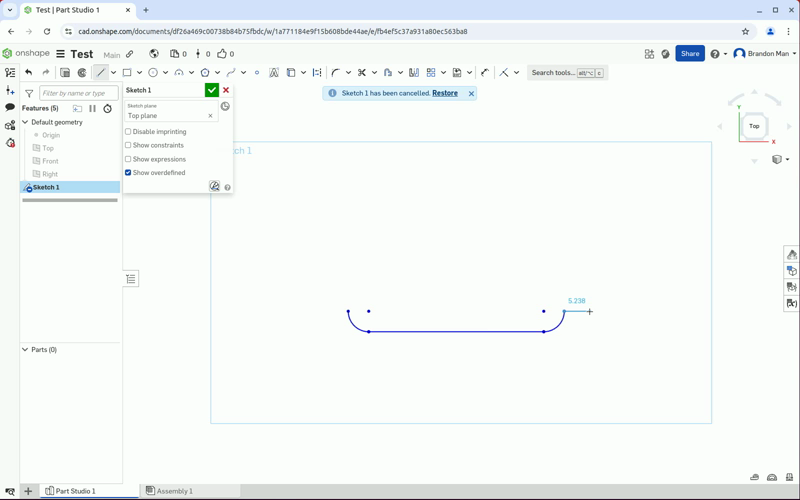
mouse_move(564, 254)
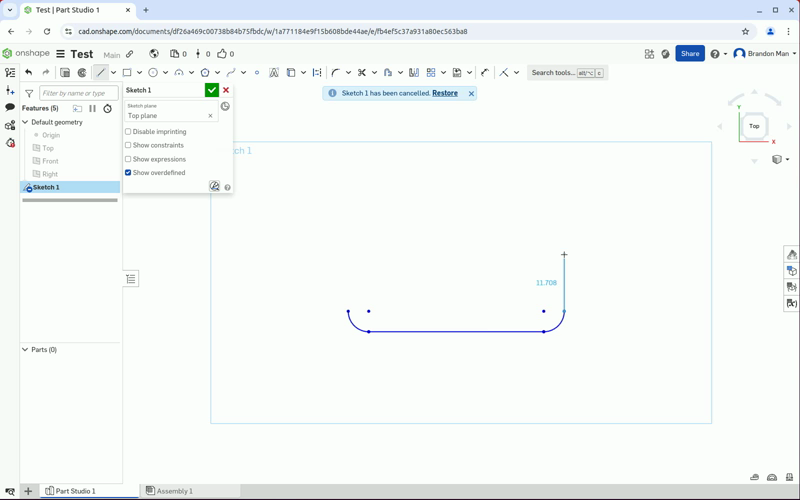
click(564, 254)
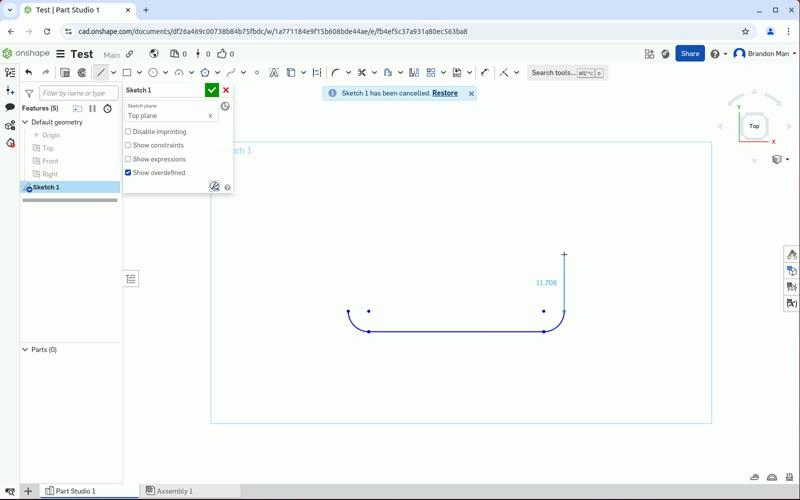
key_up(shift)
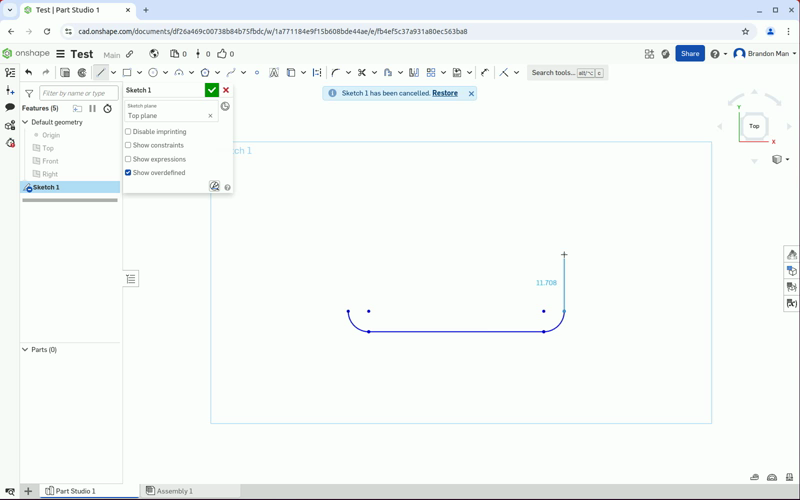
key(esc)
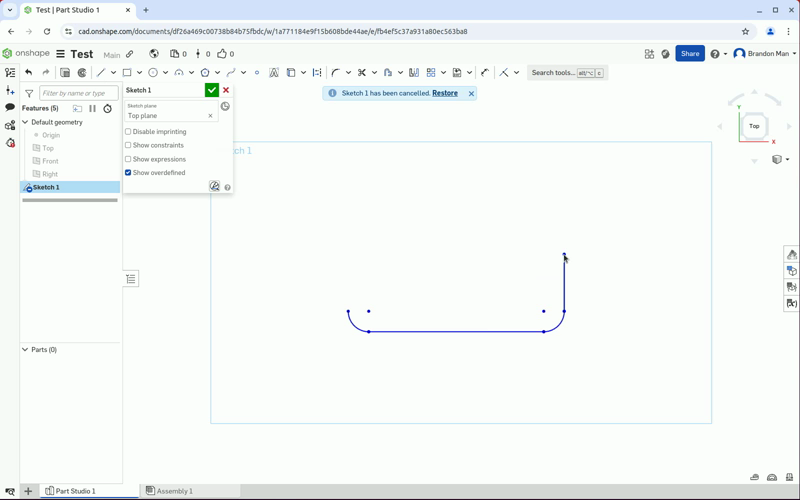
key(a)
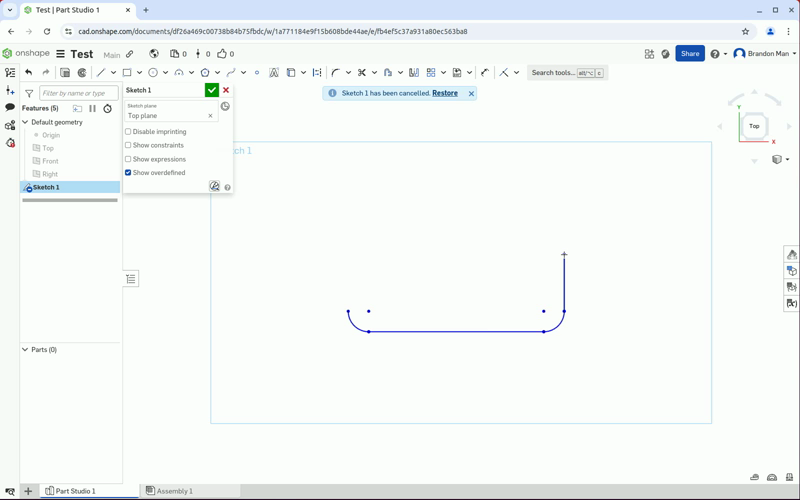
mouse_move(564, 254)
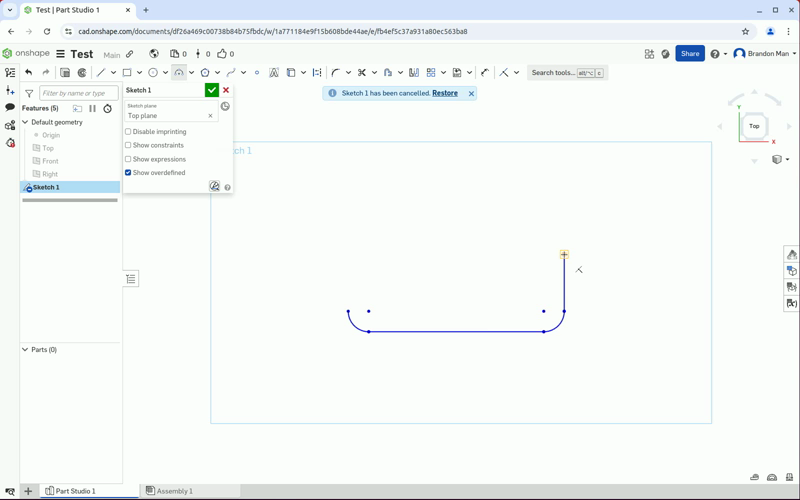
click(564, 254)
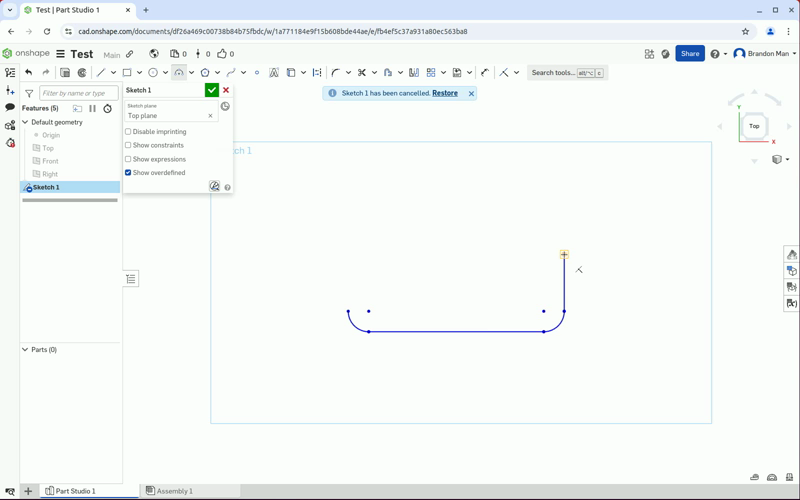
key_down(shift)
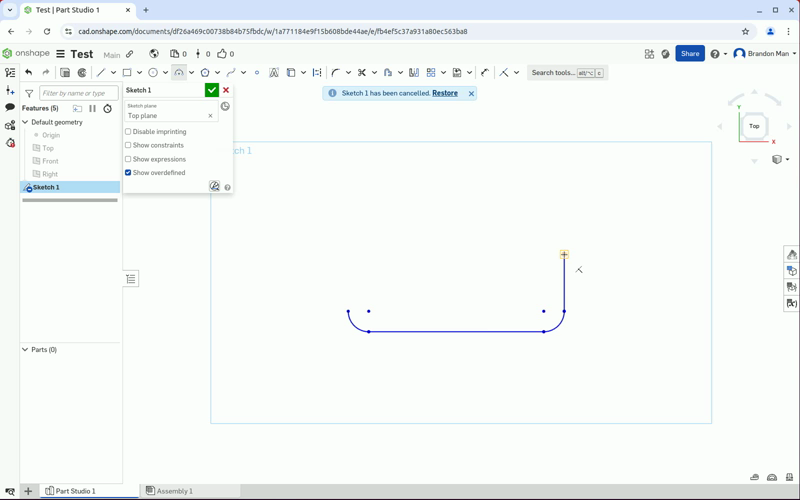
mouse_move(543, 231)
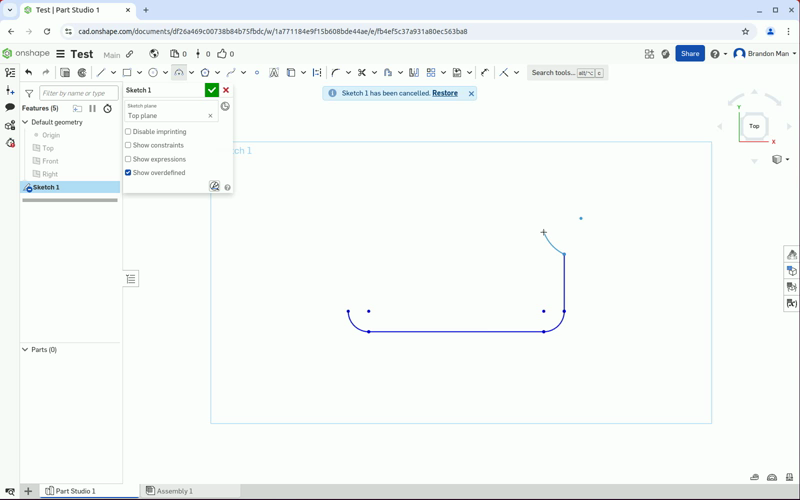
click(543, 231)
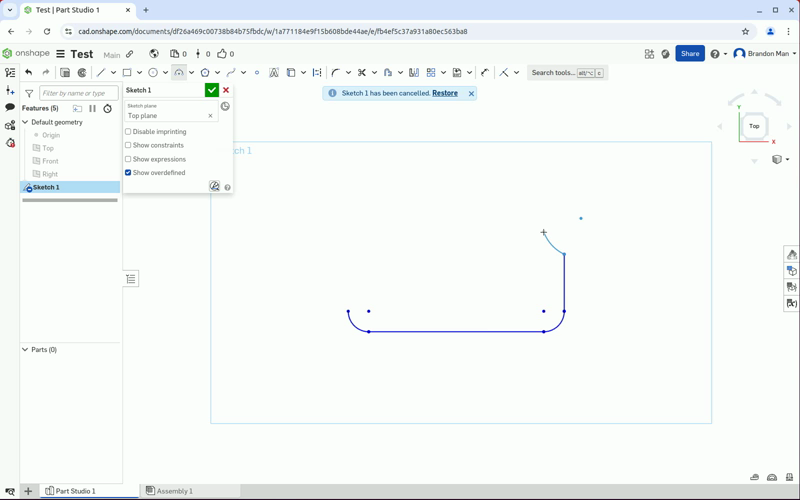
mouse_move(558, 238)
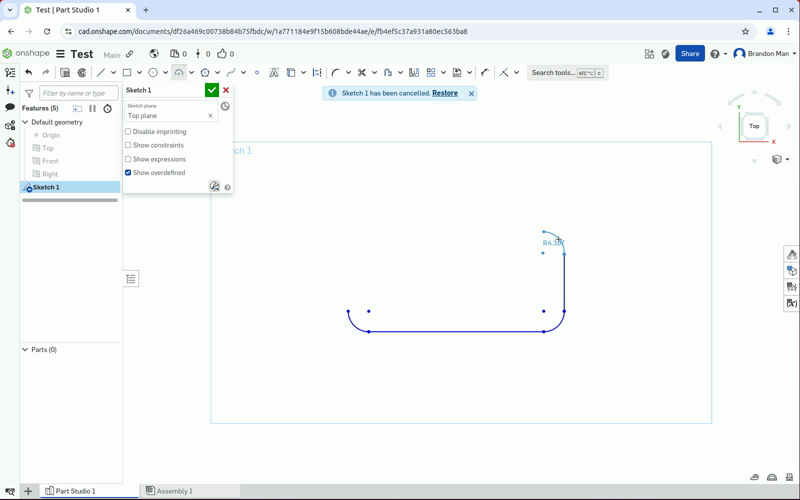
click(558, 238)
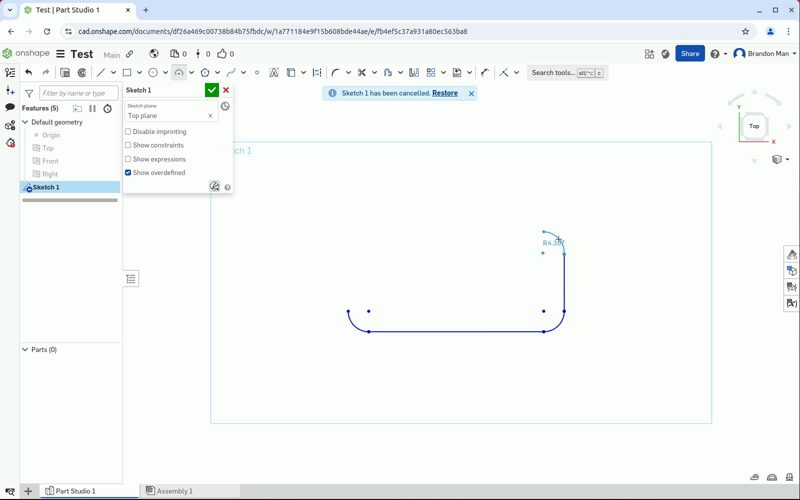
key_up(shift)
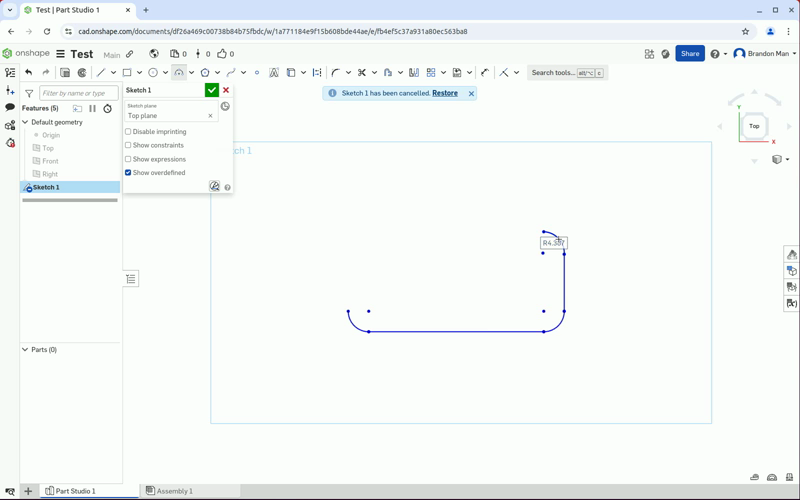
key(esc)
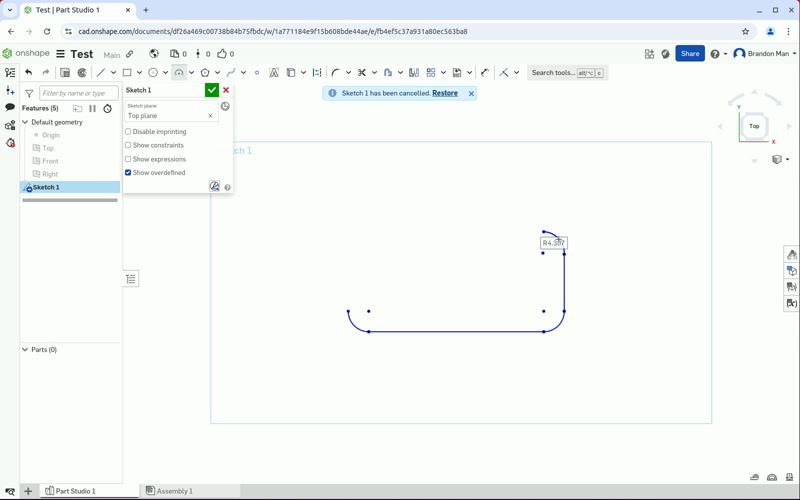
key(l)
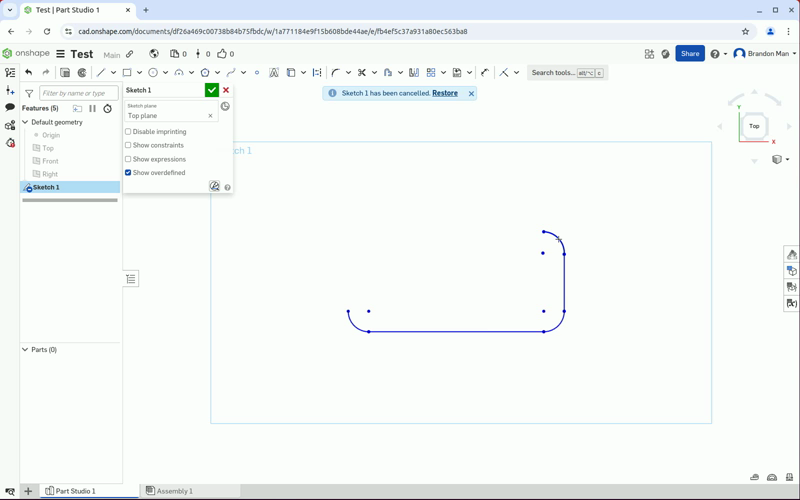
mouse_move(543, 231)
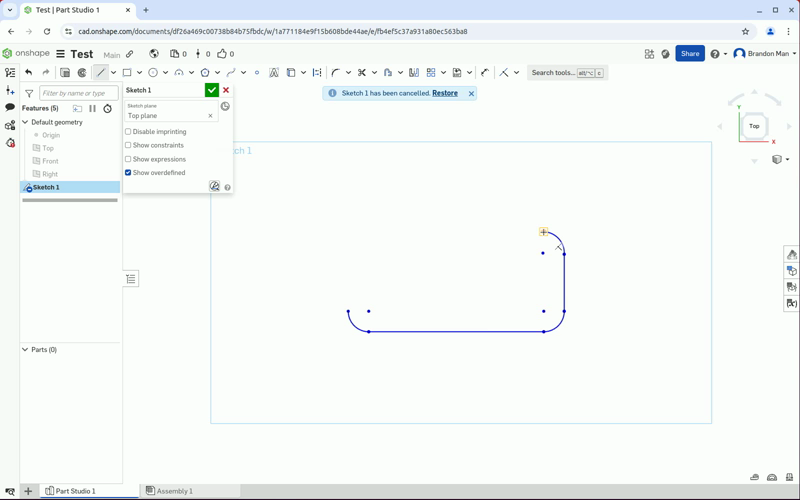
click(543, 231)
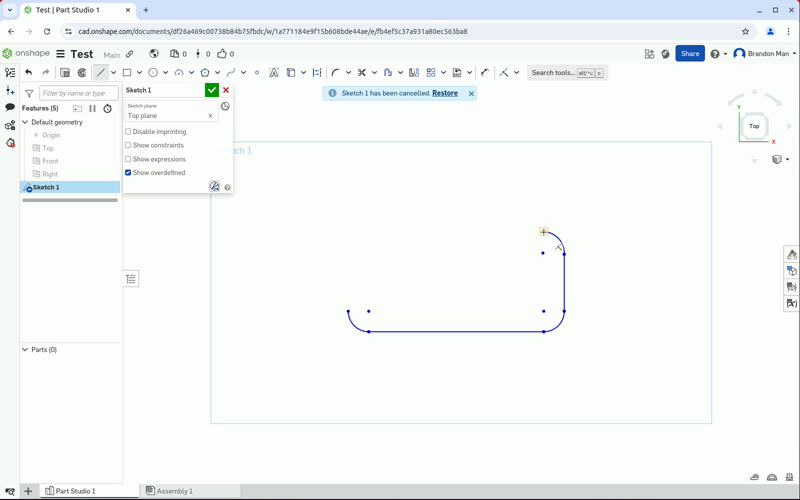
key_down(shift)
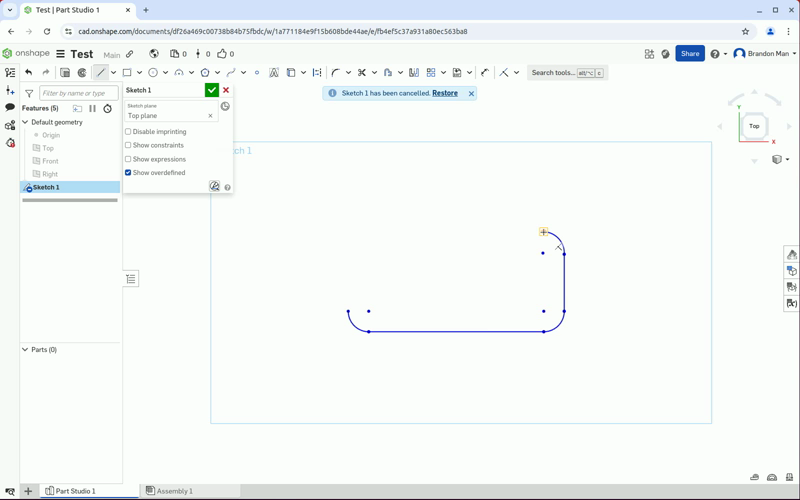
mouse_move(368, 231)
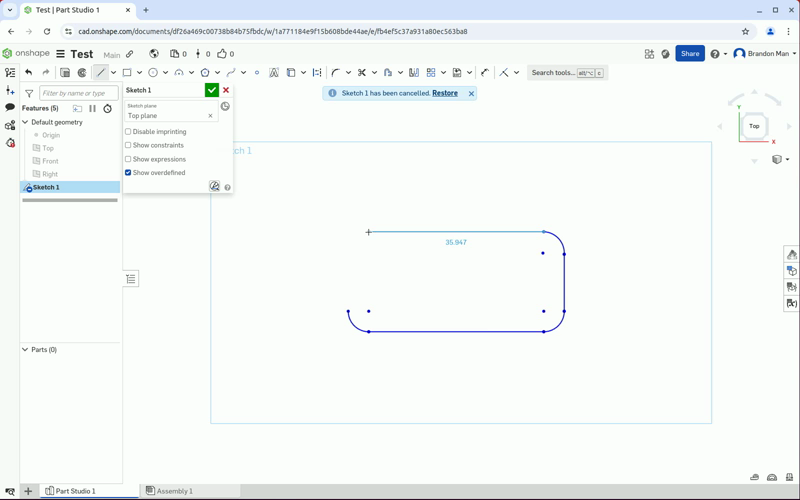
click(368, 231)
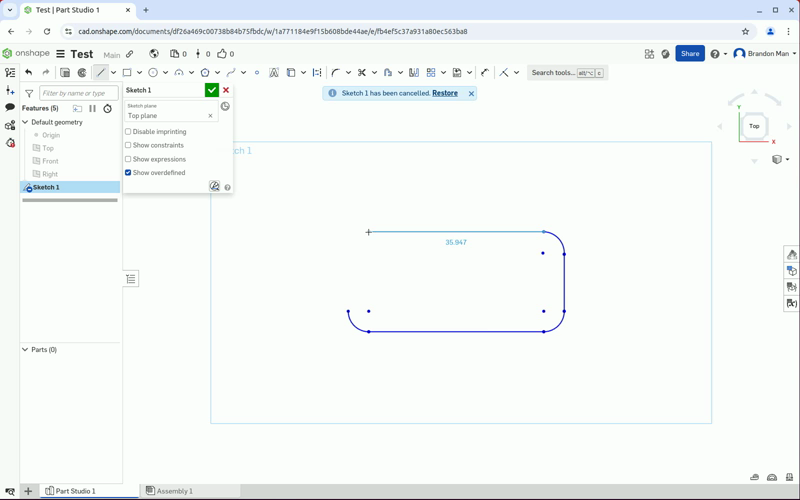
key_up(shift)
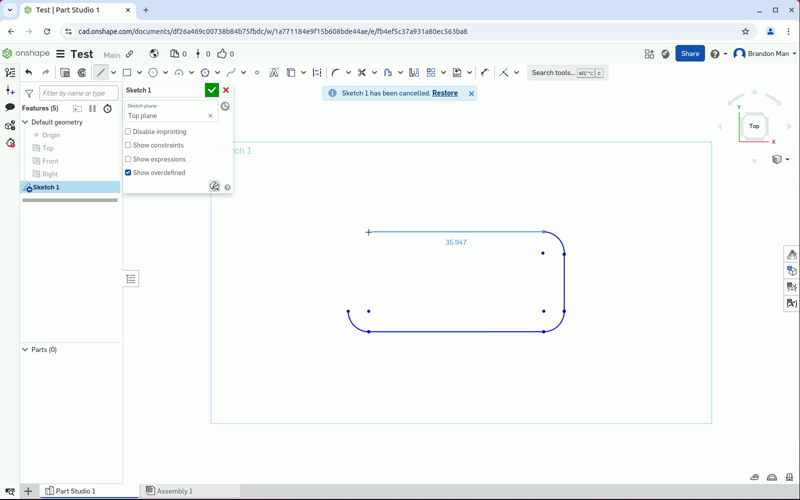
key(esc)
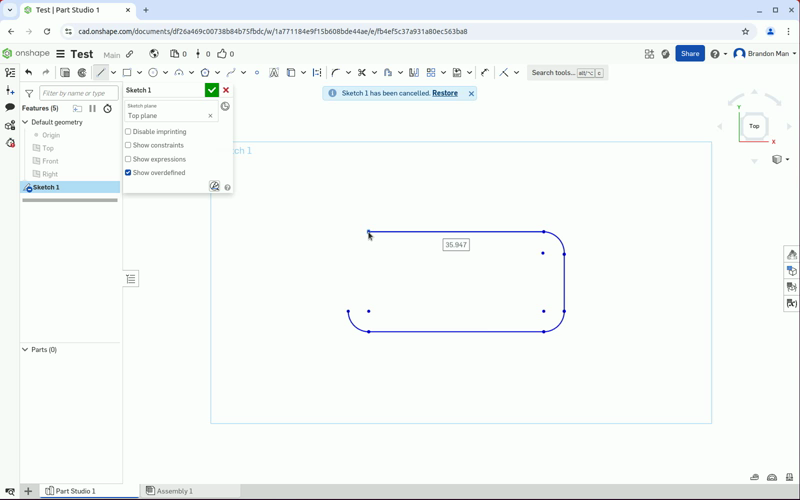
key(a)
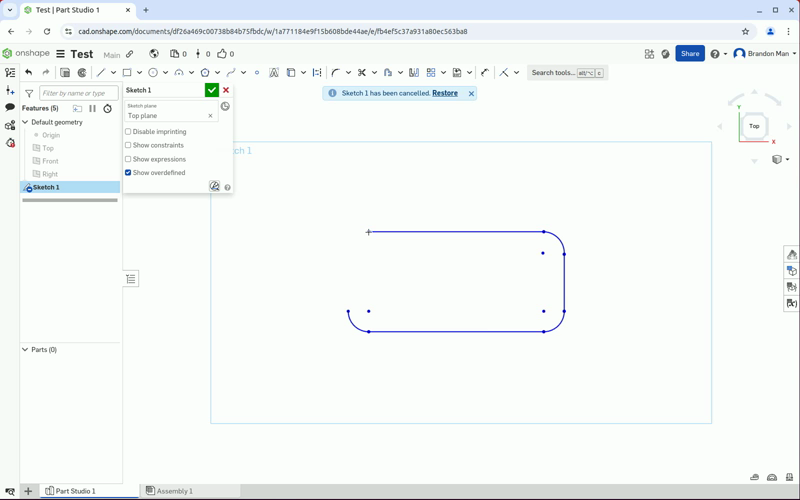
mouse_move(368, 231)
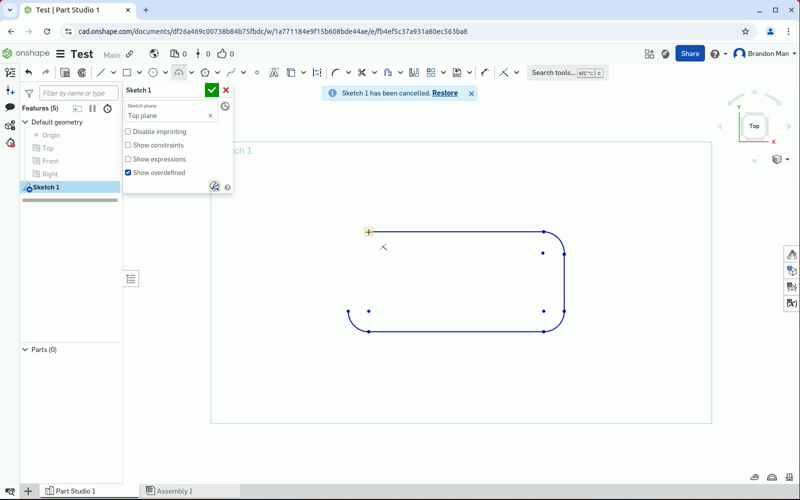
click(368, 231)
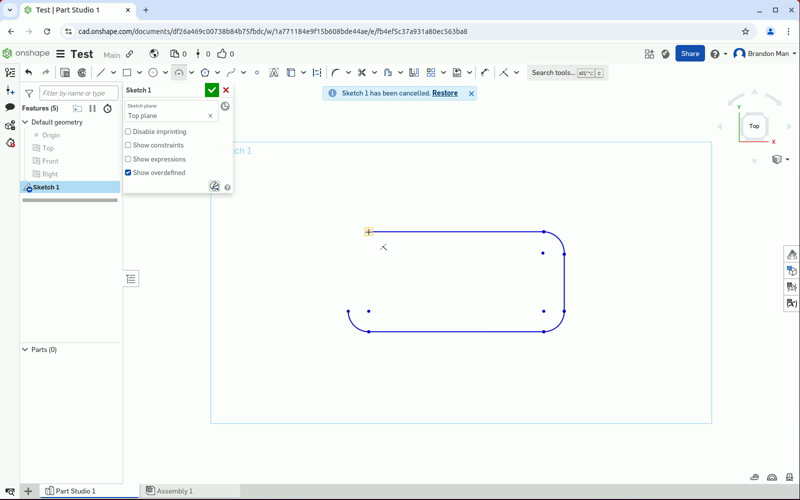
key_down(shift)
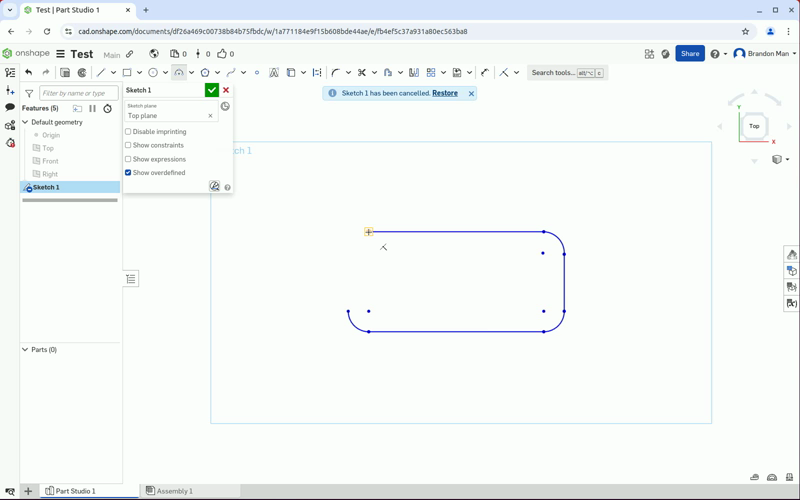
mouse_move(348, 254)
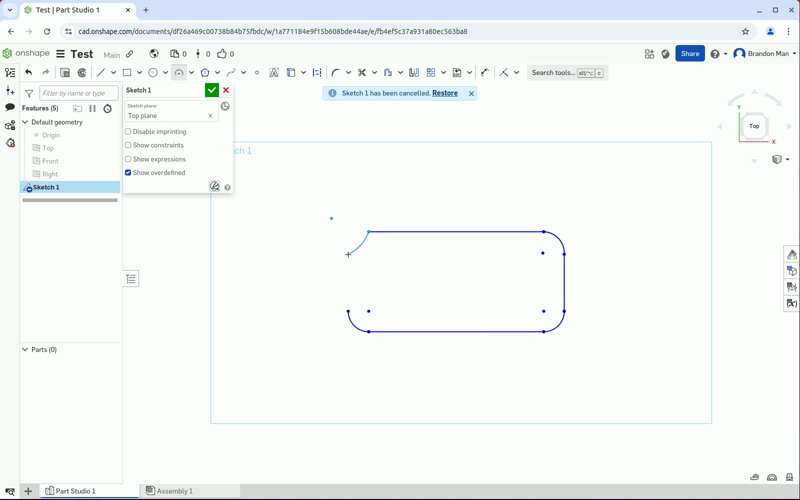
click(348, 254)
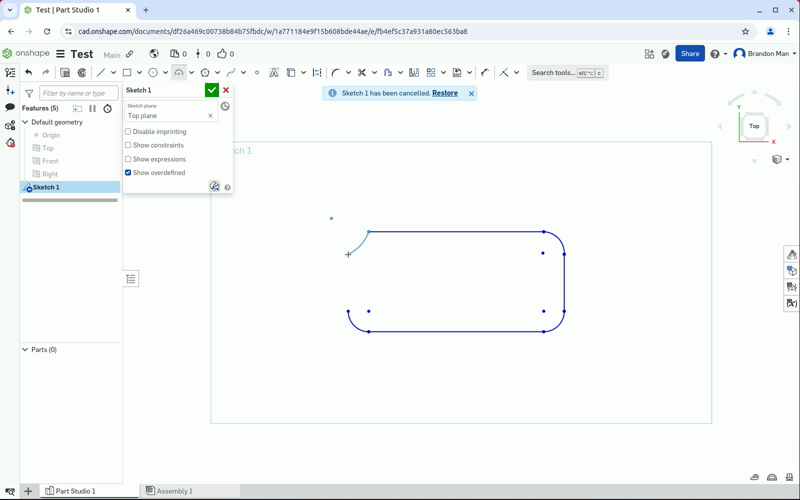
mouse_move(353, 238)
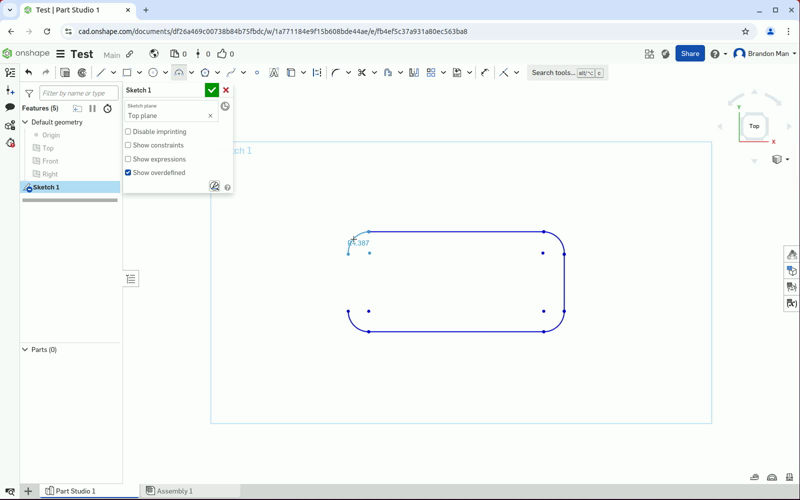
click(353, 238)
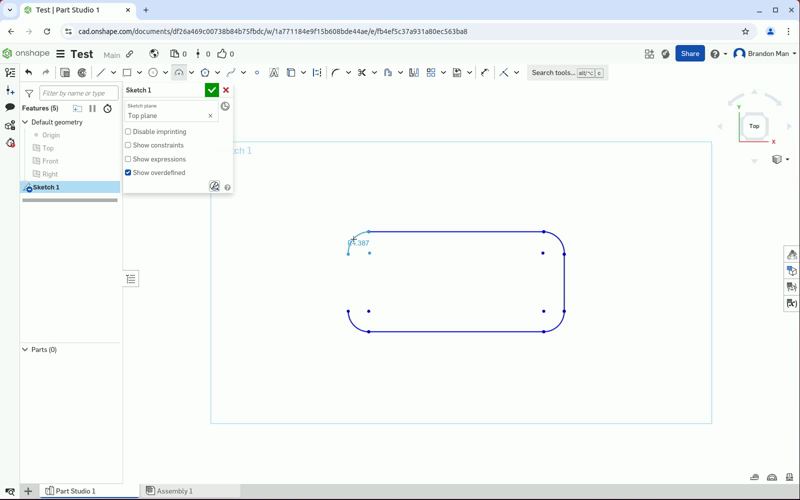
key_up(shift)
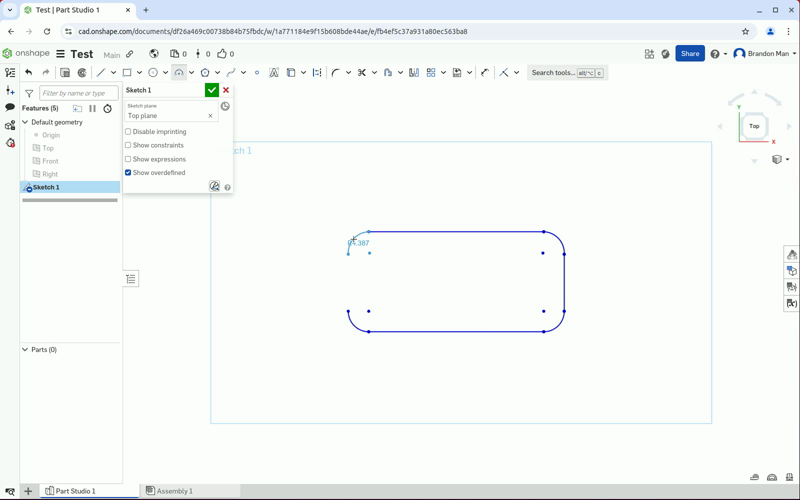
key(esc)
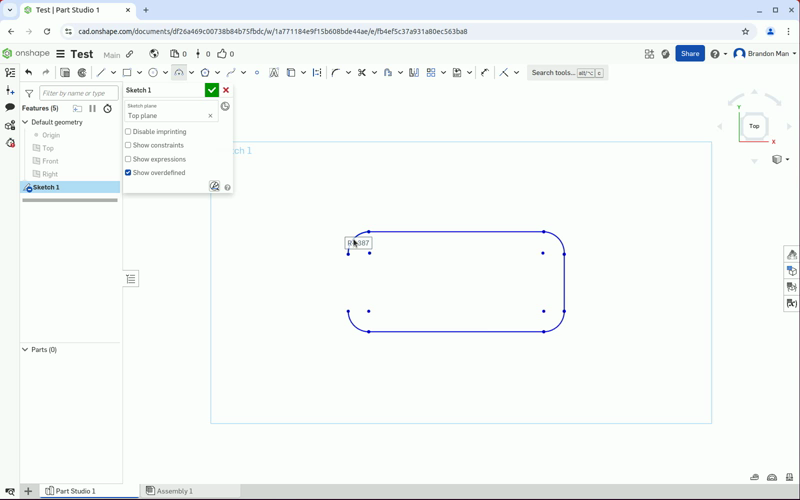
key(l)
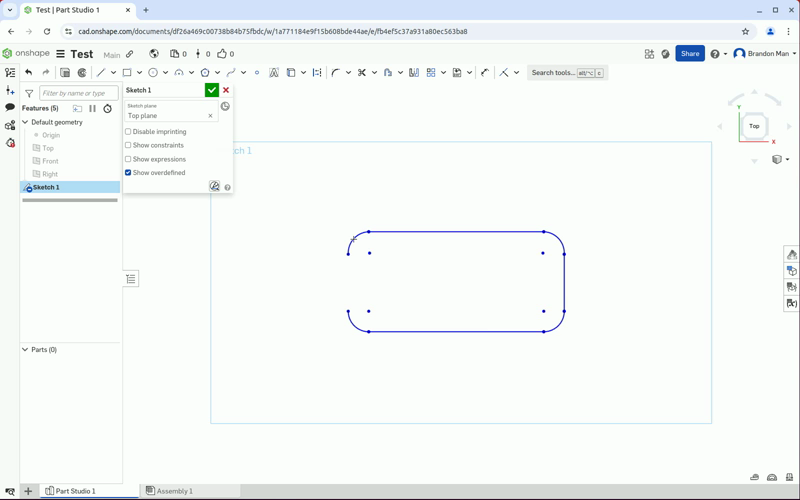
mouse_move(348, 254)
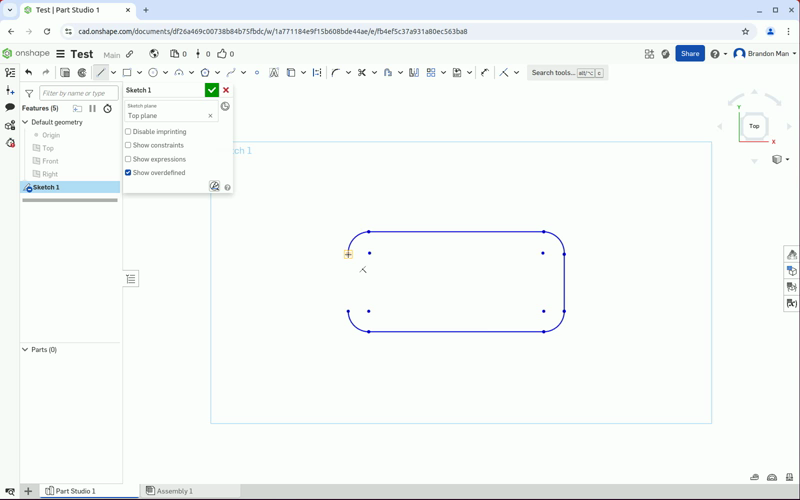
click(348, 254)
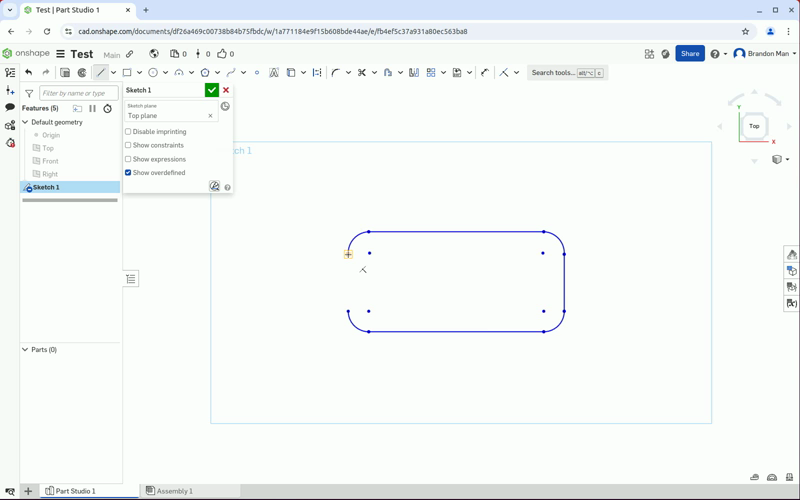
mouse_move(378, 254)
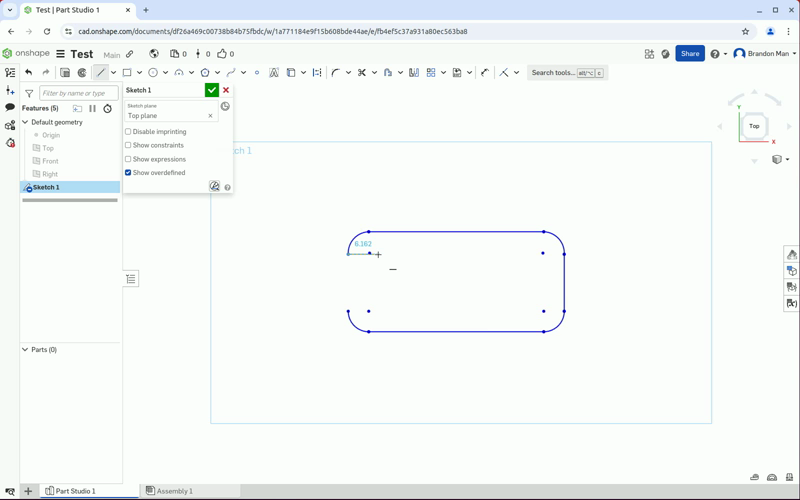
key_down(shift)
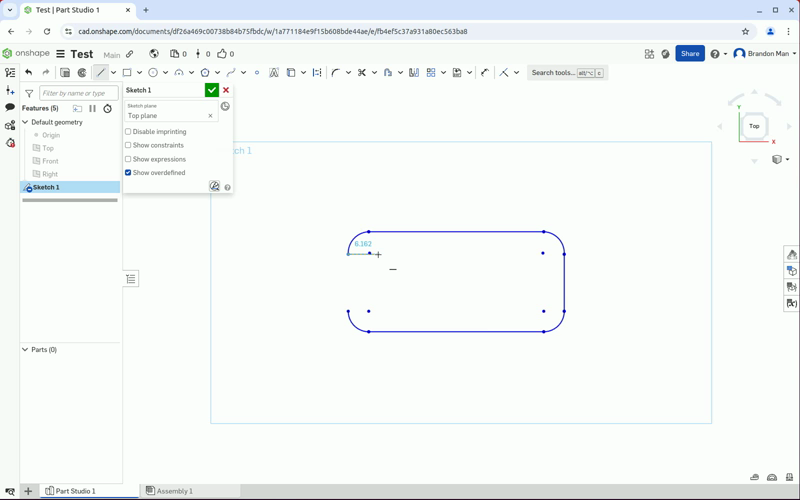
mouse_move(348, 311)
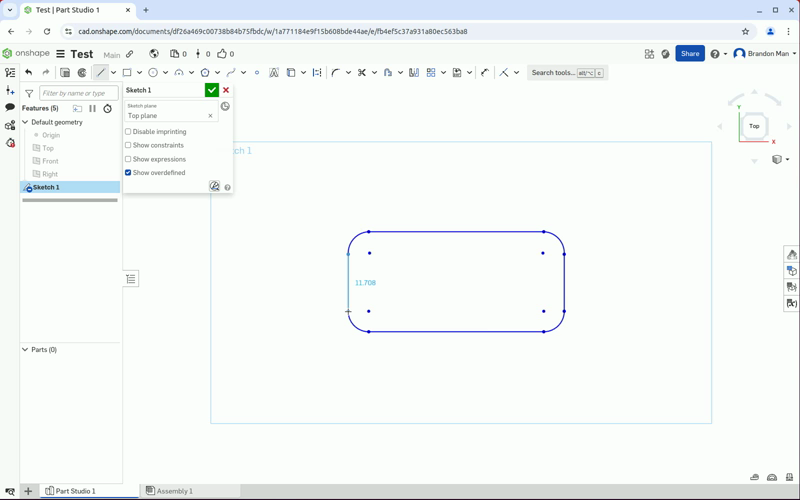
key_up(shift)
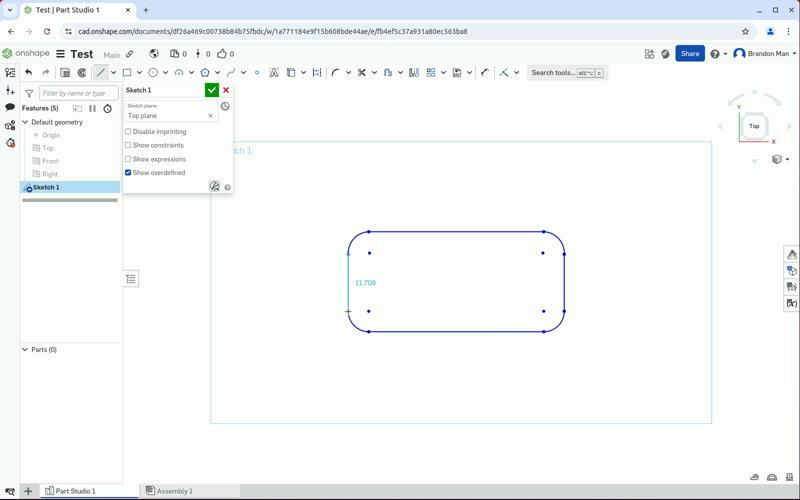
click(348, 311)
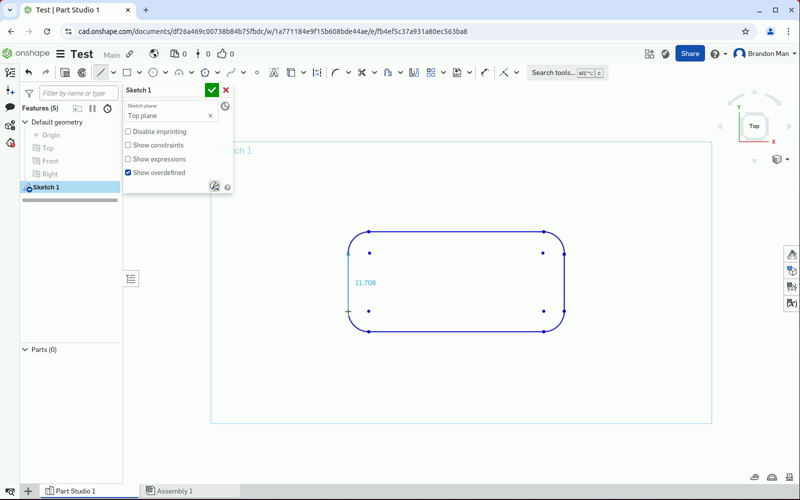
key(esc)
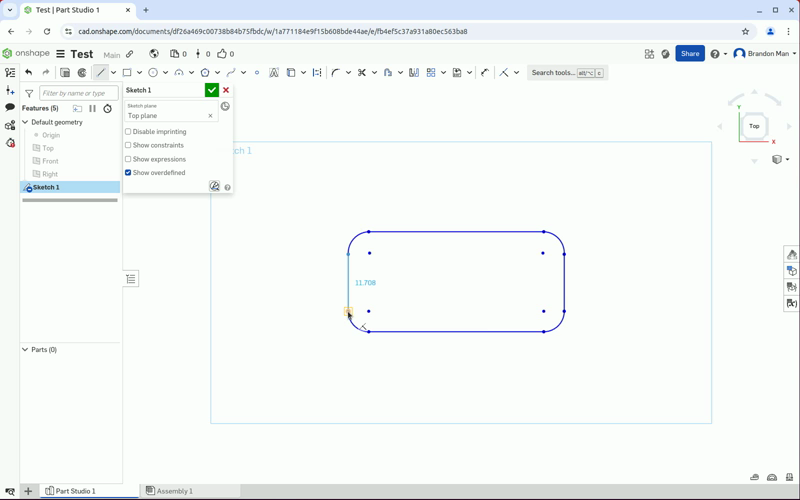
mouse_move(364, 307)
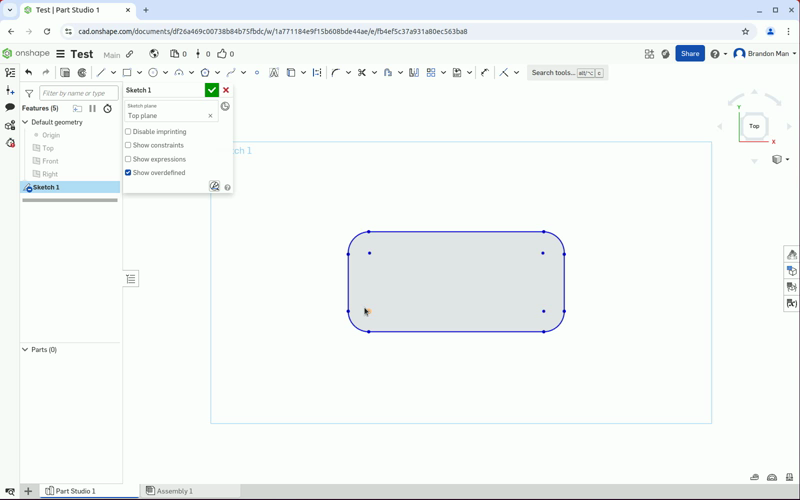
click(364, 307)
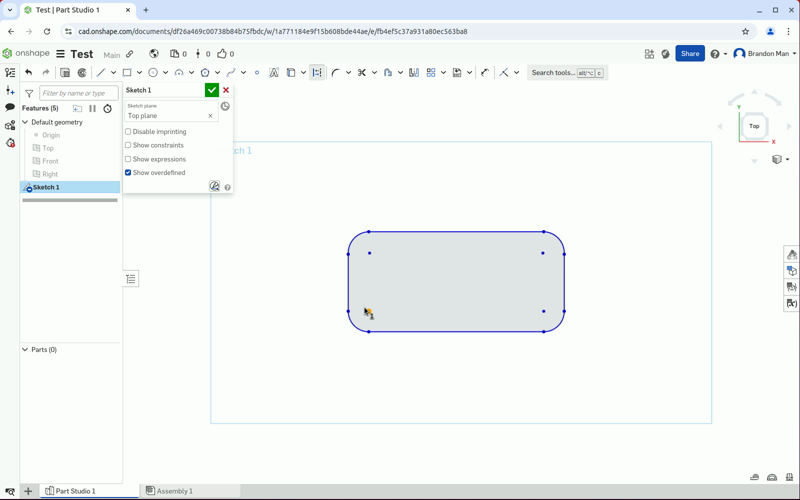
mouse_move(73, 352)
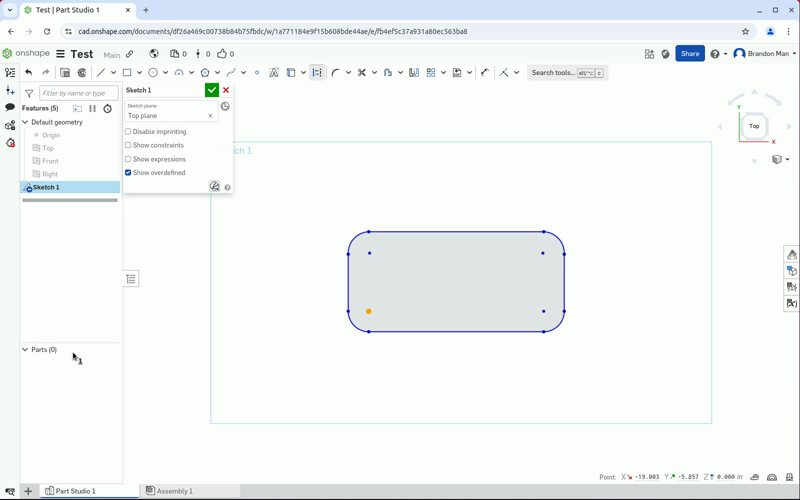
key(shift+y)
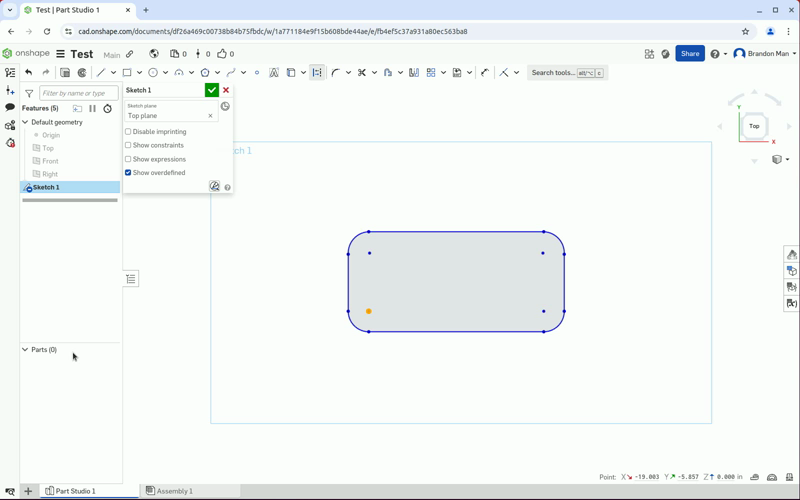
key(shift+e)
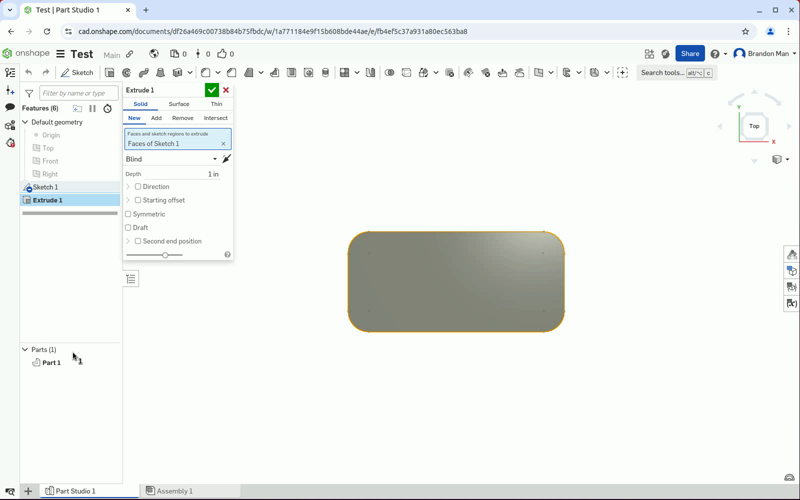
mouse_move(143, 106)
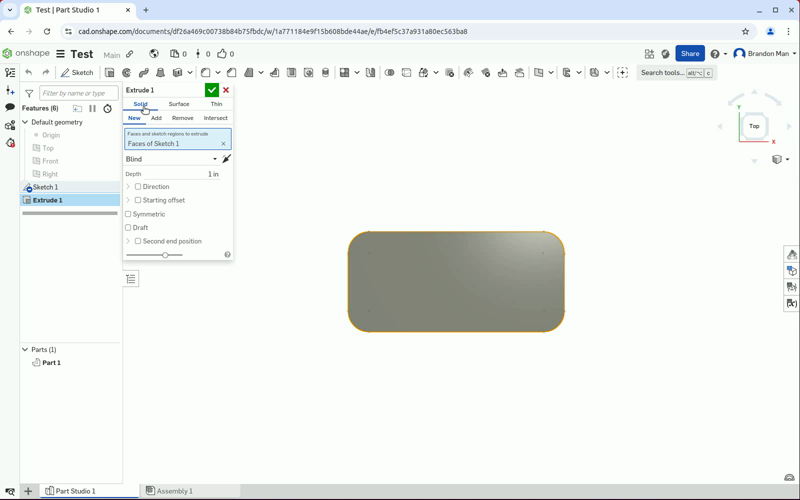
click(143, 106)
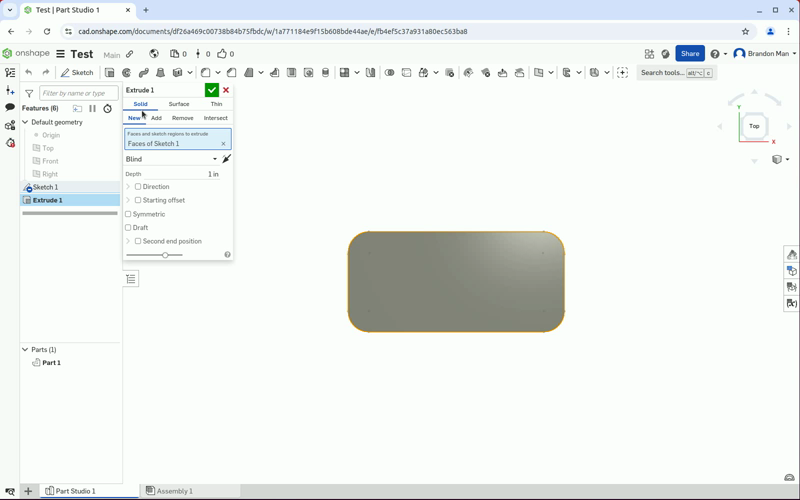
mouse_move(137, 120)
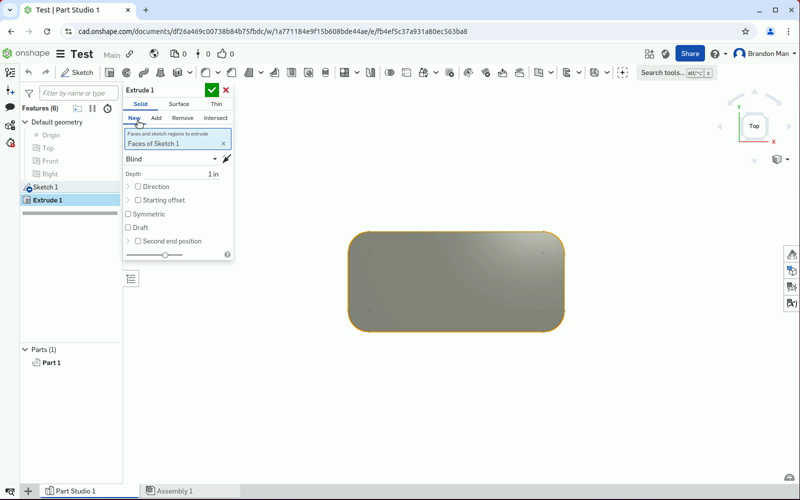
click(137, 120)
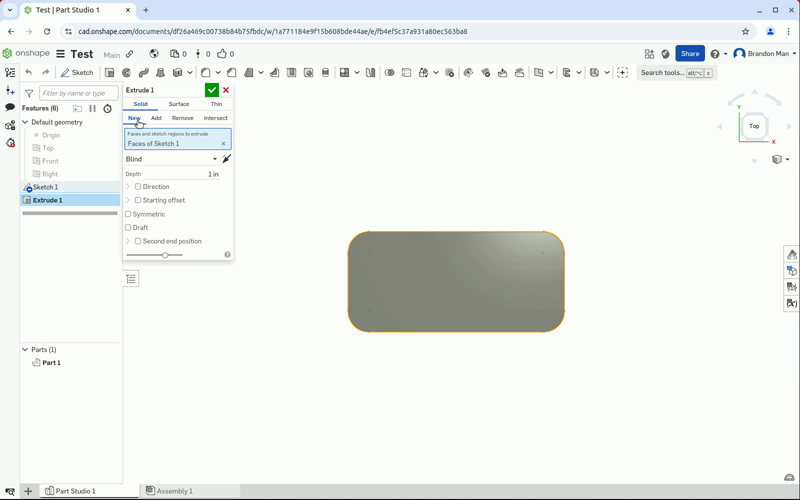
key(tab, 4)
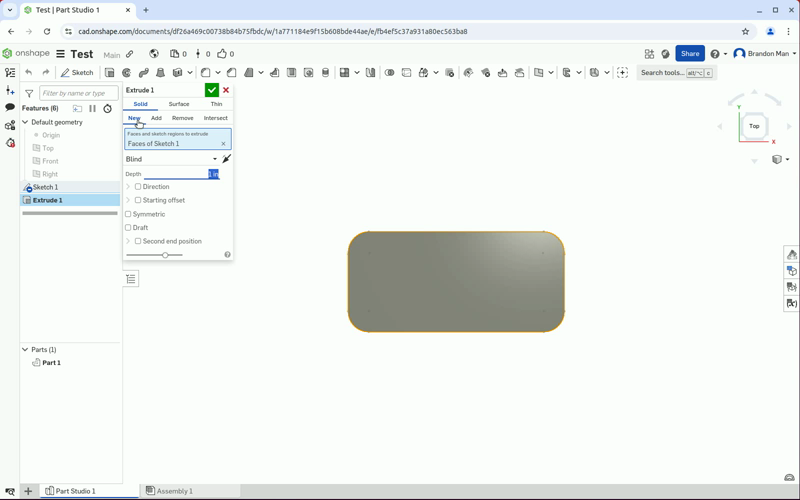
text(3.37)
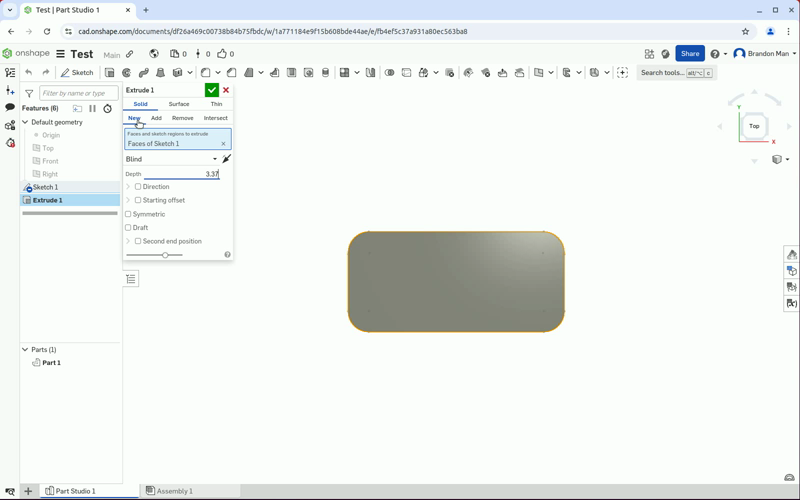
key(enter)
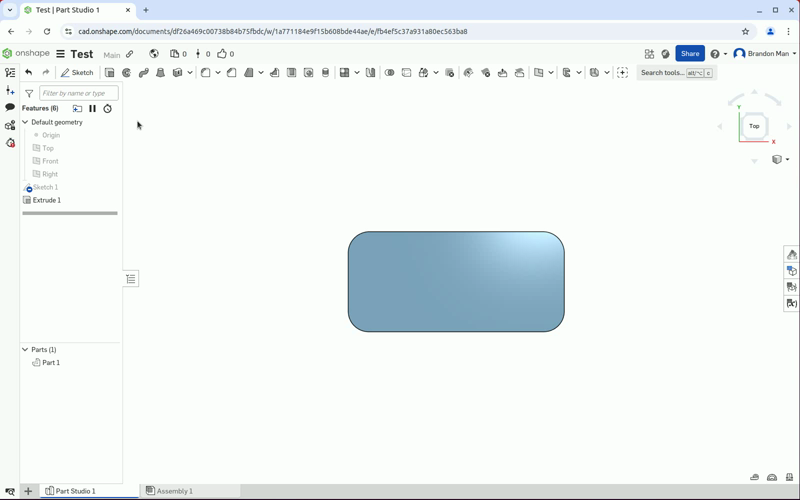
key(shift+h)
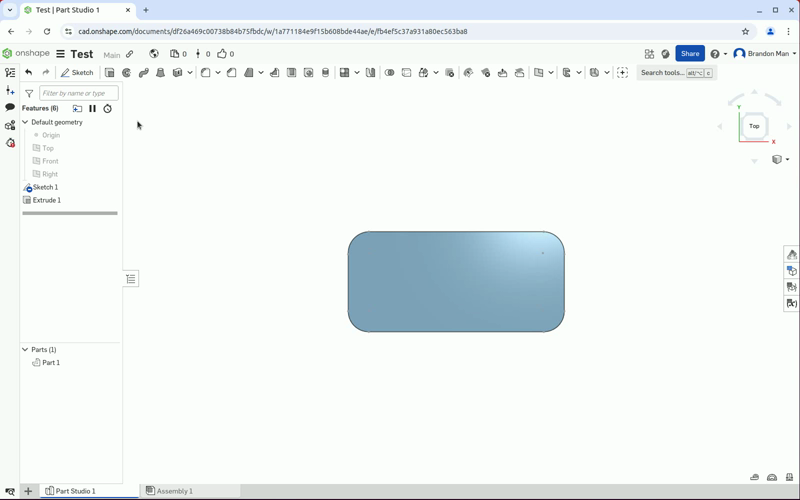
key(shift+h)
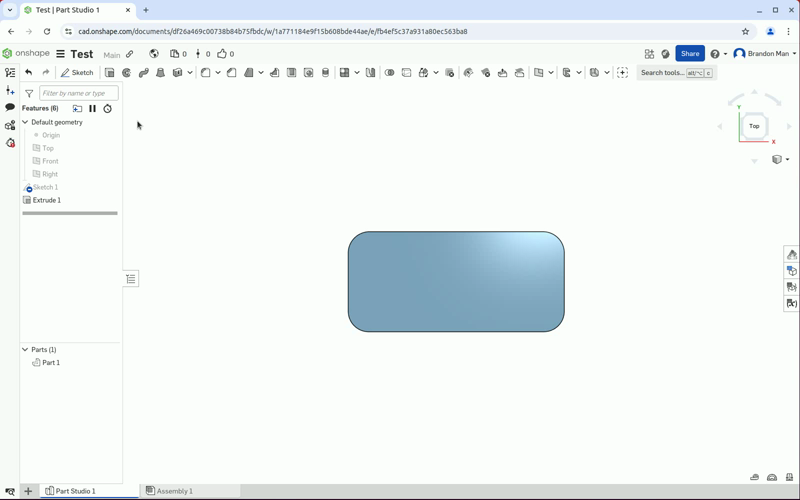
mouse_move(73, 189)
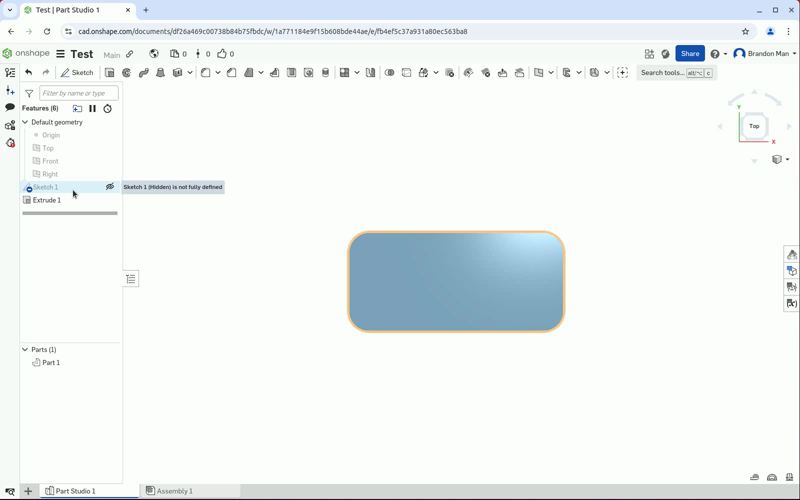
click(73, 189)
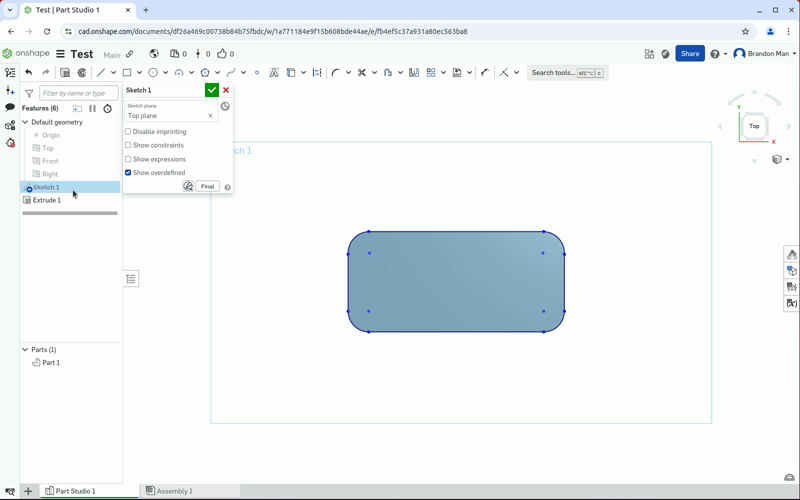
mouse_move(229, 92)
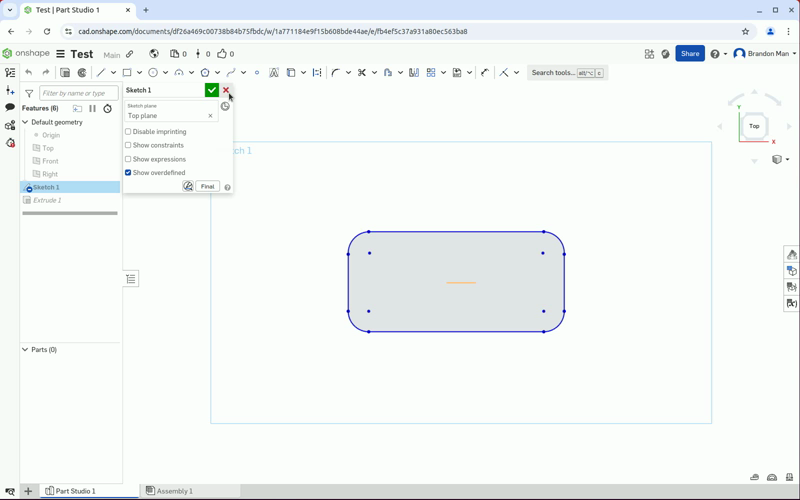
click(229, 92)
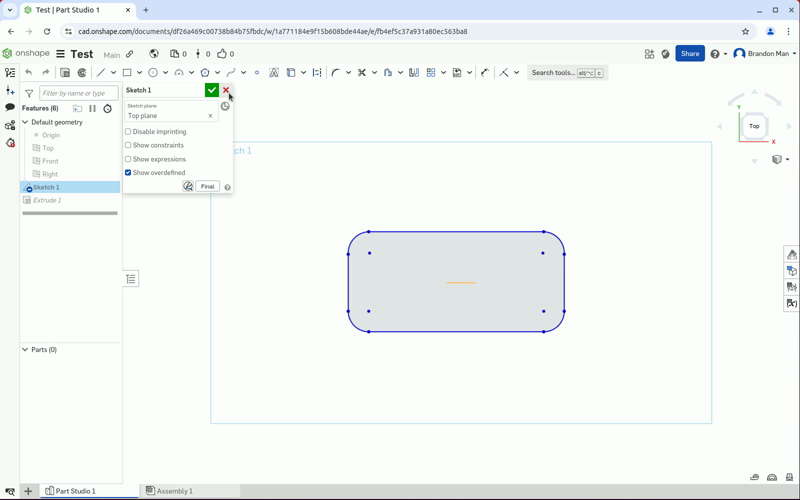
key(shift+s)
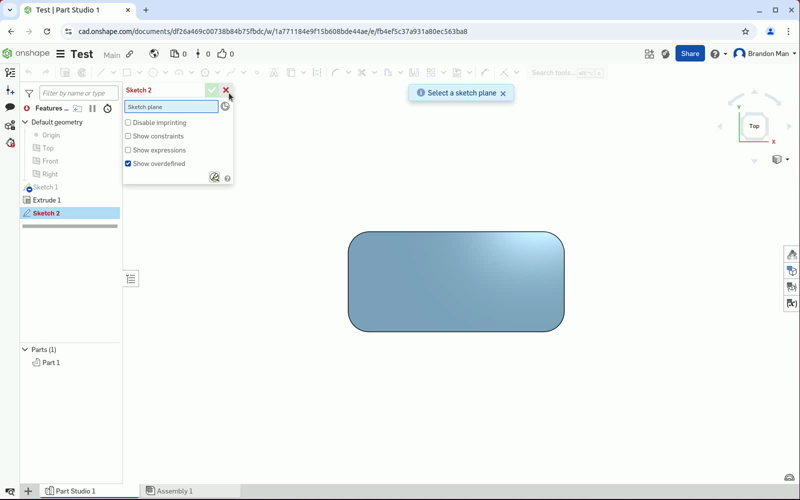
mouse_move(73, 150)
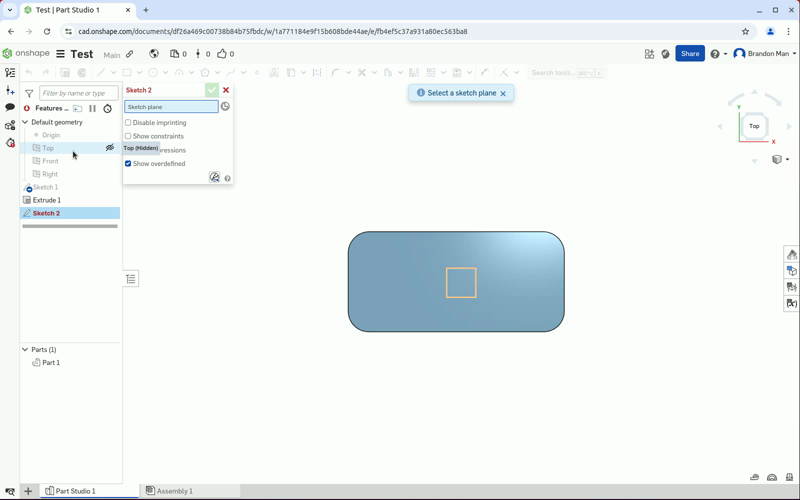
click(73, 150)
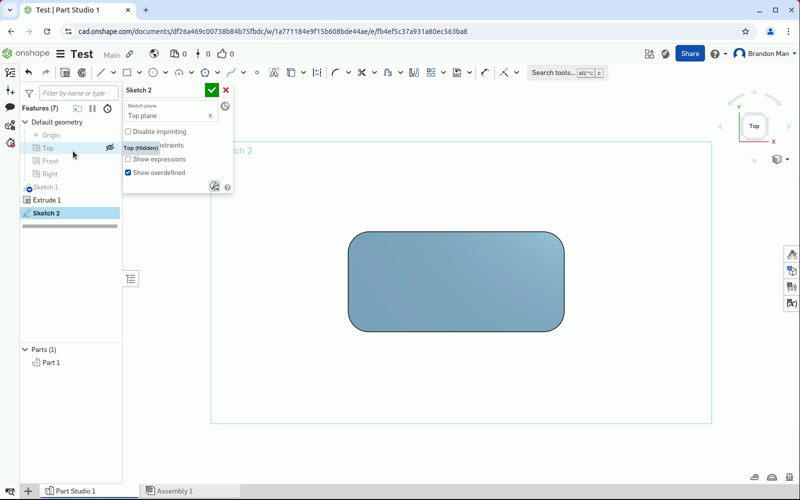
mouse_move(73, 352)
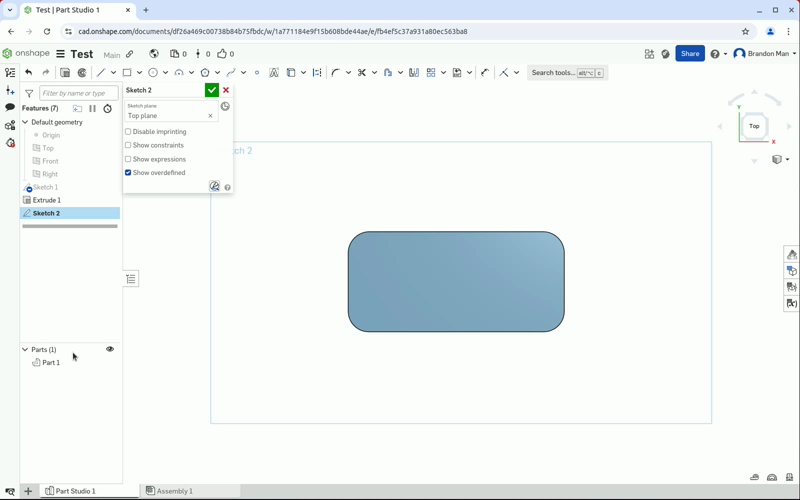
key(y)
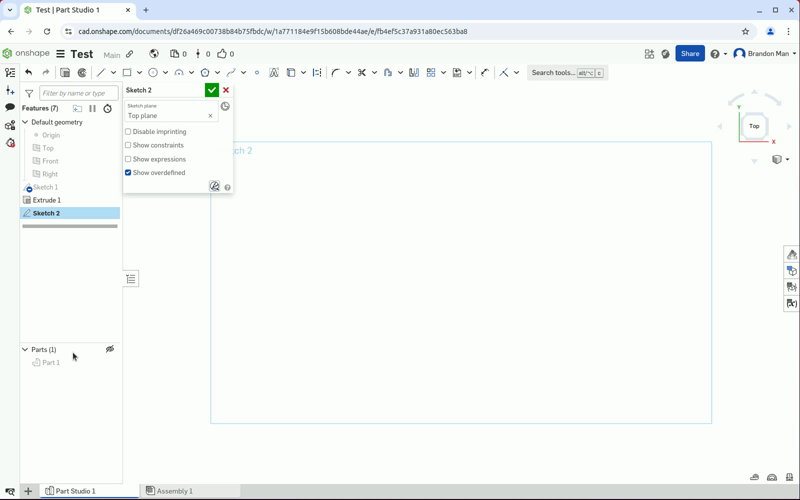
key(c)
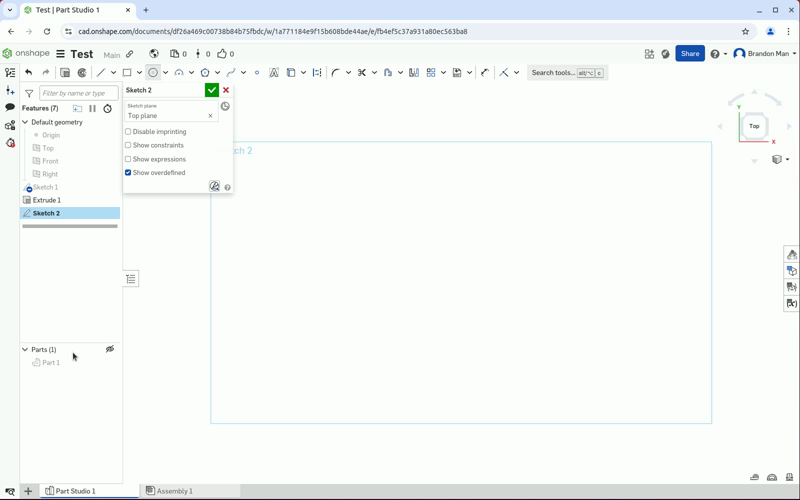
key_down(shift)
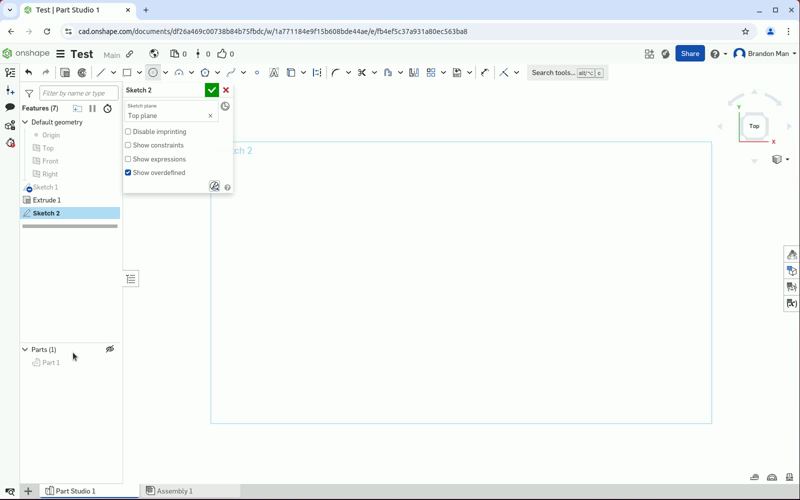
mouse_move(366, 246)
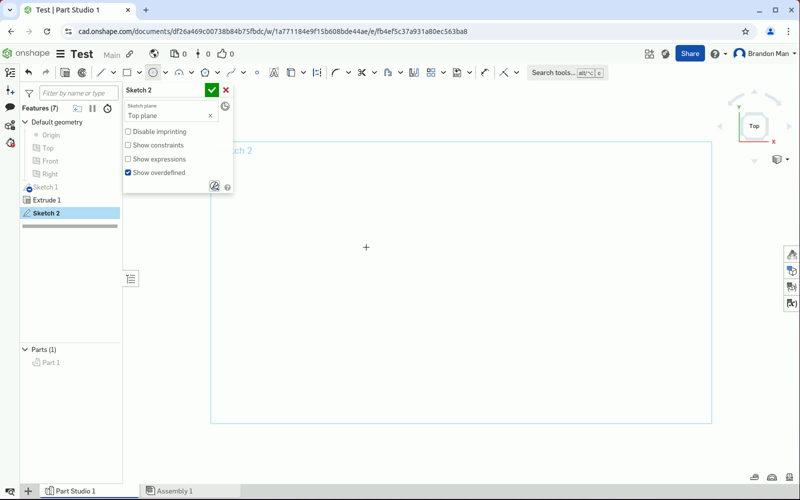
click(366, 246)
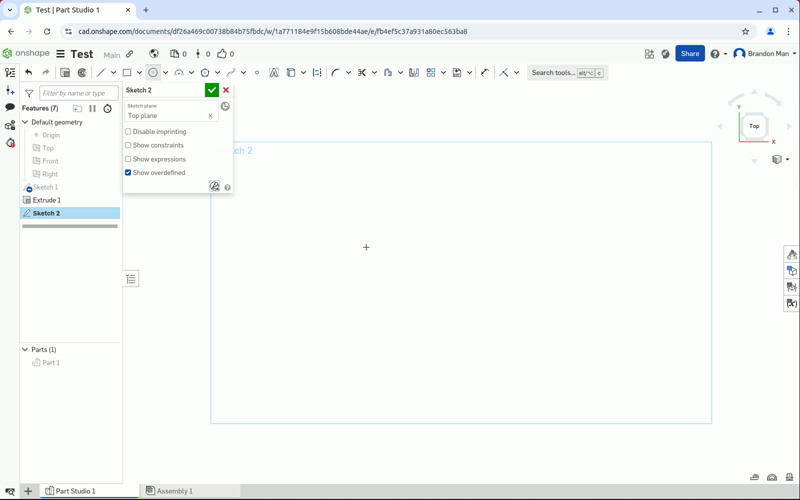
key_up(shift)
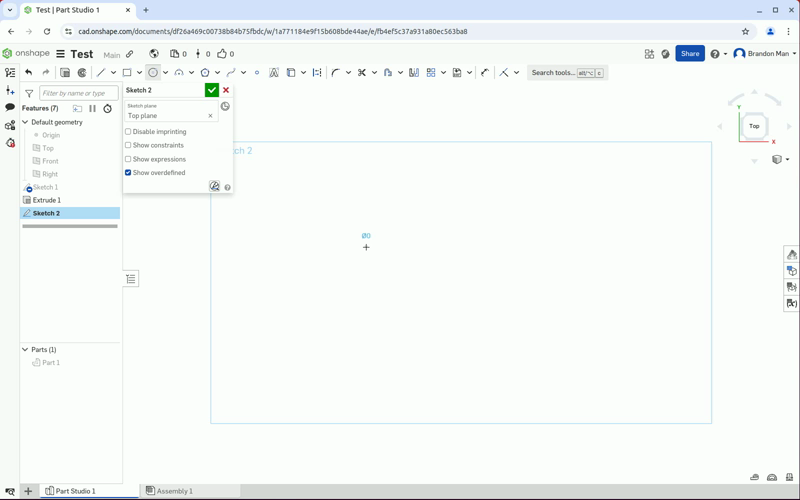
mouse_move(374, 246)
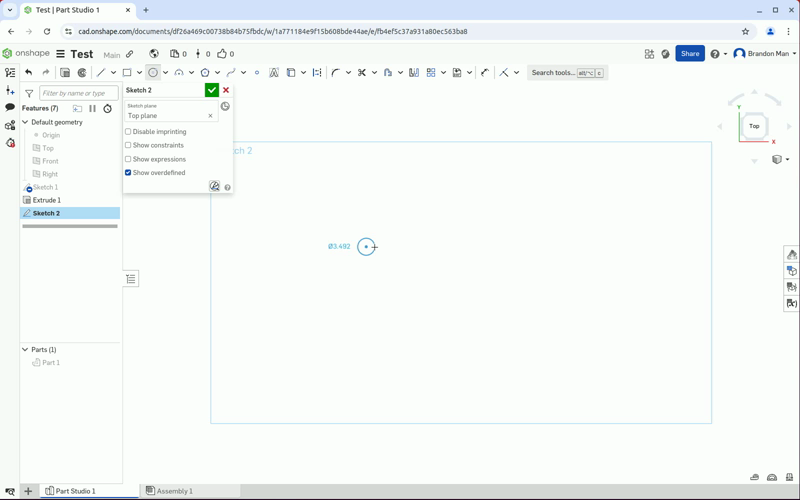
click(374, 246)
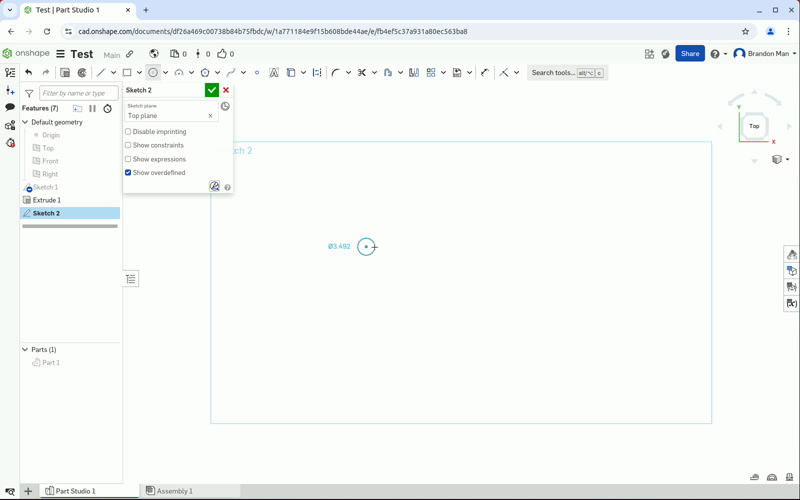
key(esc)
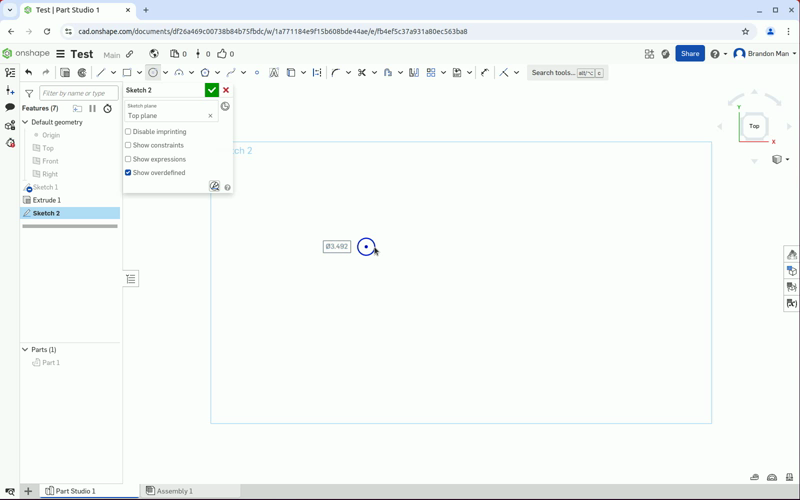
mouse_move(359, 249)
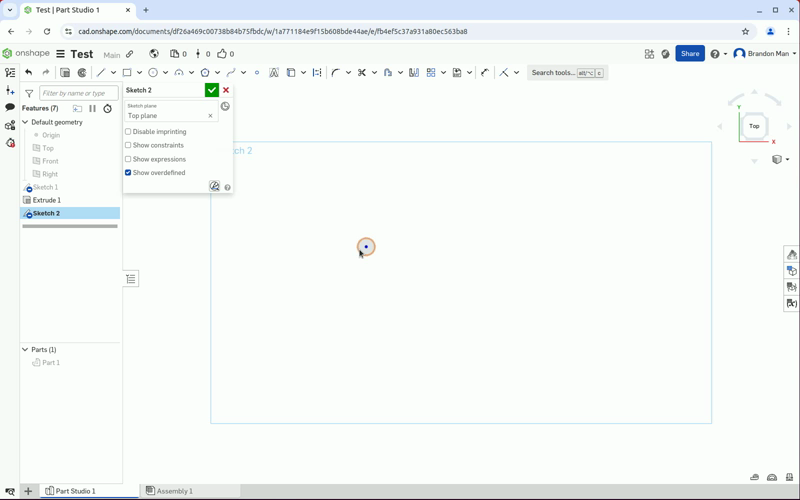
scroll(6)
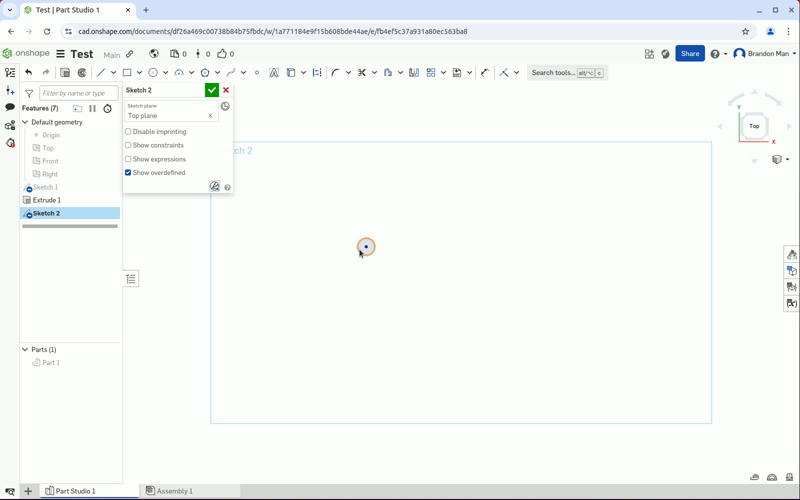
scroll(6)
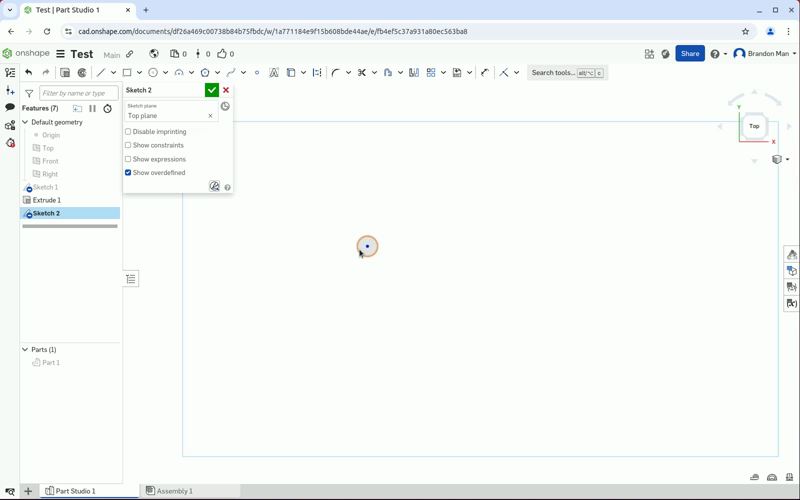
scroll(6)
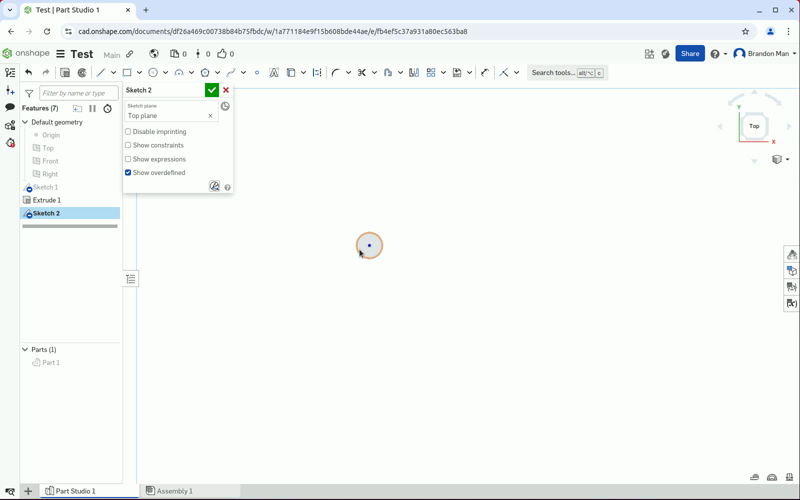
scroll(6)
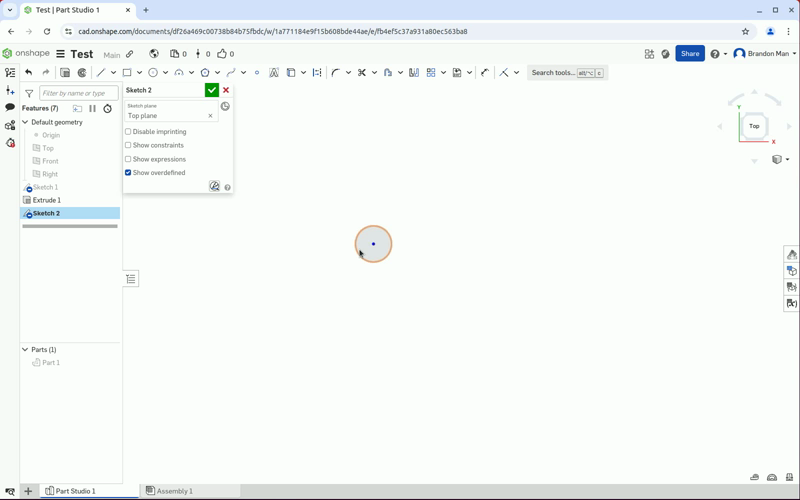
scroll(6)
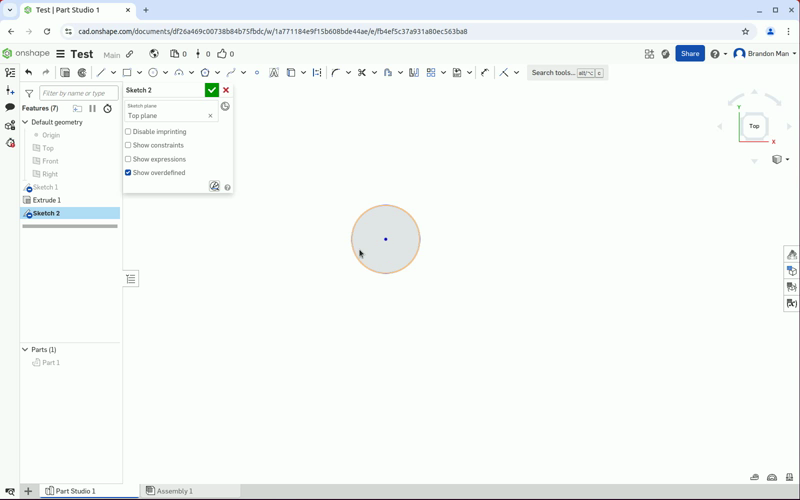
scroll(6)
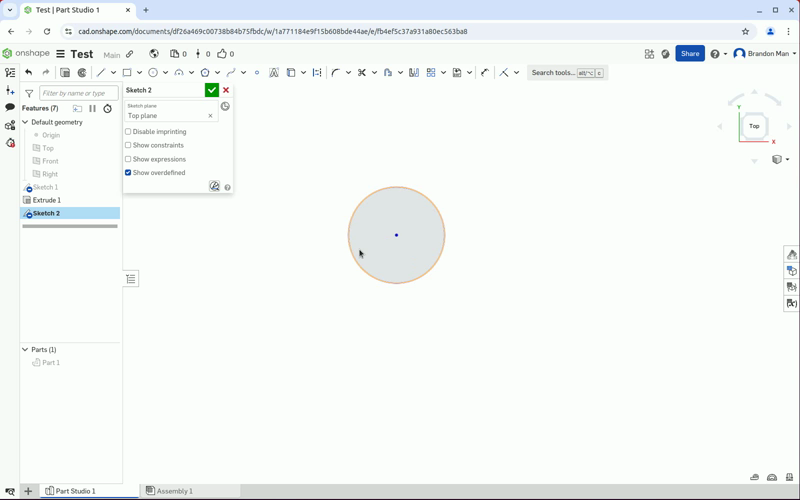
scroll(6)
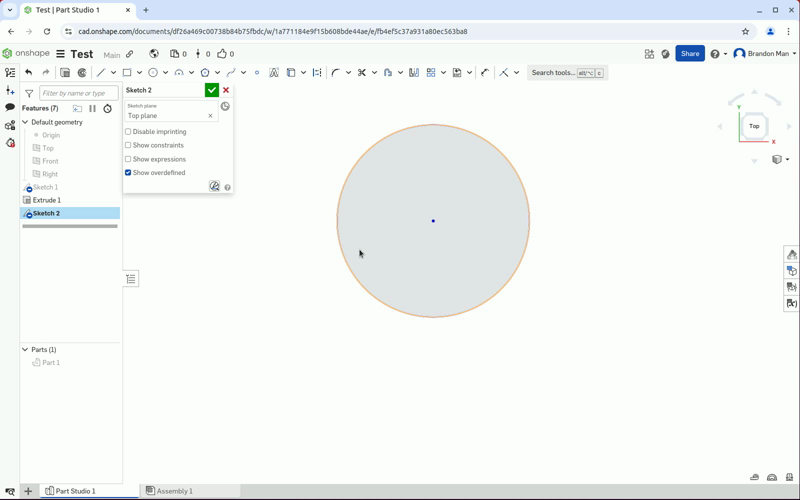
click(359, 249)
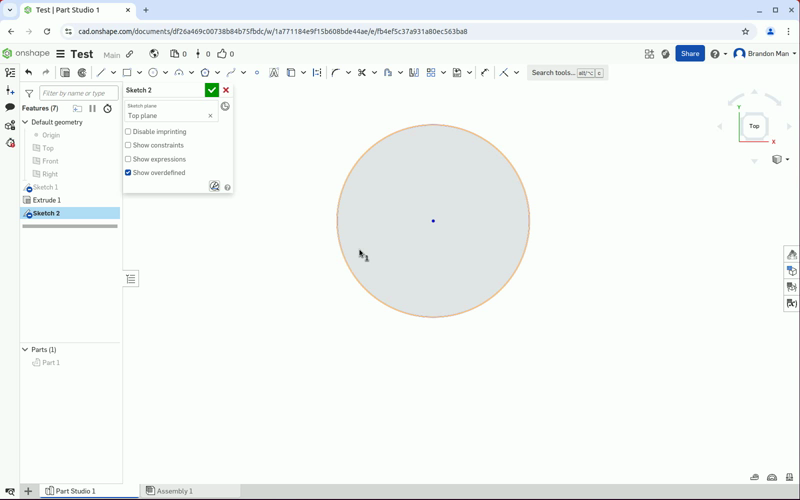
scroll(-6)
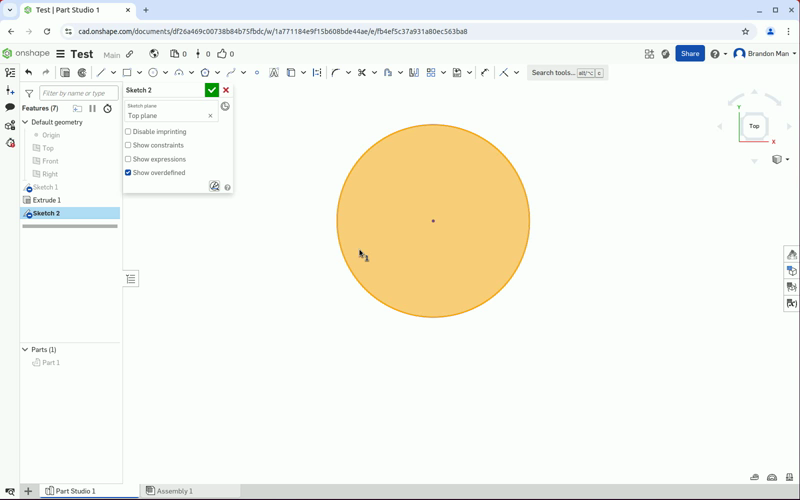
scroll(-6)
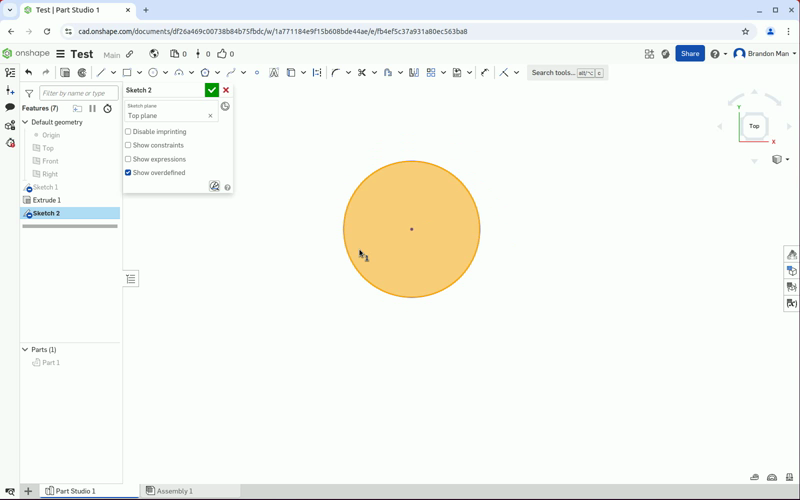
scroll(-6)
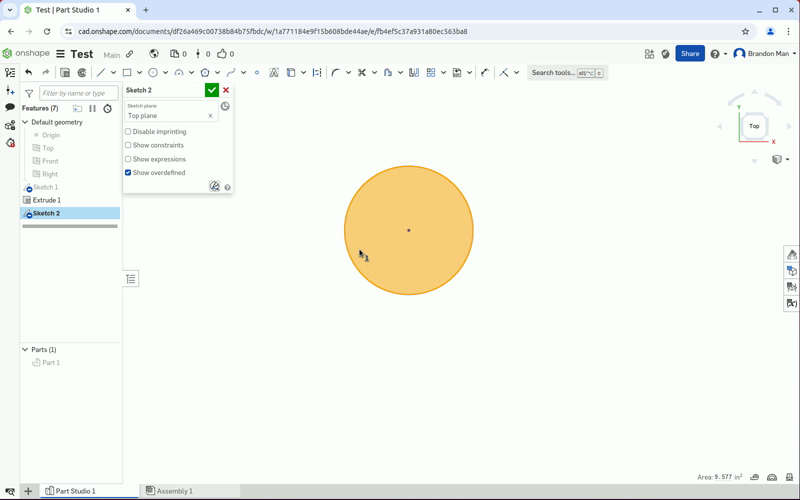
scroll(-6)
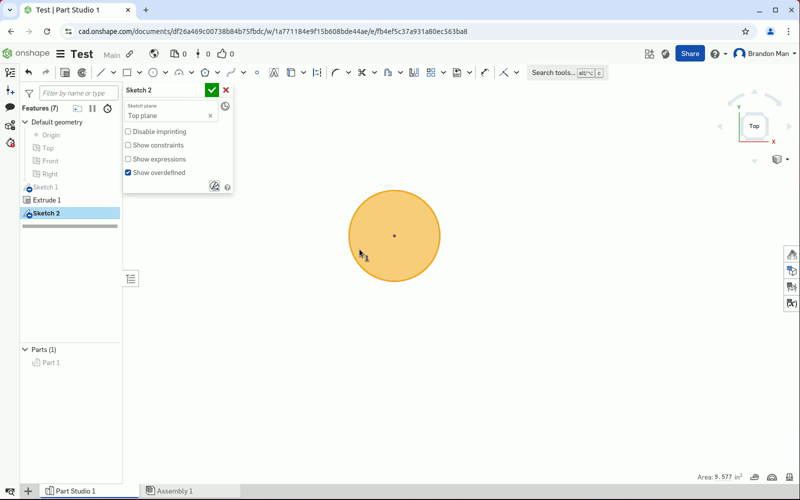
scroll(-6)
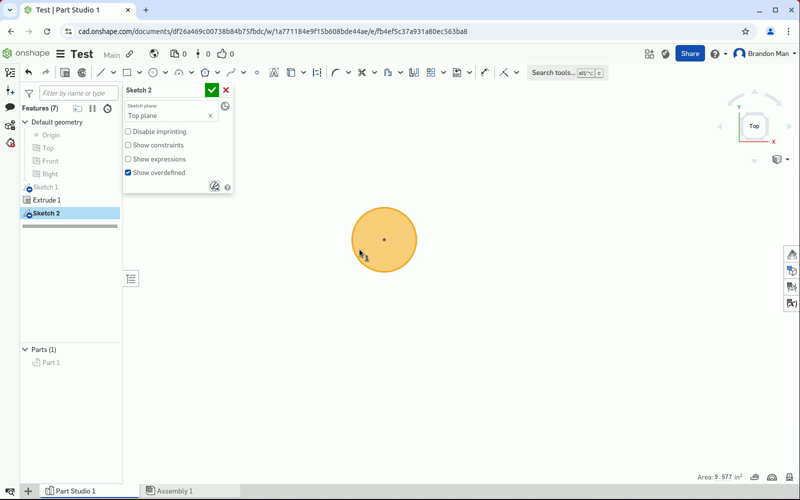
scroll(-6)
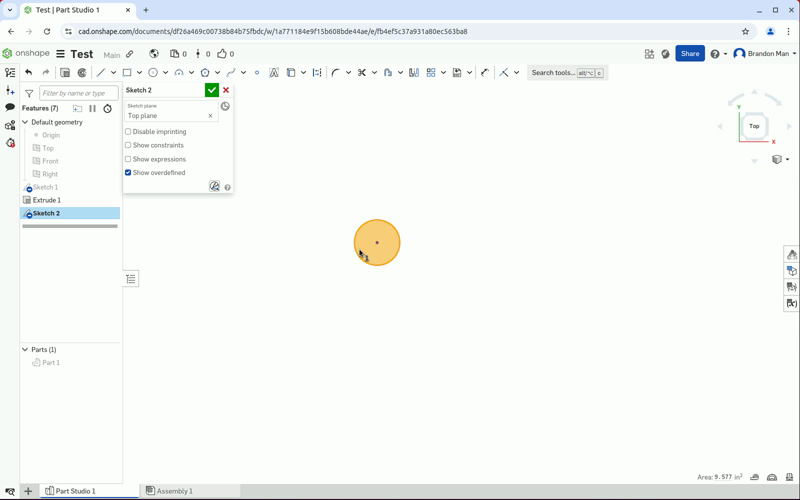
scroll(-6)
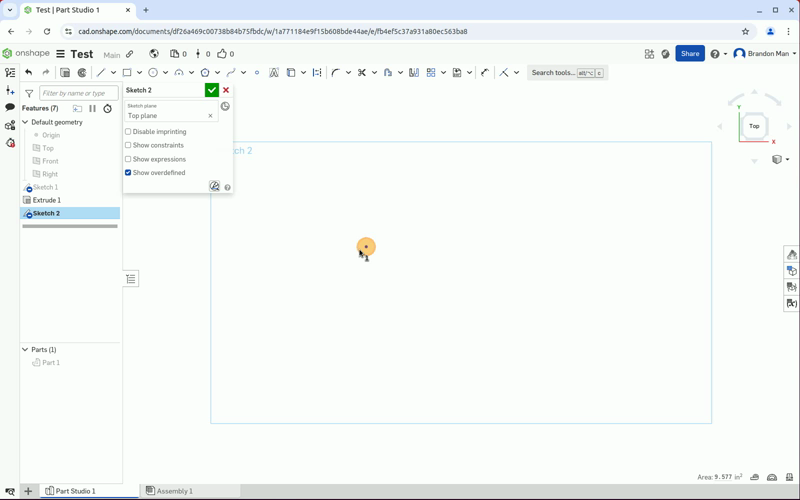
mouse_move(73, 352)
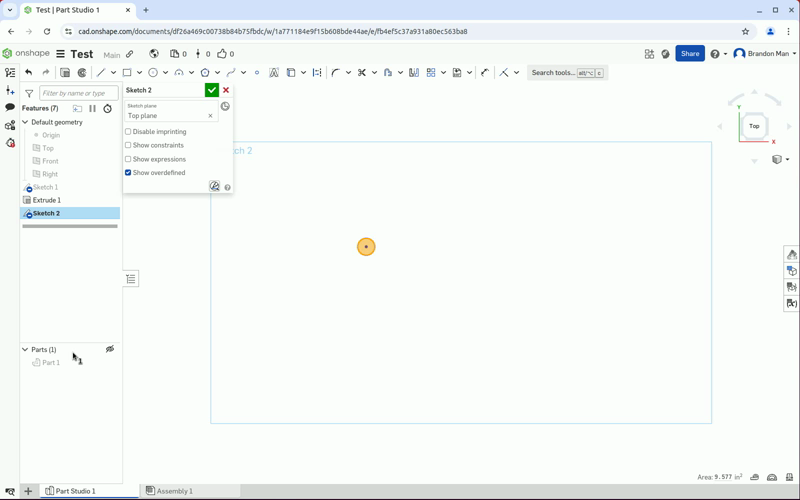
key(shift+y)
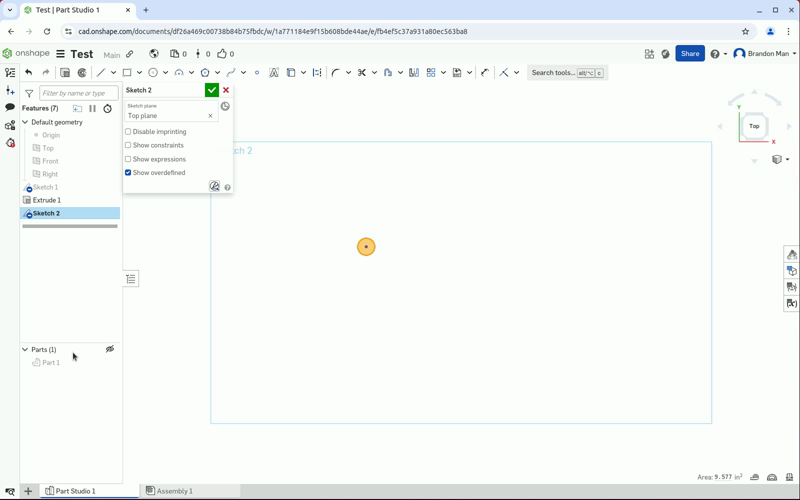
key(shift+e)
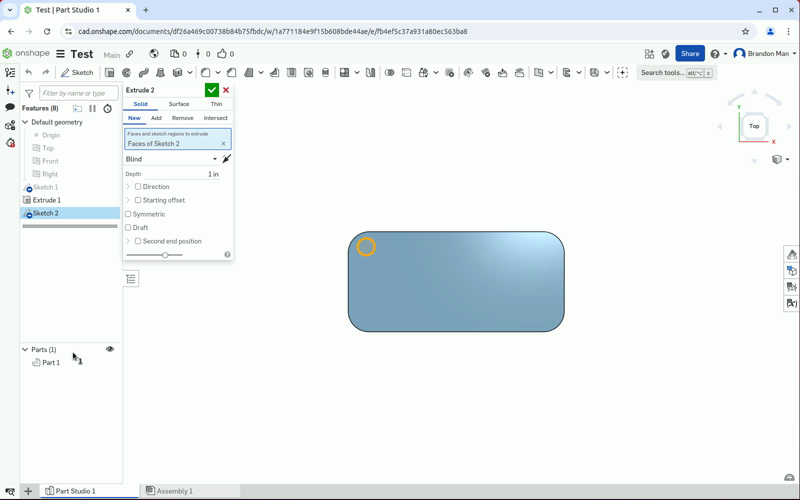
mouse_move(143, 106)
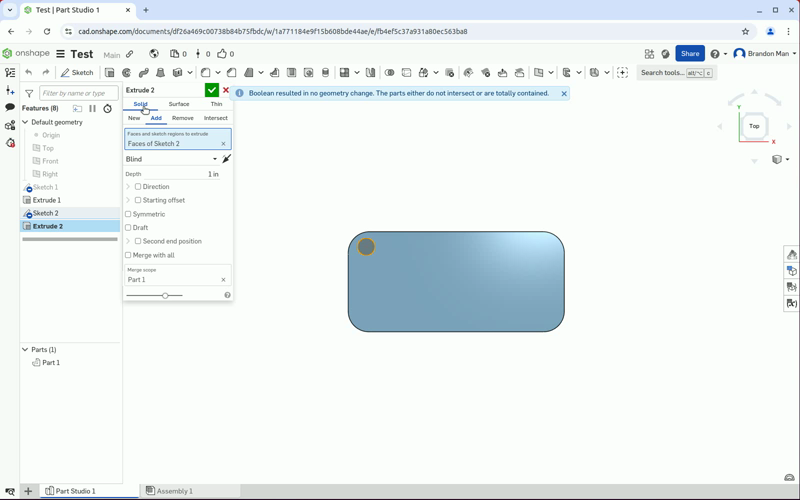
click(143, 106)
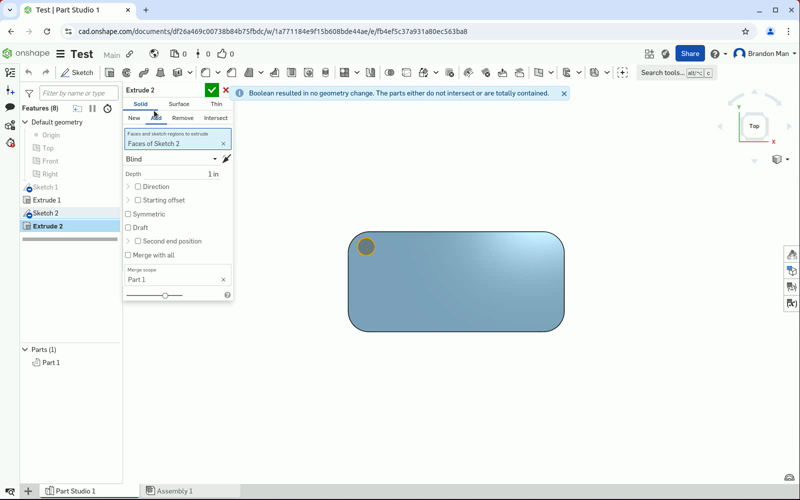
mouse_move(186, 120)
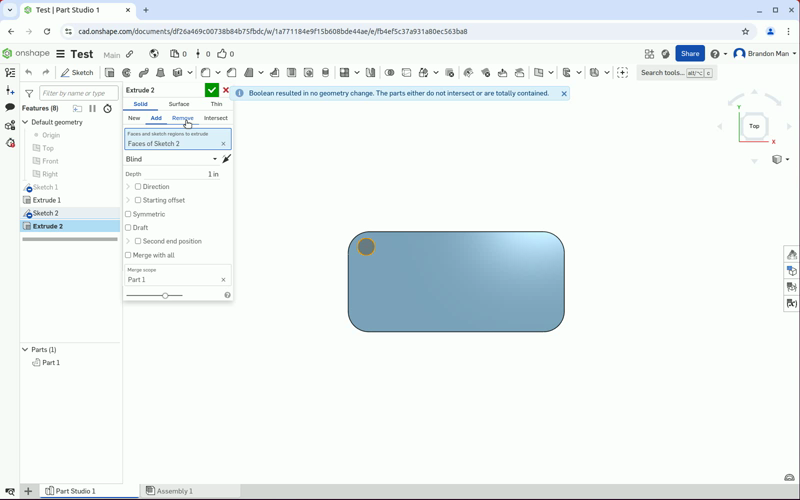
click(186, 120)
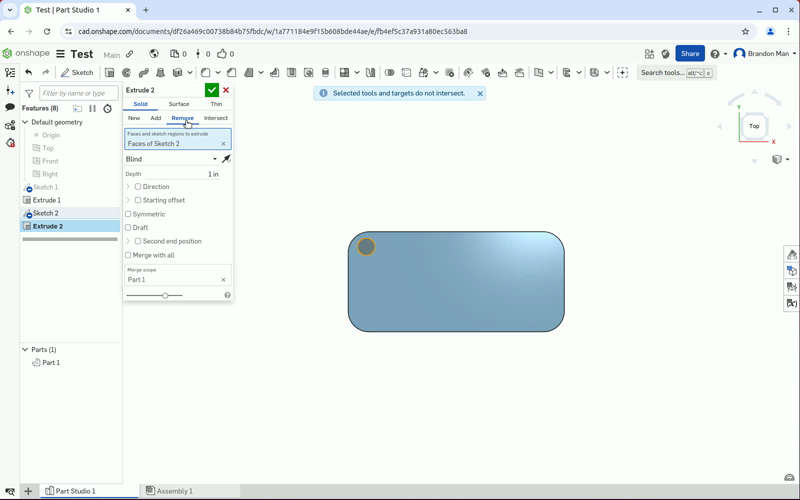
key(tab, 4)
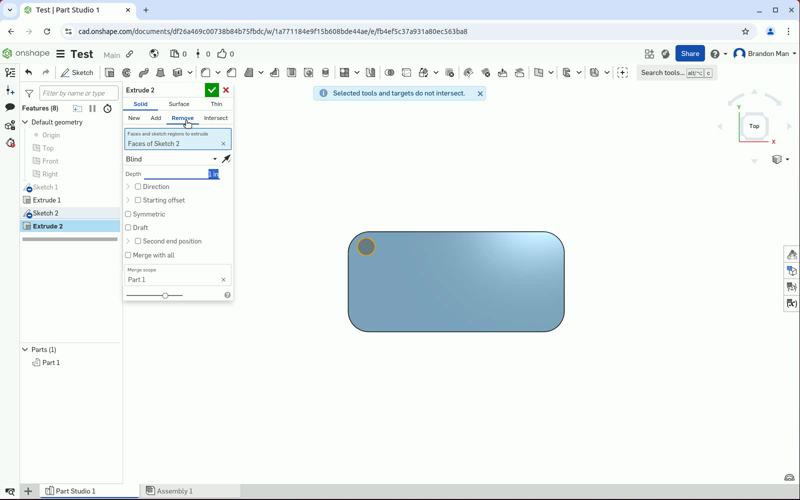
text(-17.332)
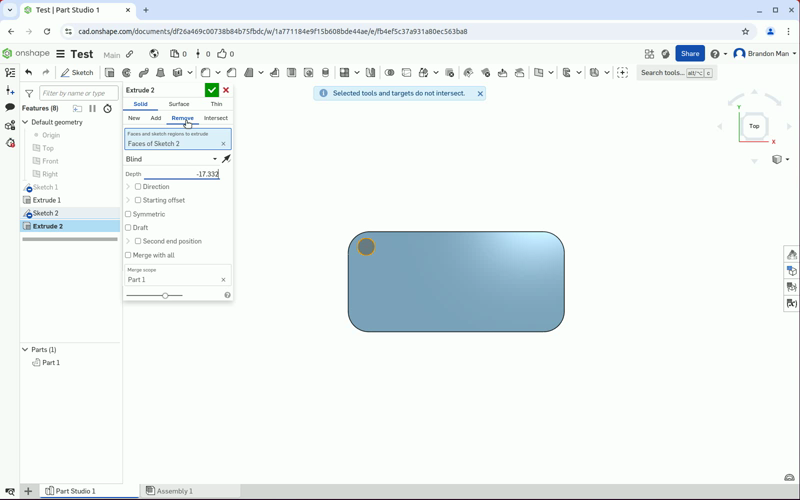
key(tab, 3)
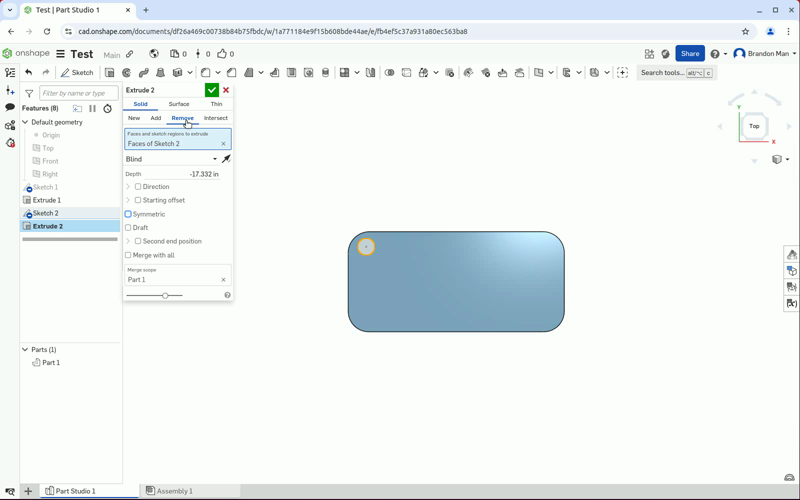
key(space)
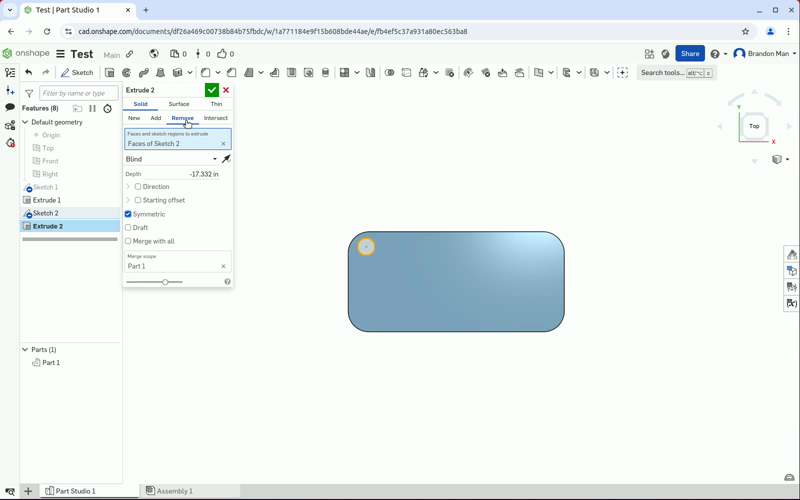
key(tab, 2)
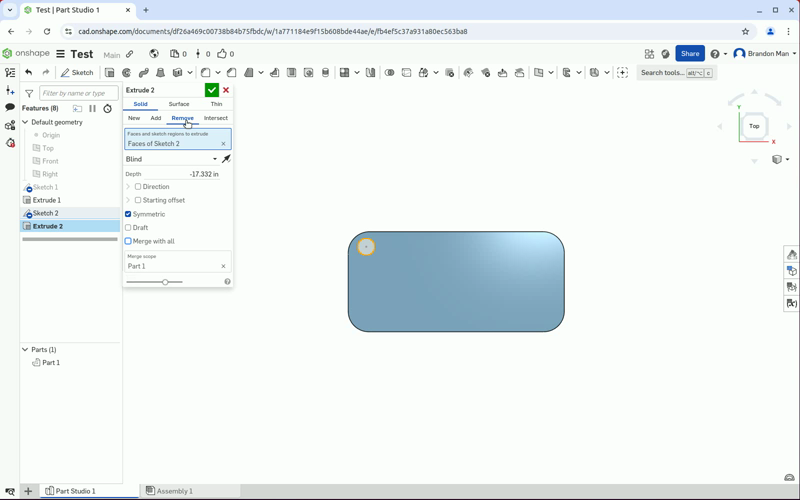
key(space)
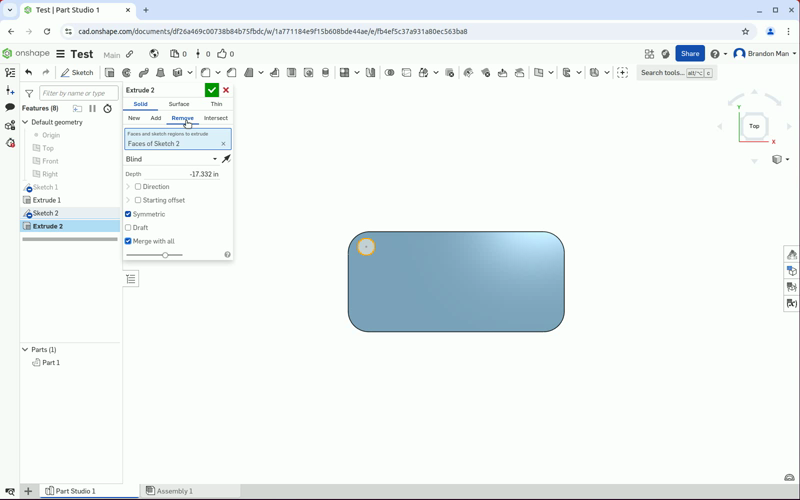
key(enter)
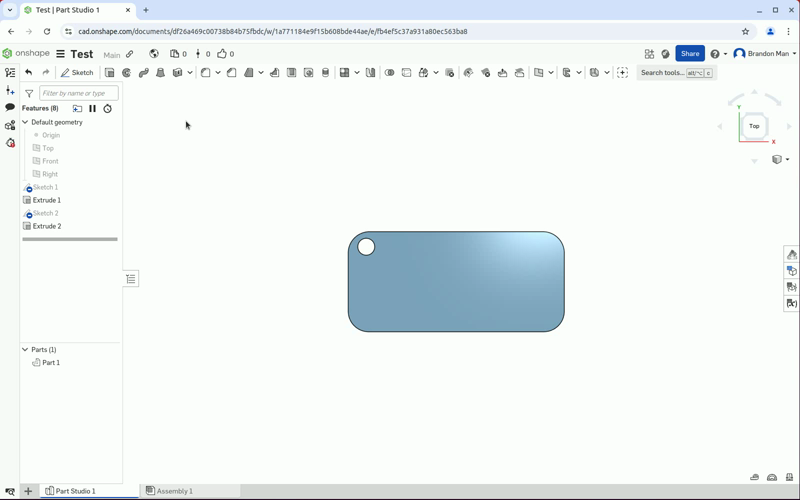
key(shift+h)
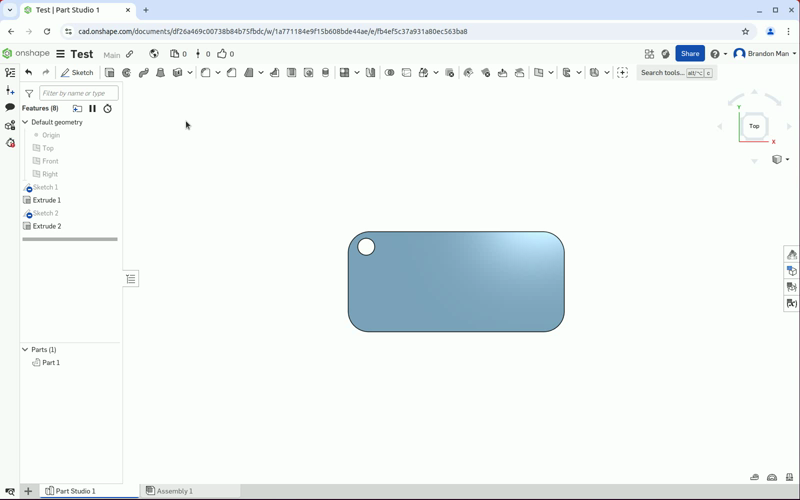
key(shift+h)
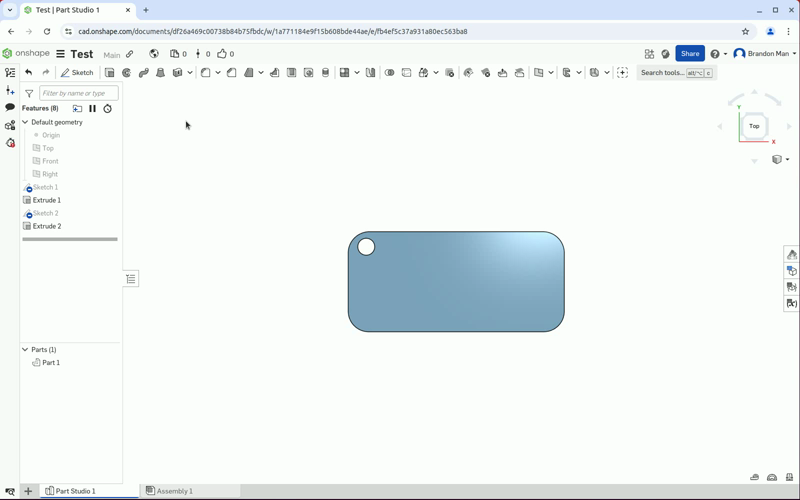
mouse_move(73, 189)
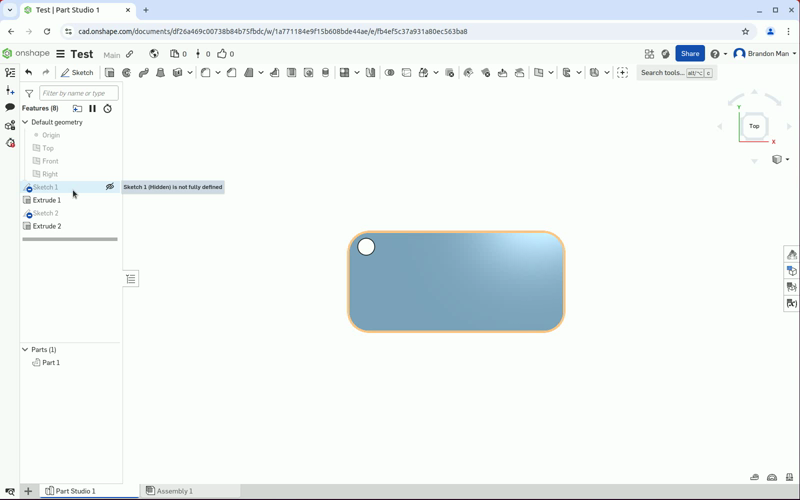
click(73, 189)
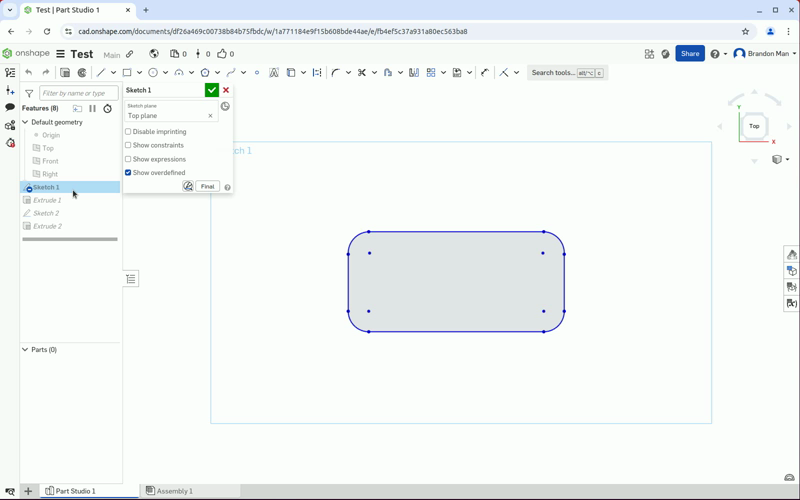
mouse_move(229, 92)
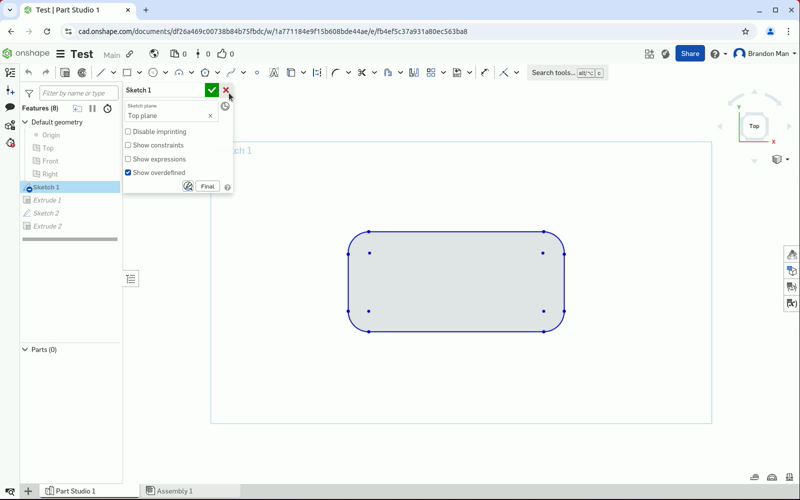
click(229, 92)
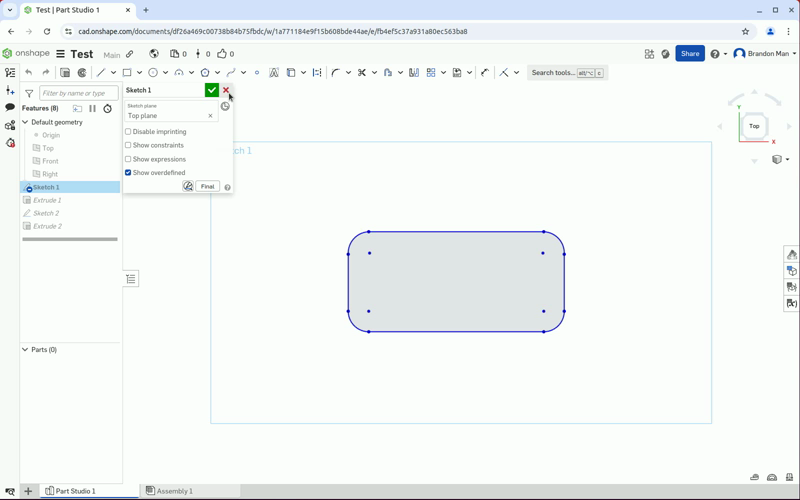
key(shift+s)
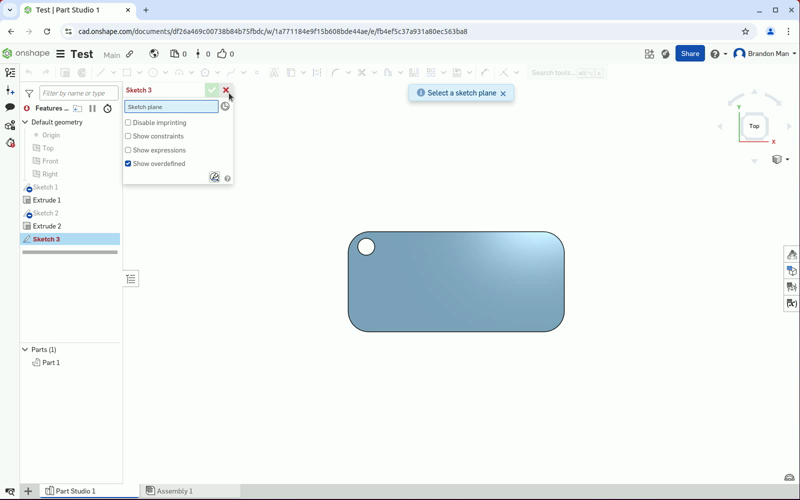
mouse_move(73, 150)
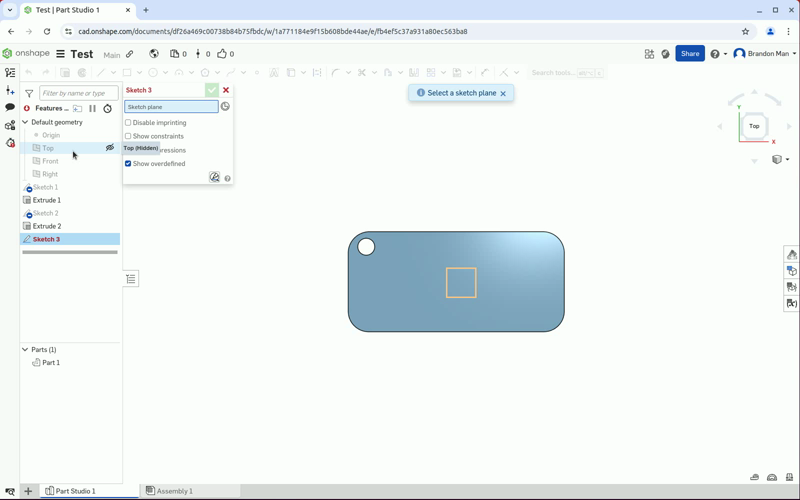
click(73, 150)
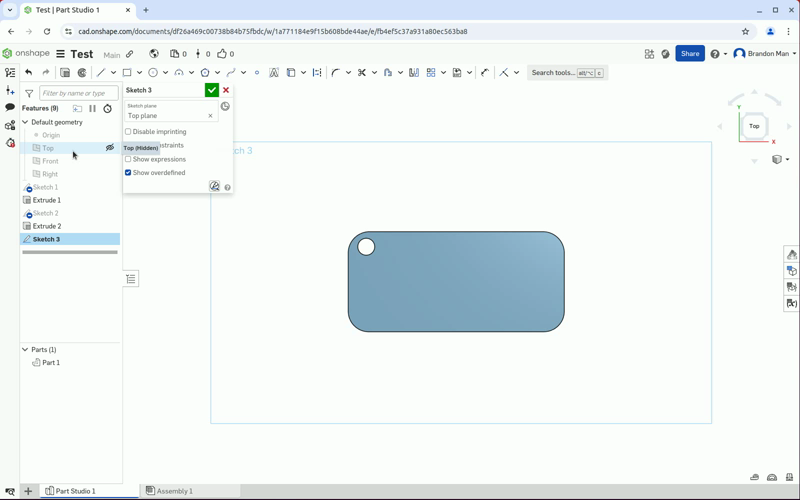
mouse_move(73, 352)
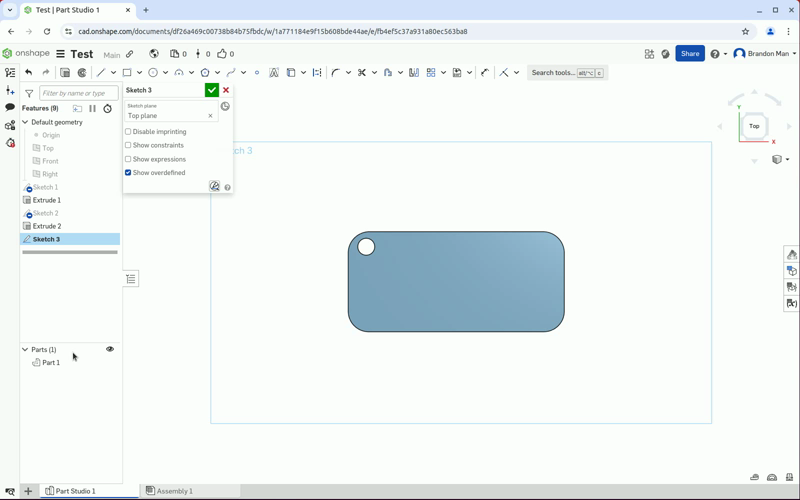
key(y)
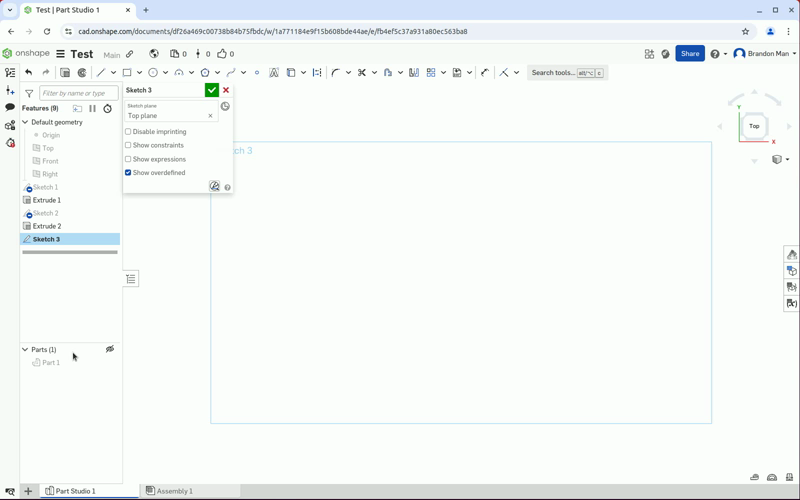
key(c)
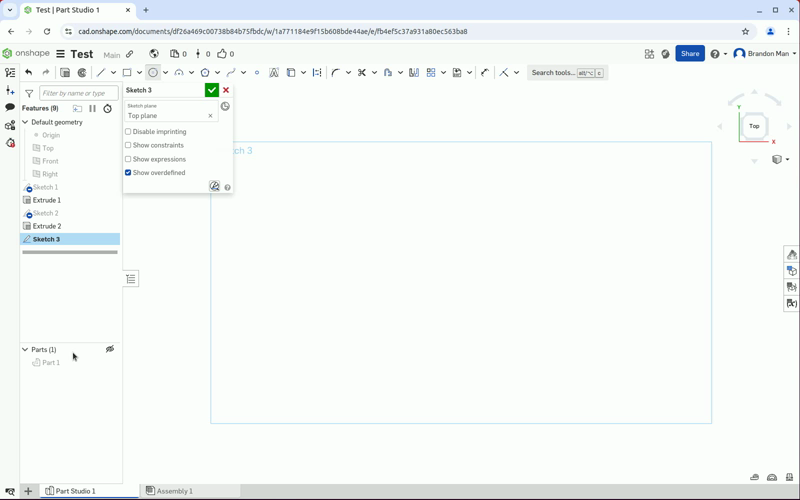
key_down(shift)
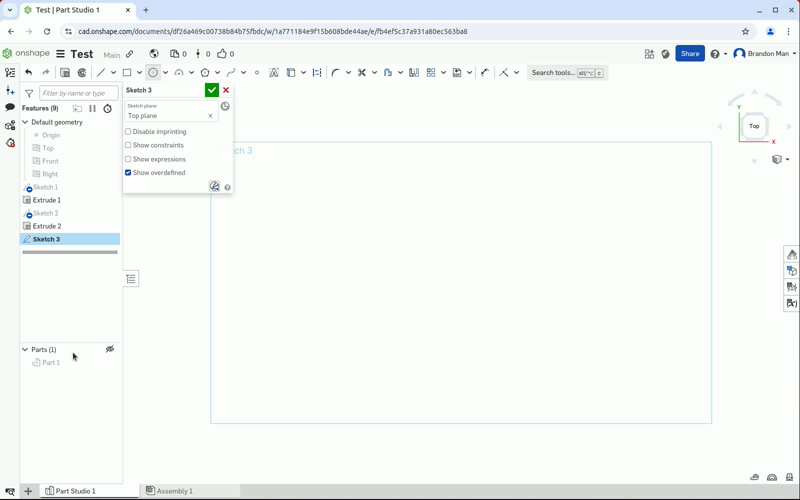
mouse_move(366, 319)
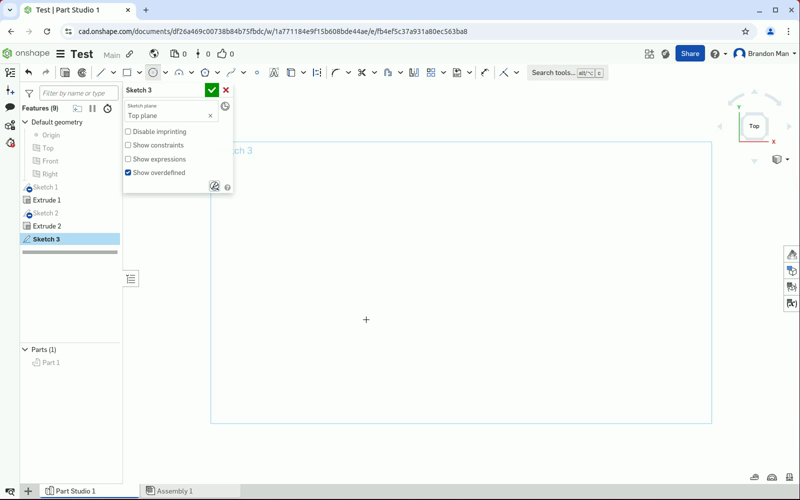
click(366, 319)
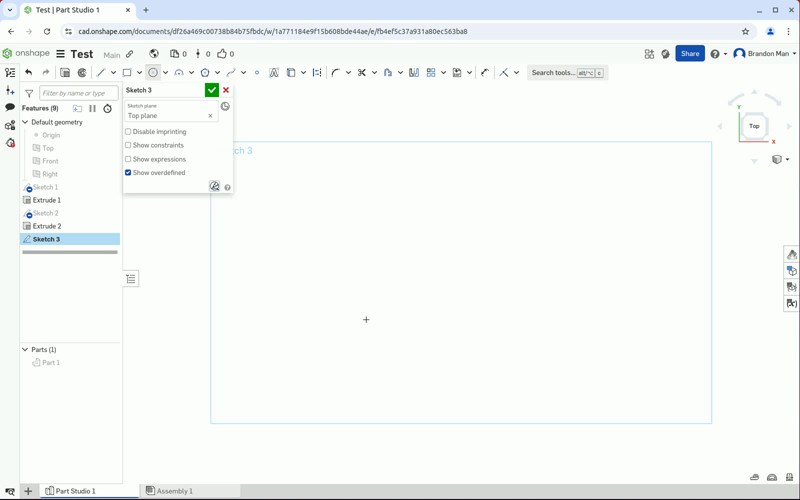
key_up(shift)
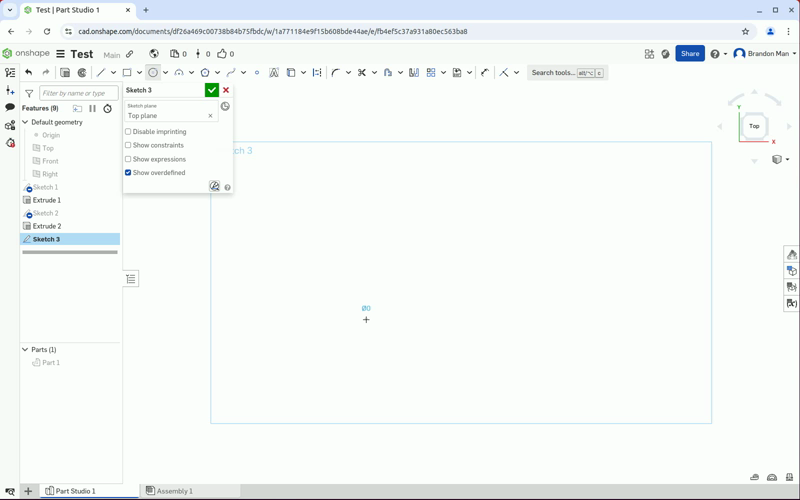
mouse_move(374, 319)
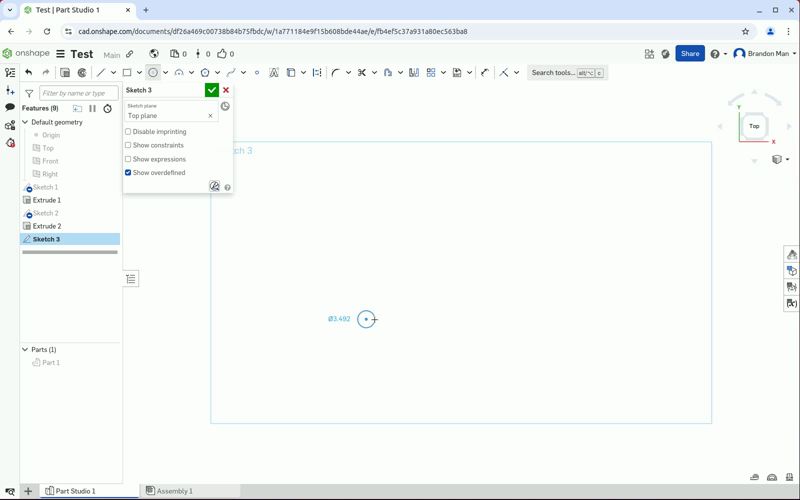
click(374, 319)
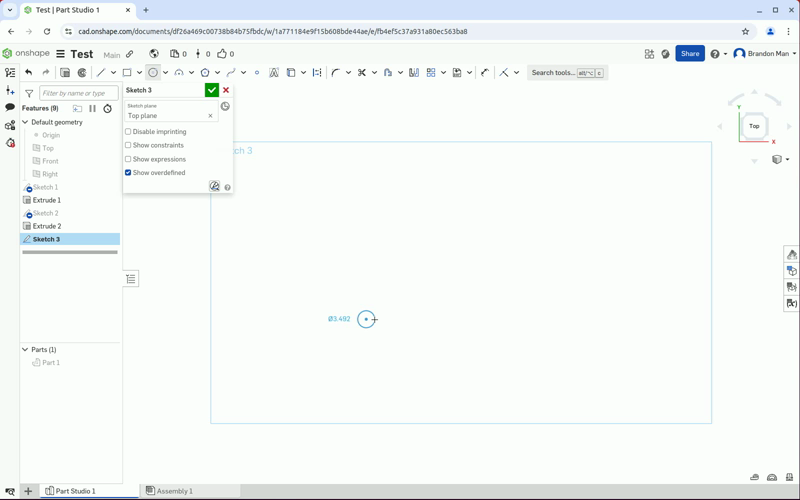
key(esc)
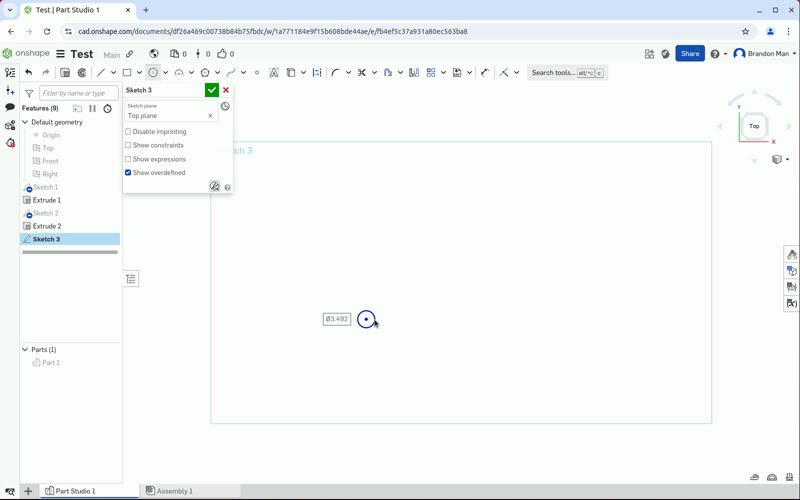
mouse_move(374, 319)
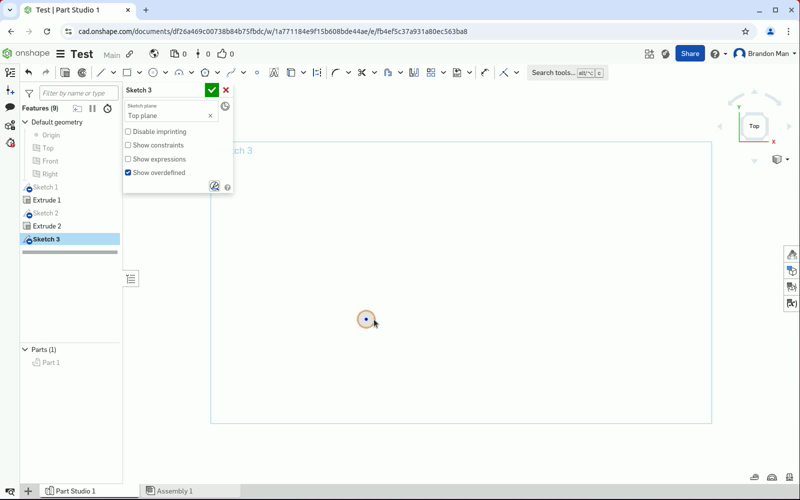
scroll(6)
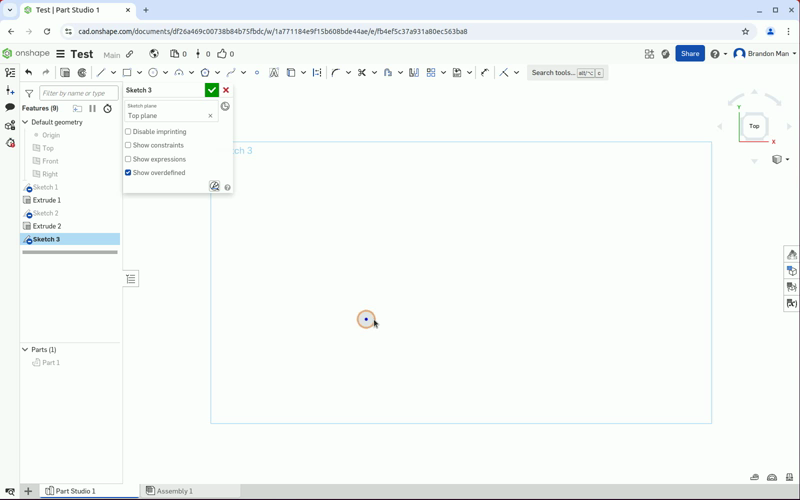
scroll(6)
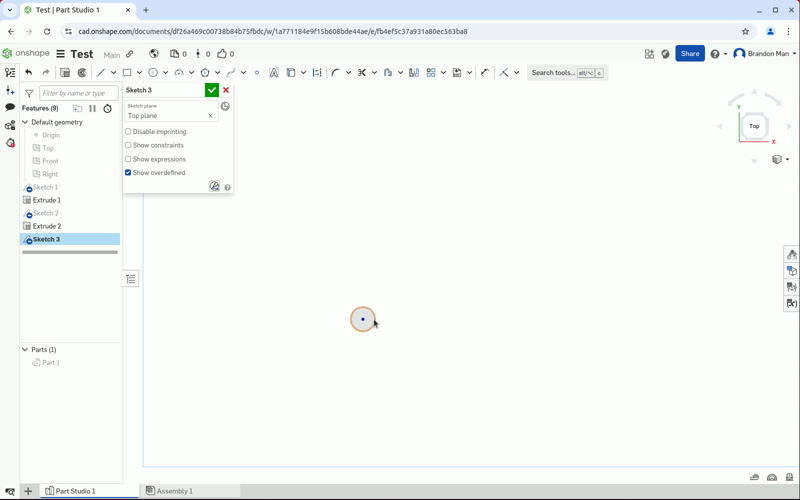
scroll(6)
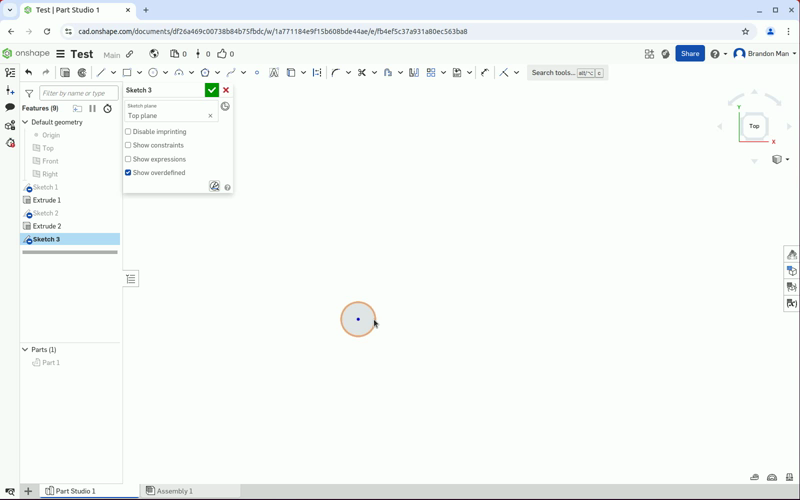
scroll(6)
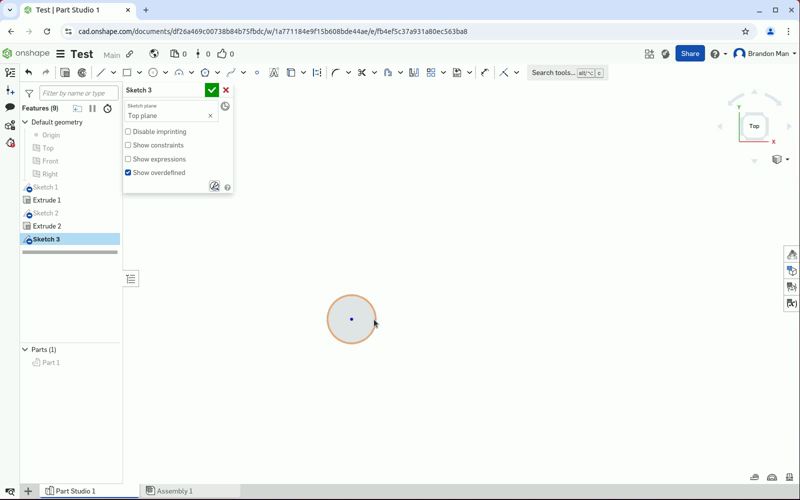
scroll(6)
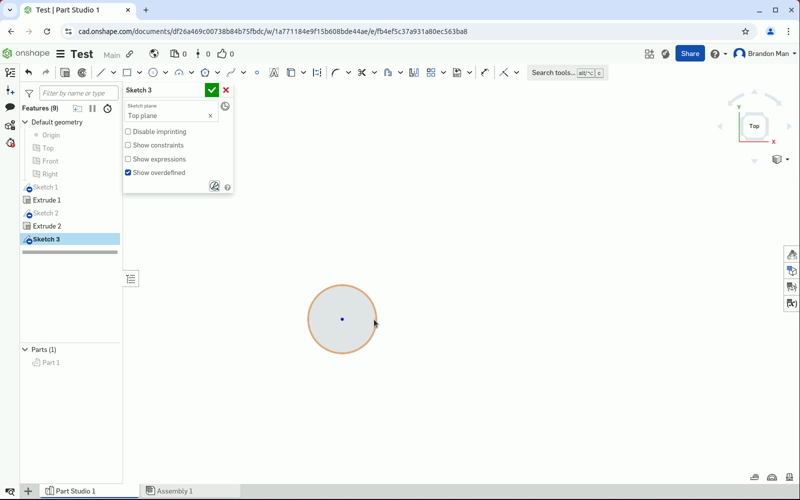
scroll(6)
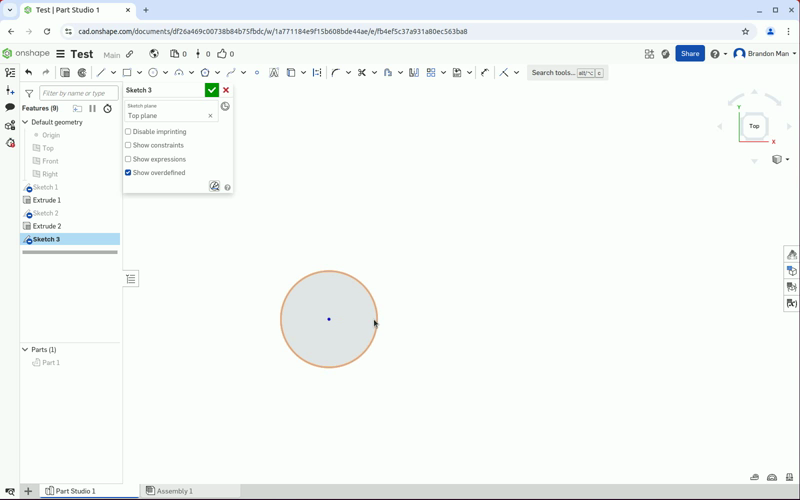
scroll(6)
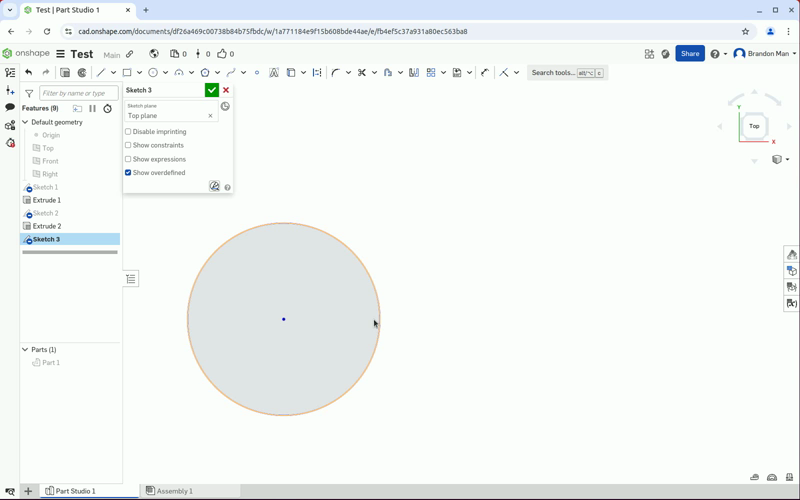
click(374, 319)
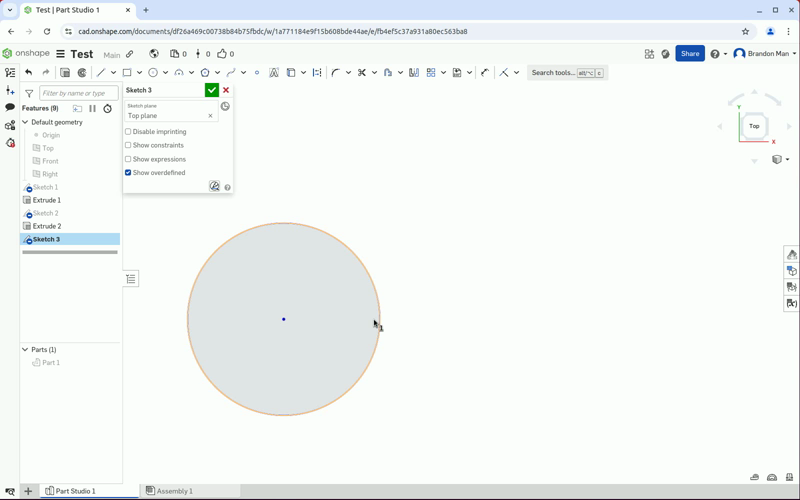
scroll(-6)
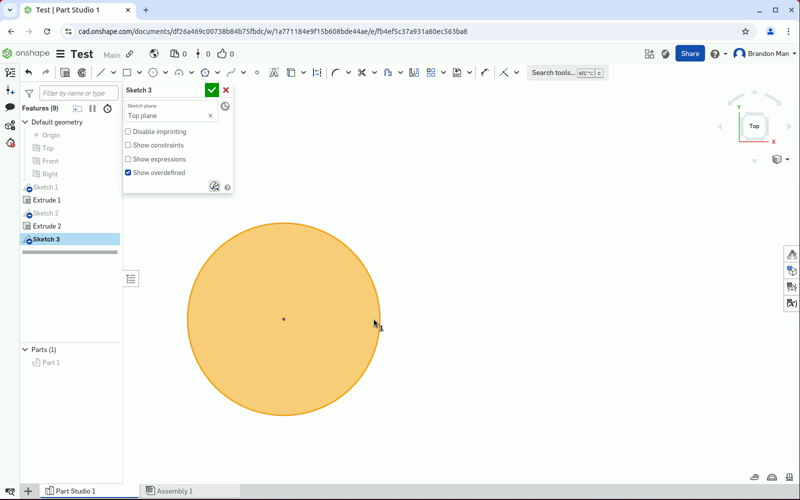
scroll(-6)
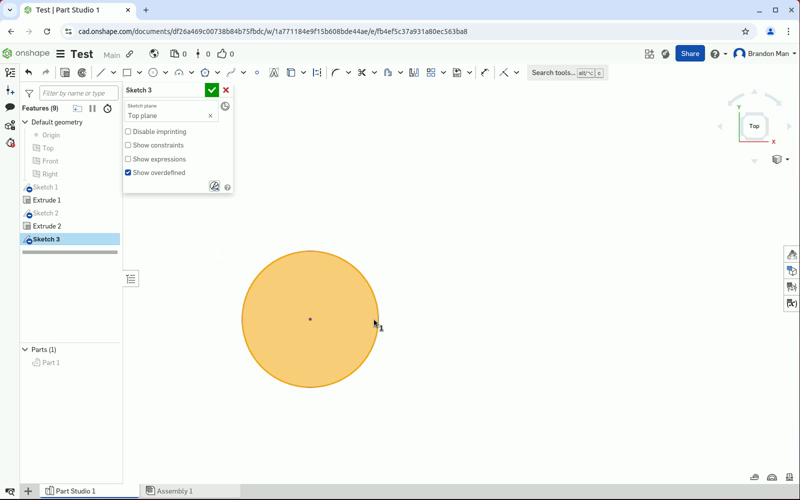
scroll(-6)
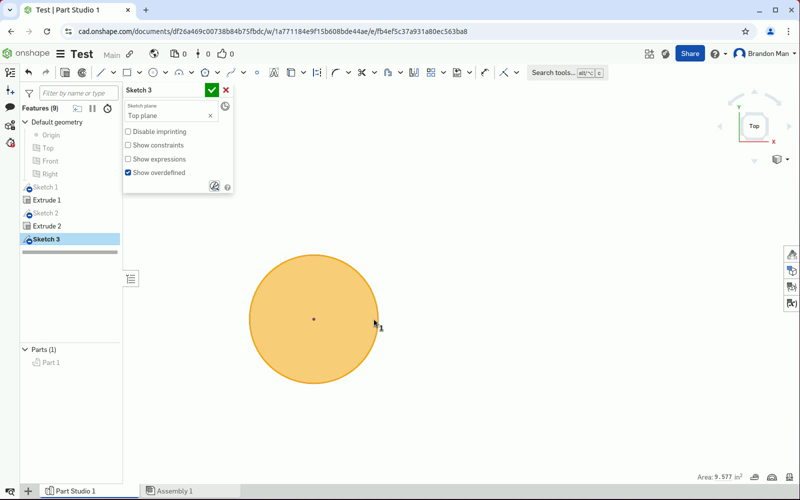
scroll(-6)
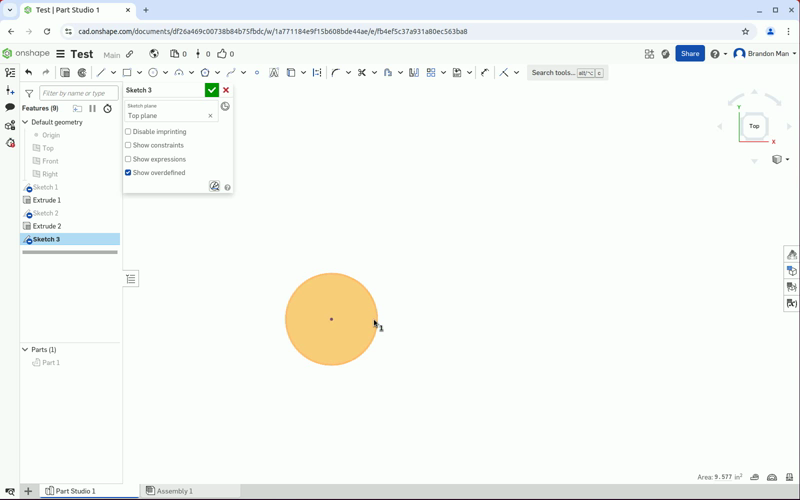
scroll(-6)
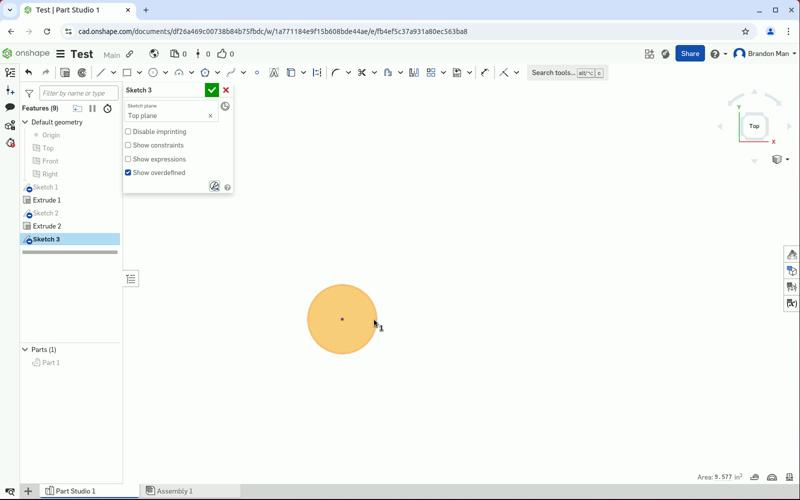
scroll(-6)
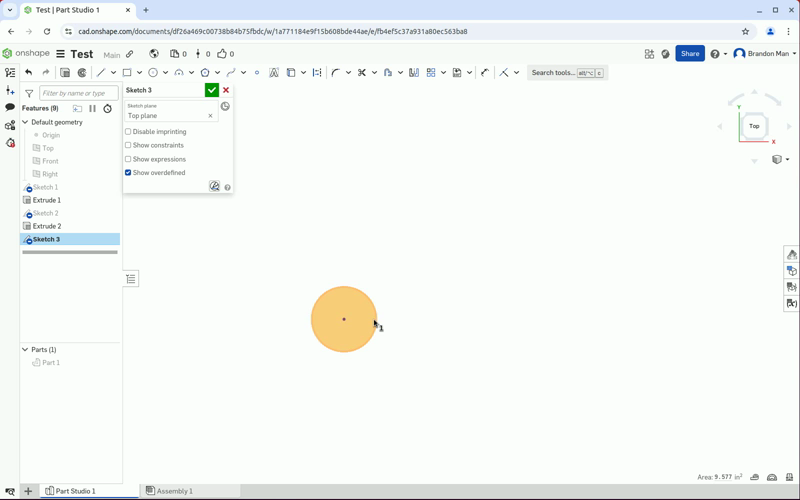
scroll(-6)
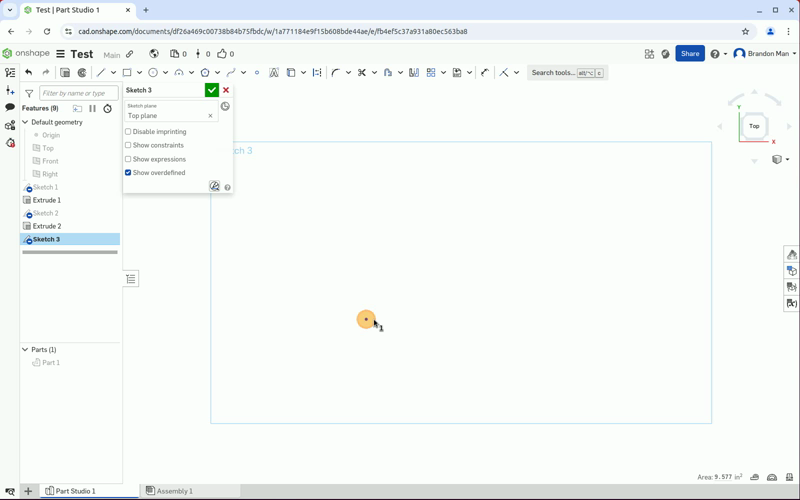
mouse_move(73, 352)
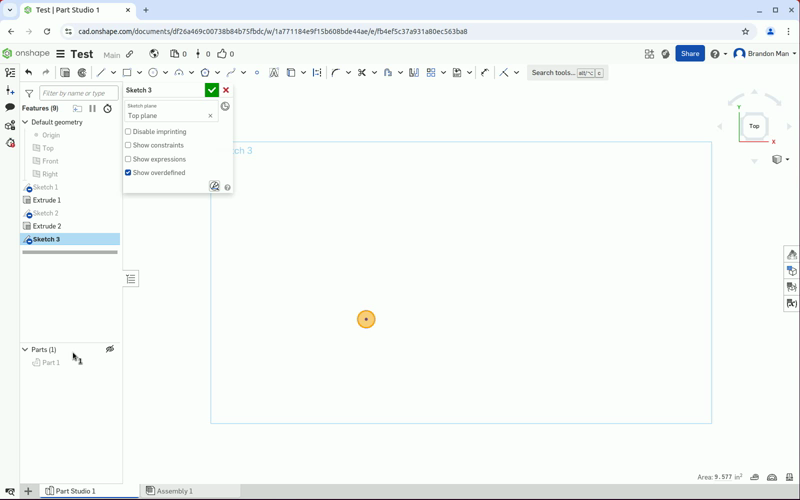
key(shift+y)
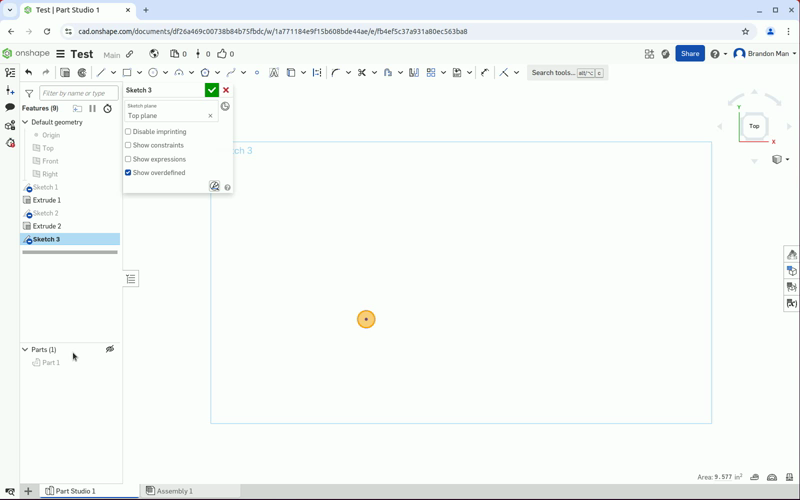
key(shift+e)
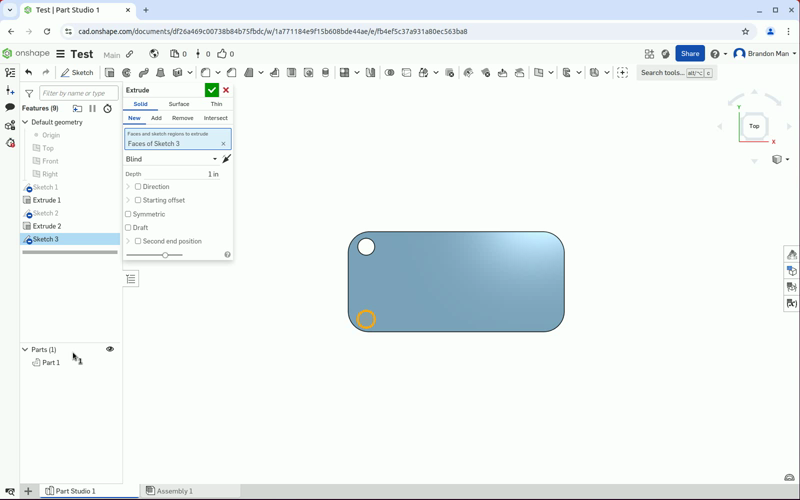
mouse_move(143, 106)
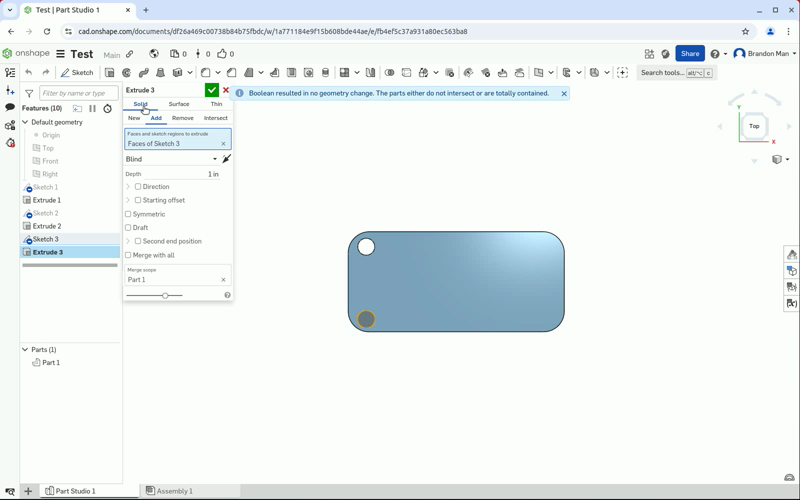
click(143, 106)
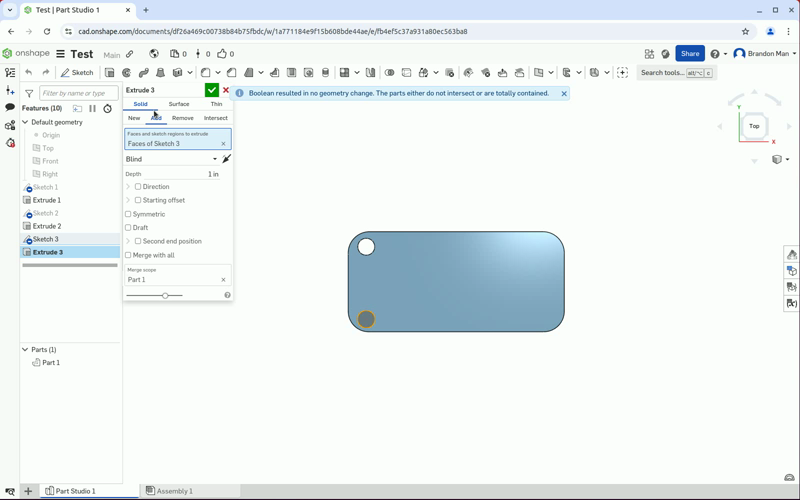
mouse_move(186, 120)
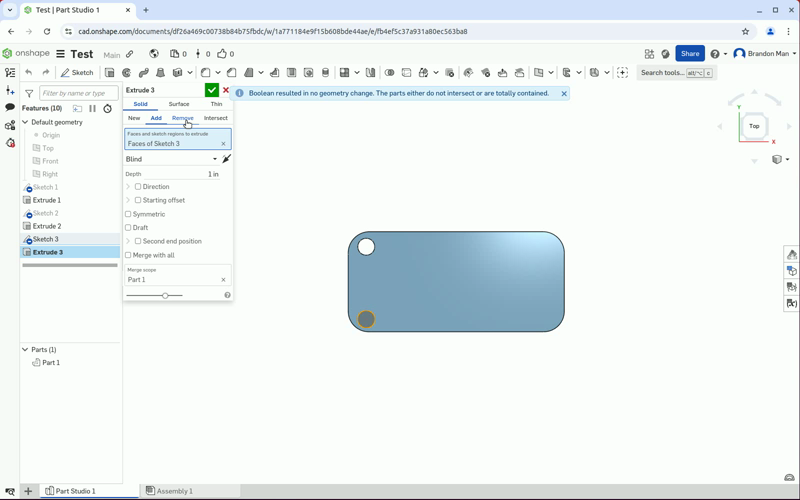
click(186, 120)
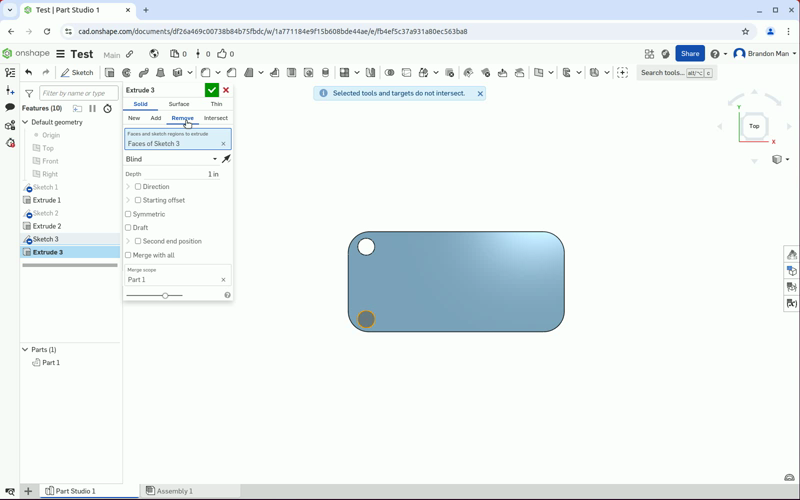
key(tab, 4)
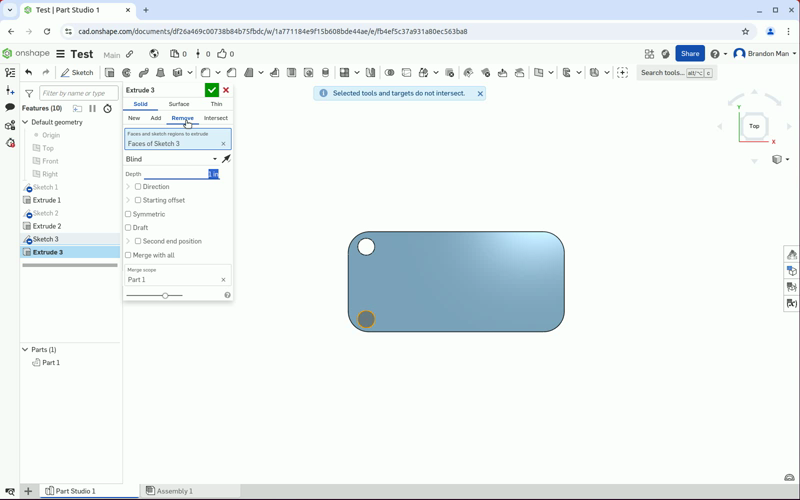
text(-17.332)
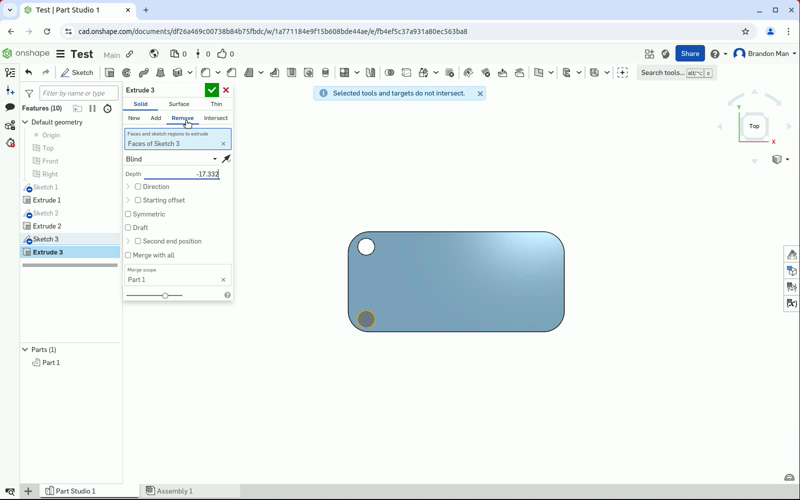
key(tab, 3)
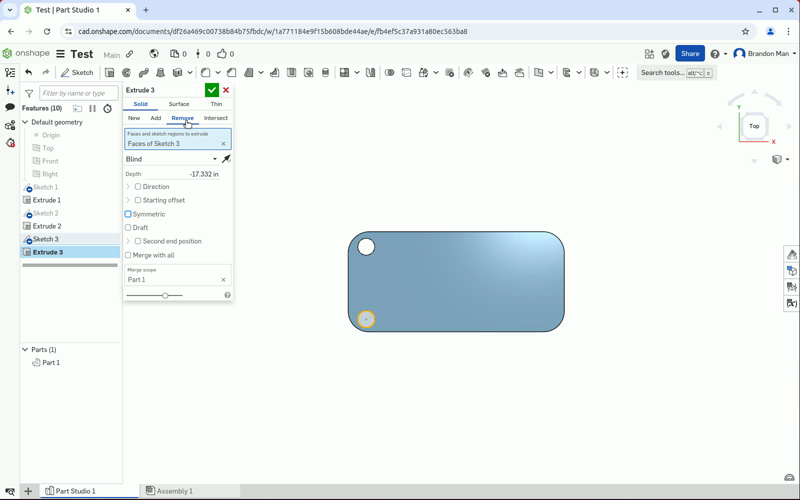
key(space)
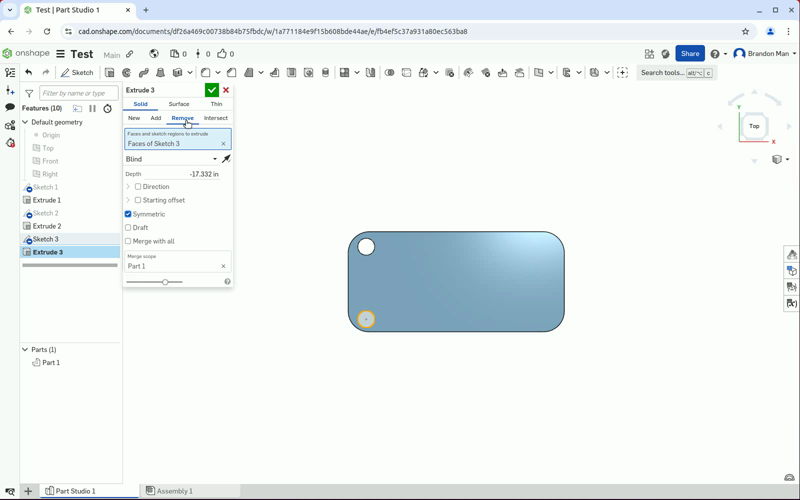
key(tab, 2)
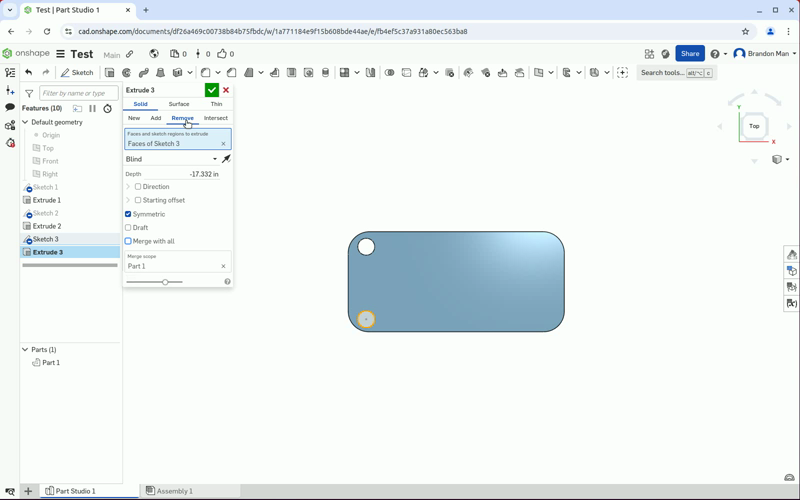
key(space)
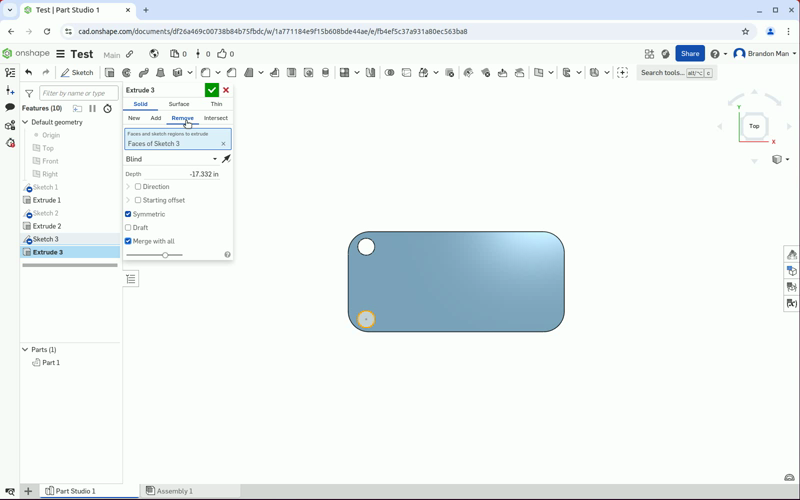
key(enter)
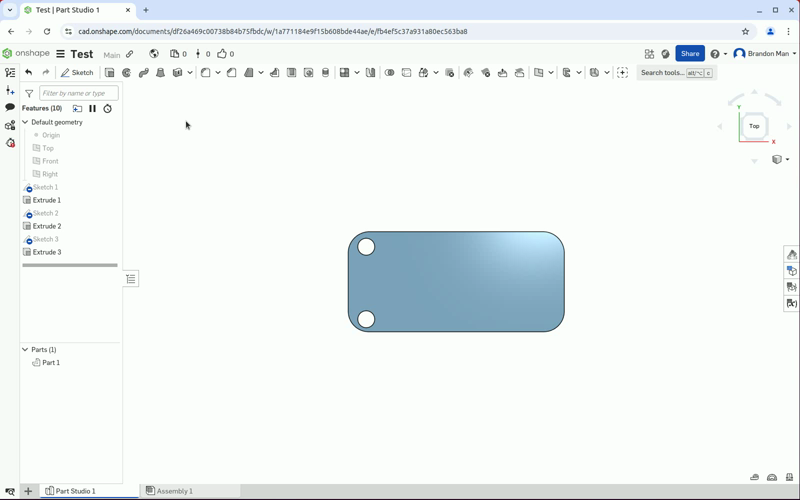
key(shift+h)
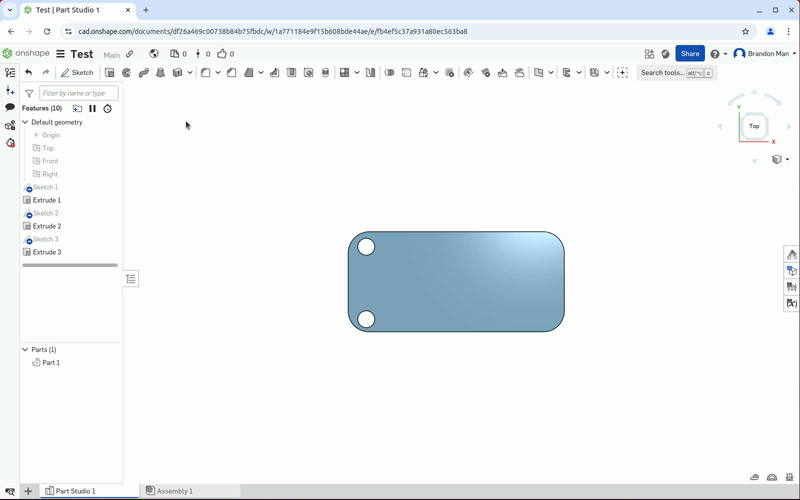
key(shift+h)
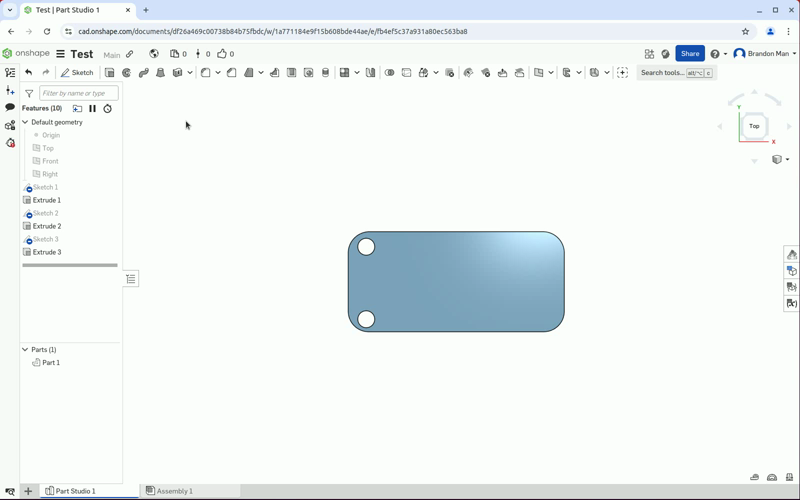
mouse_move(73, 189)
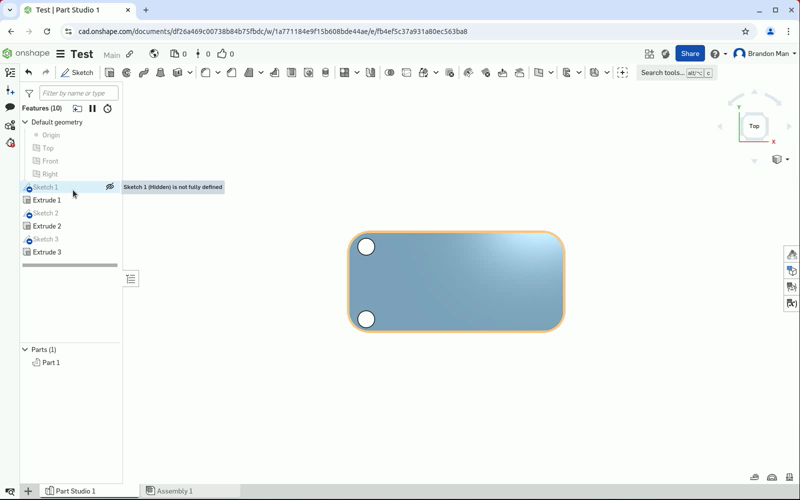
click(73, 189)
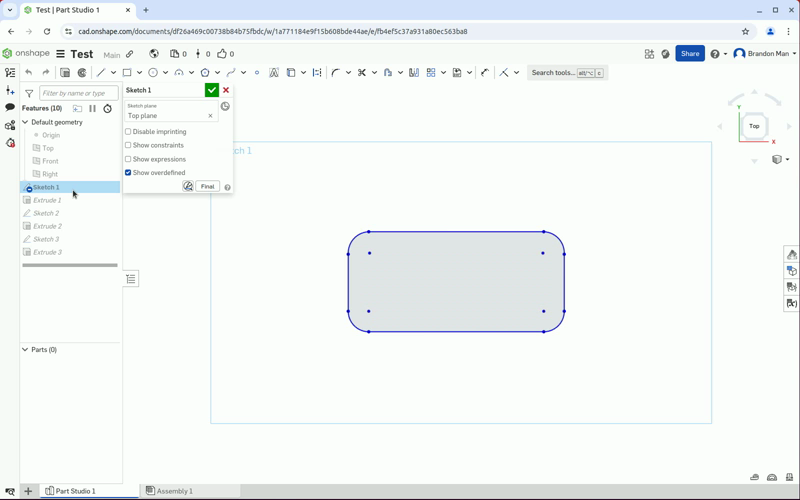
mouse_move(229, 92)
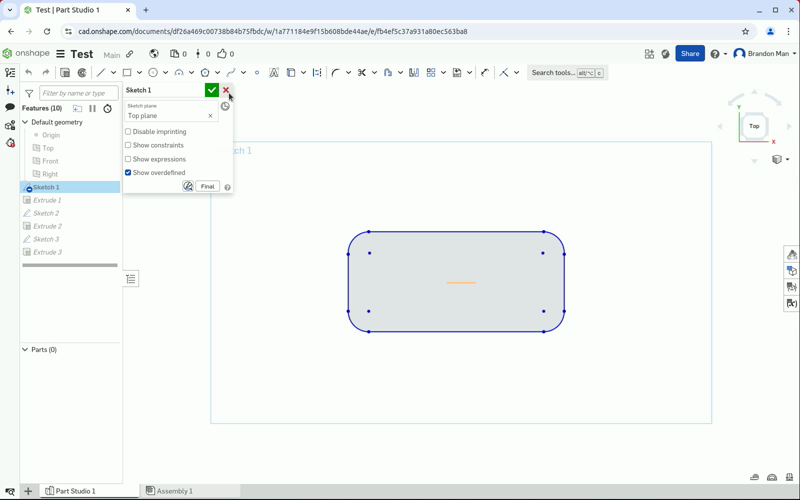
click(229, 92)
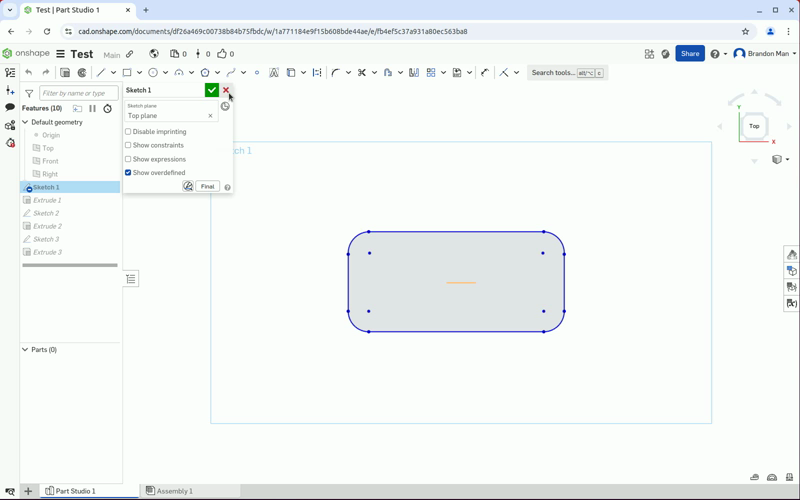
key(shift+s)
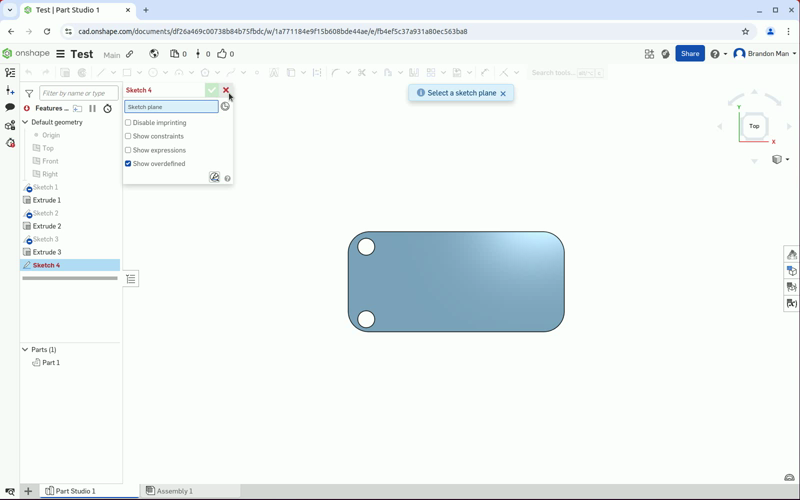
mouse_move(73, 150)
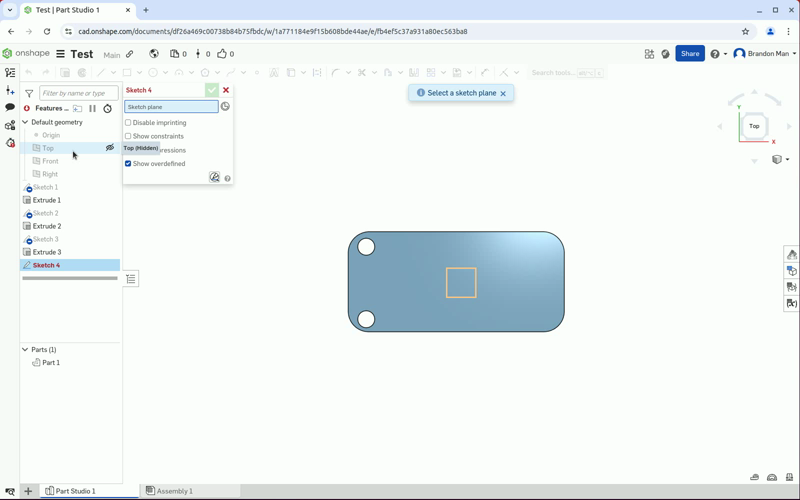
click(73, 150)
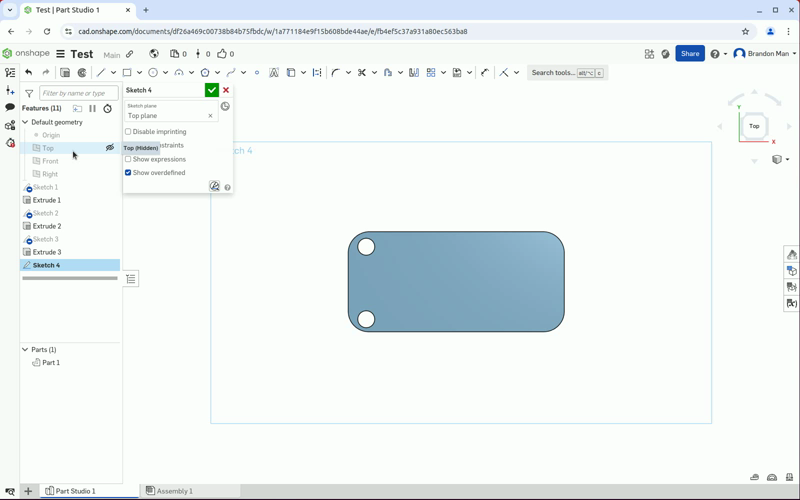
mouse_move(73, 352)
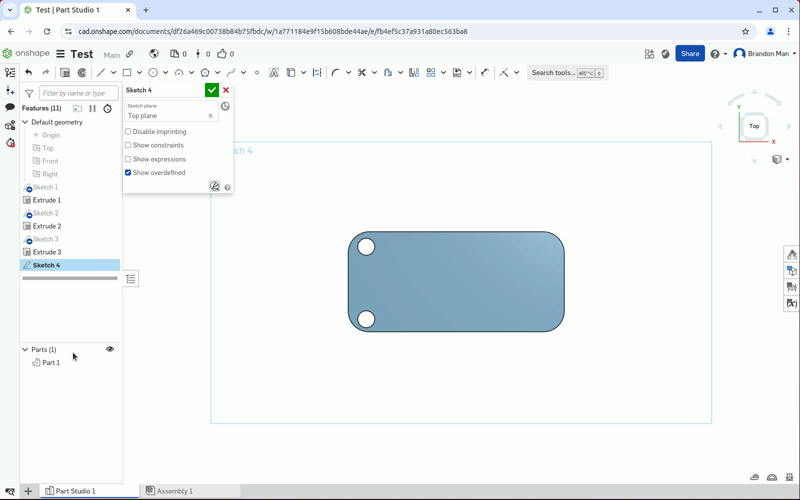
key(y)
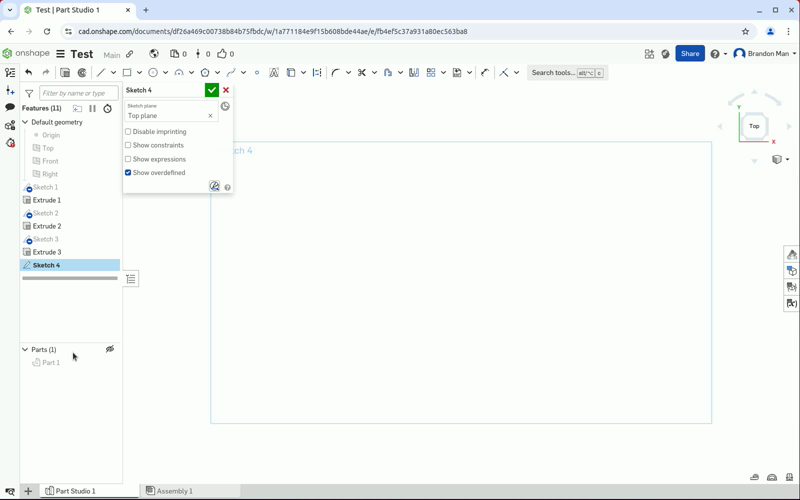
key(c)
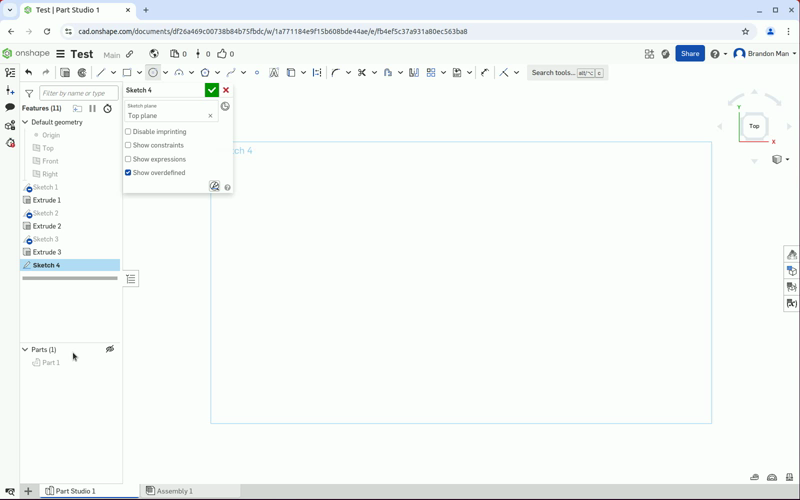
key_down(shift)
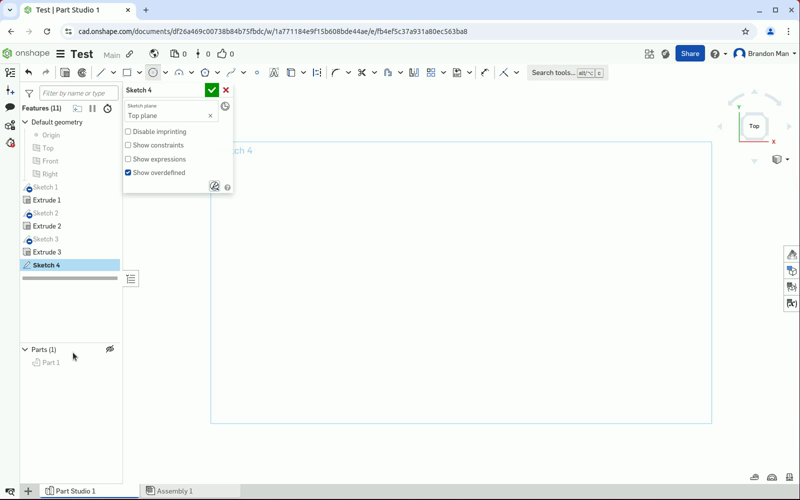
mouse_move(549, 319)
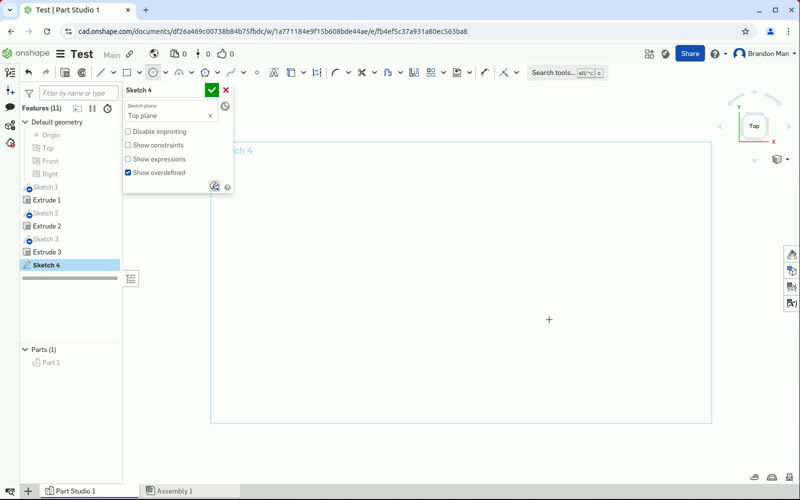
click(549, 319)
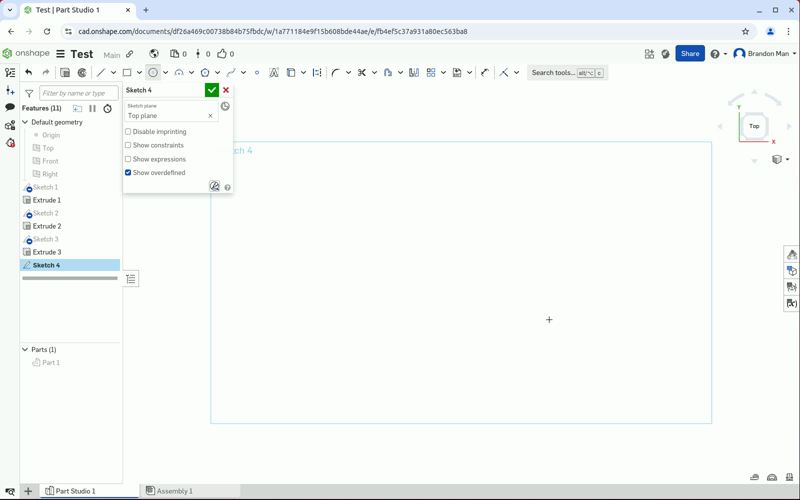
key_up(shift)
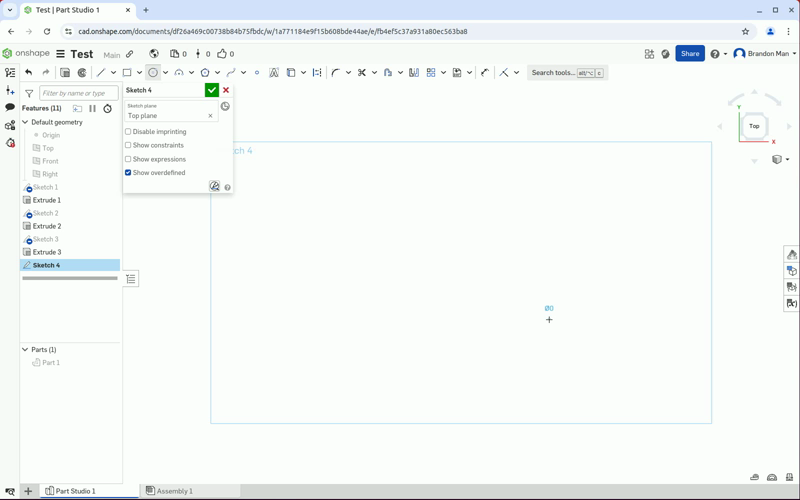
mouse_move(558, 319)
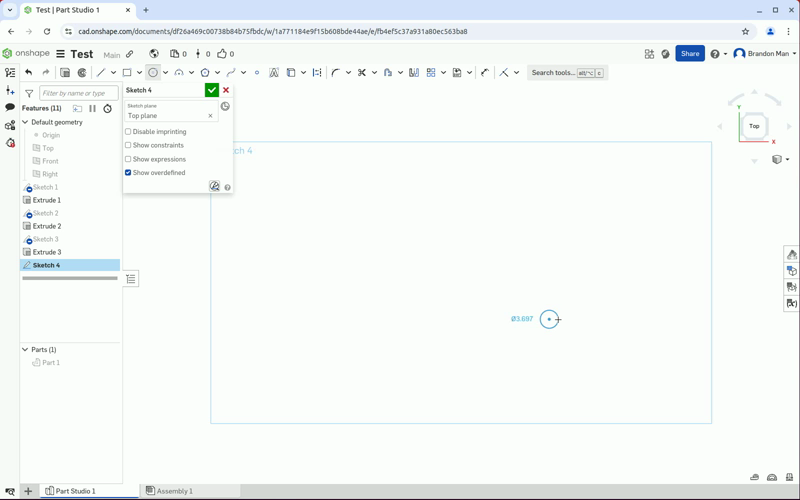
click(558, 319)
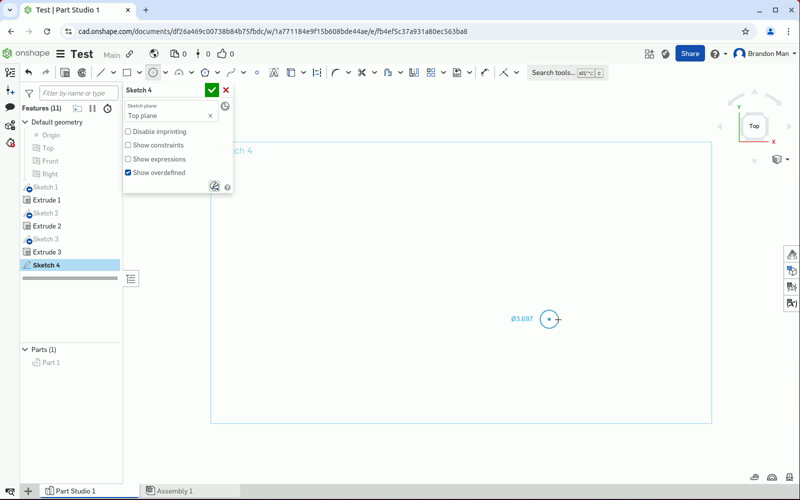
key(esc)
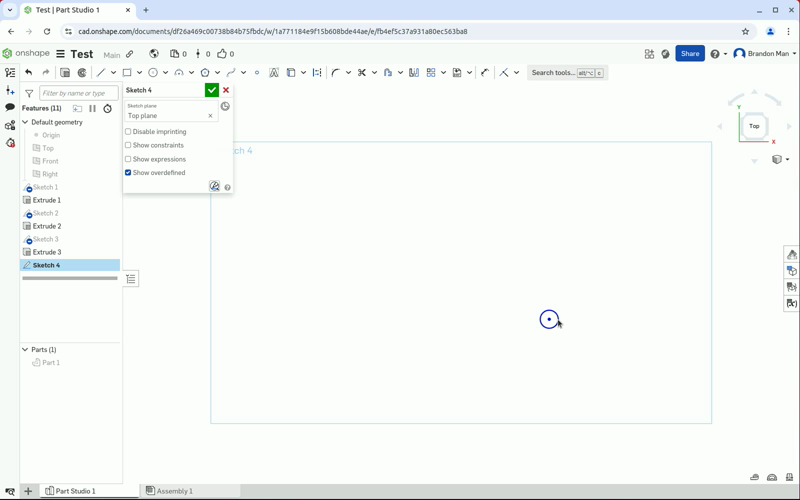
mouse_move(555, 316)
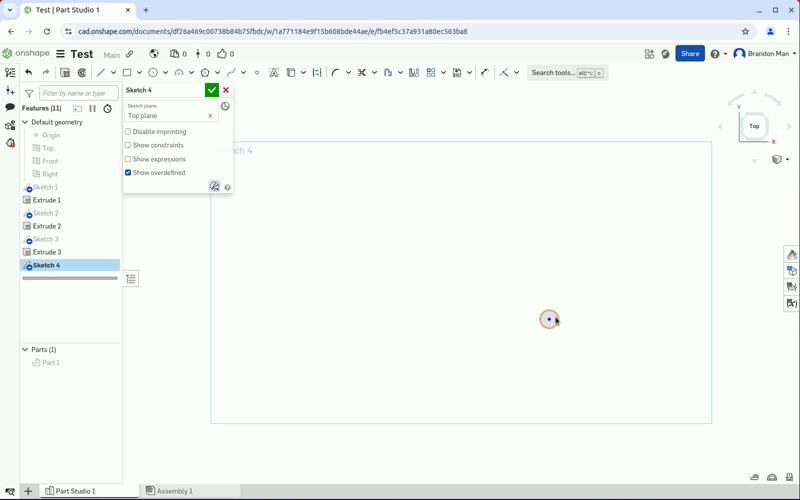
scroll(6)
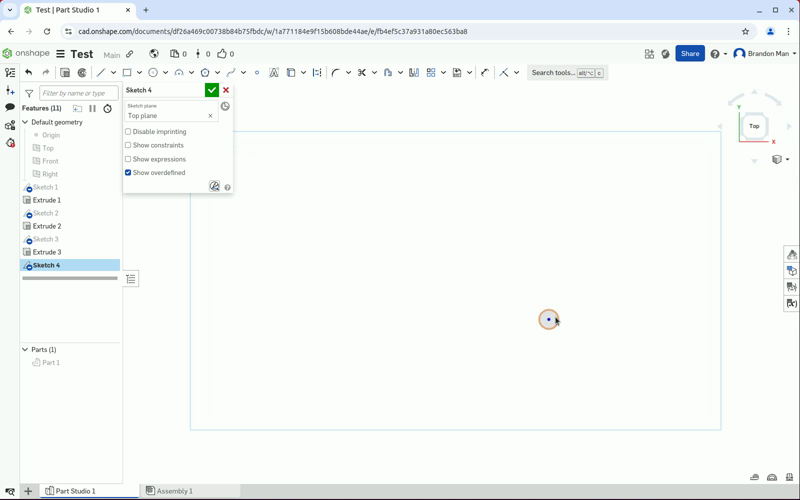
scroll(6)
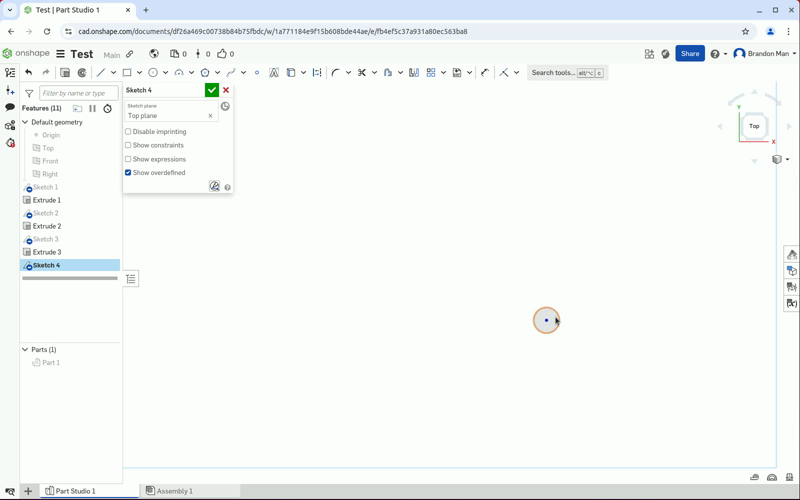
scroll(6)
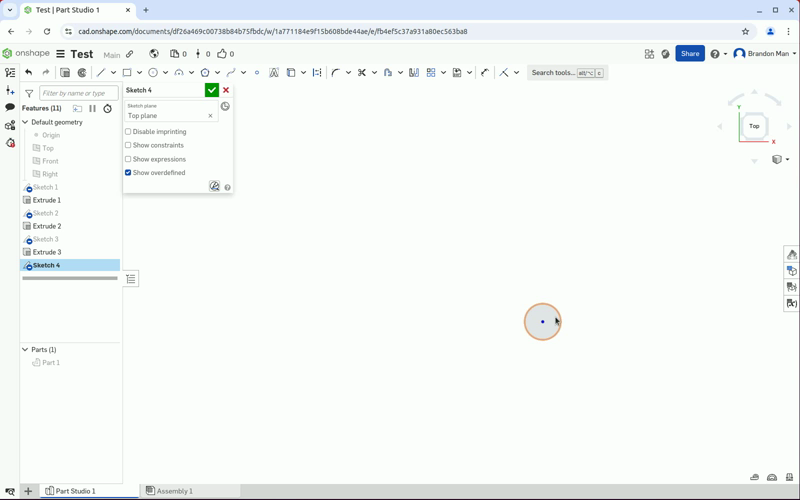
scroll(6)
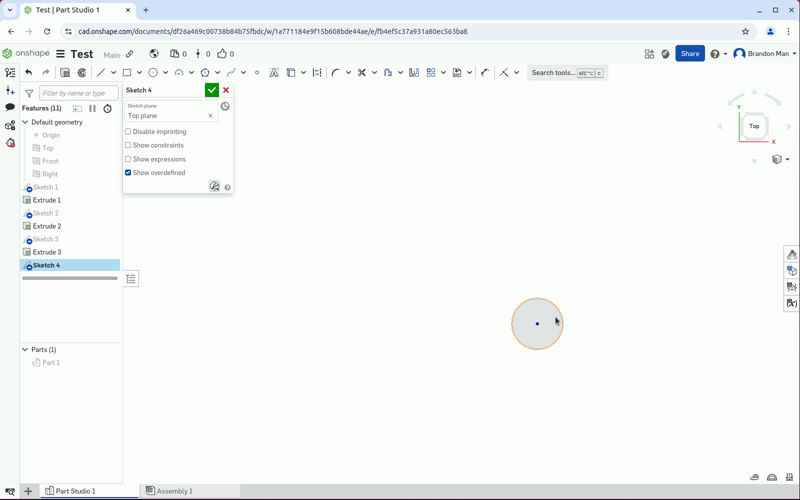
scroll(6)
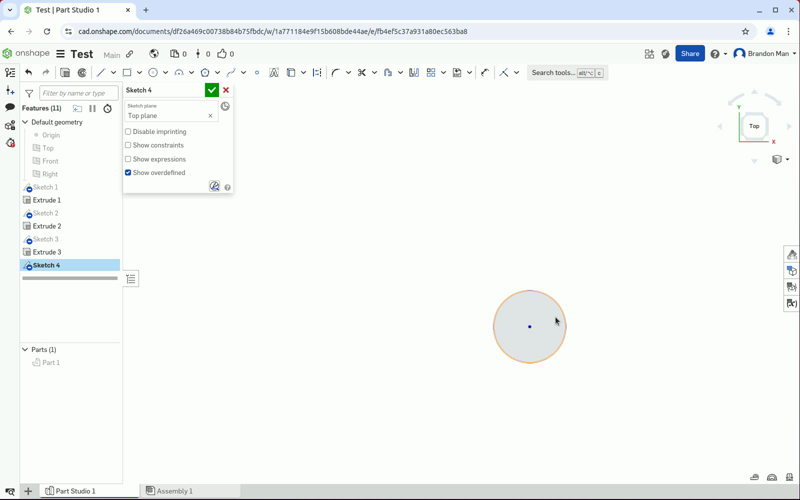
scroll(6)
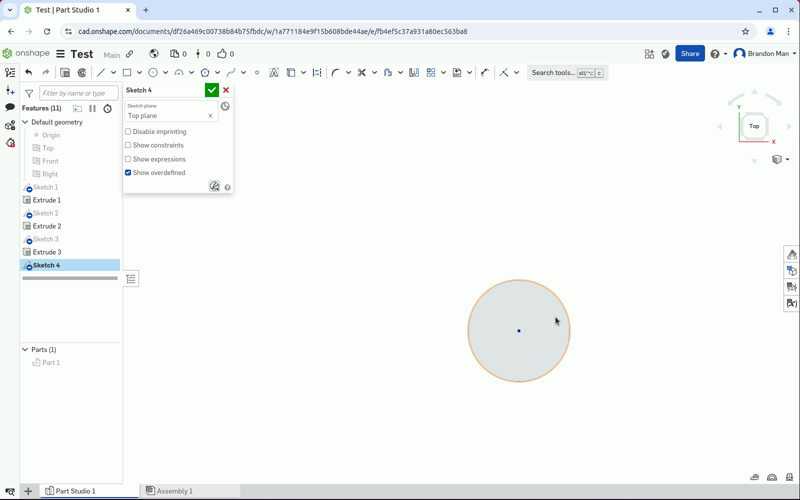
scroll(6)
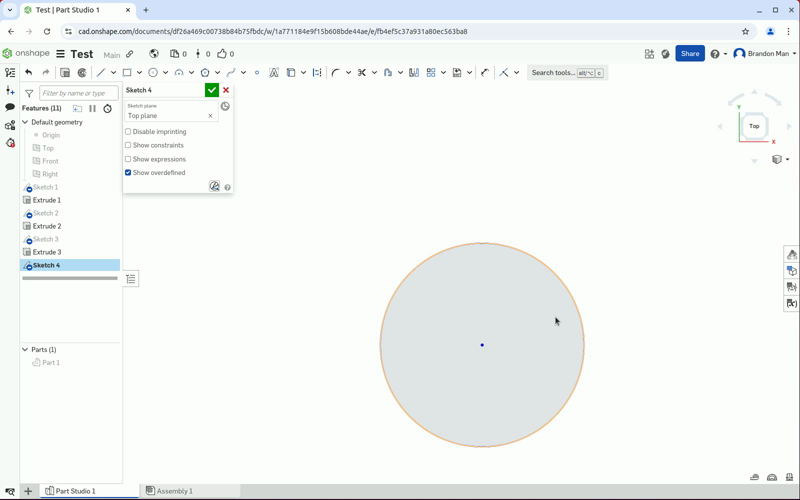
click(555, 316)
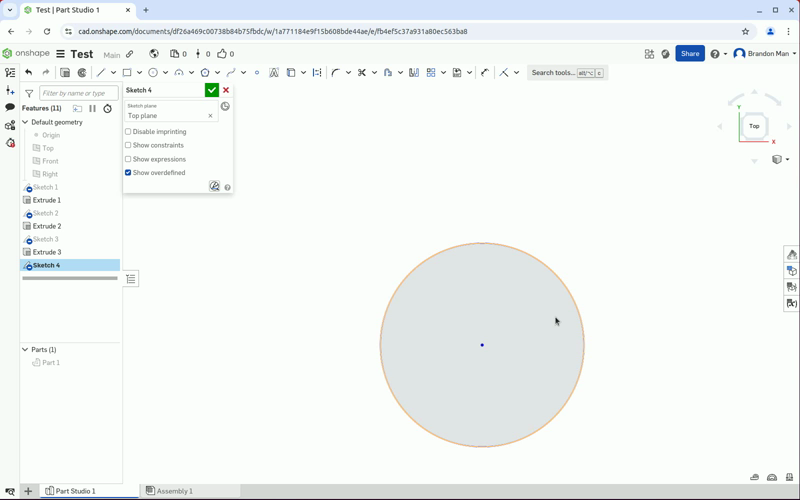
scroll(-6)
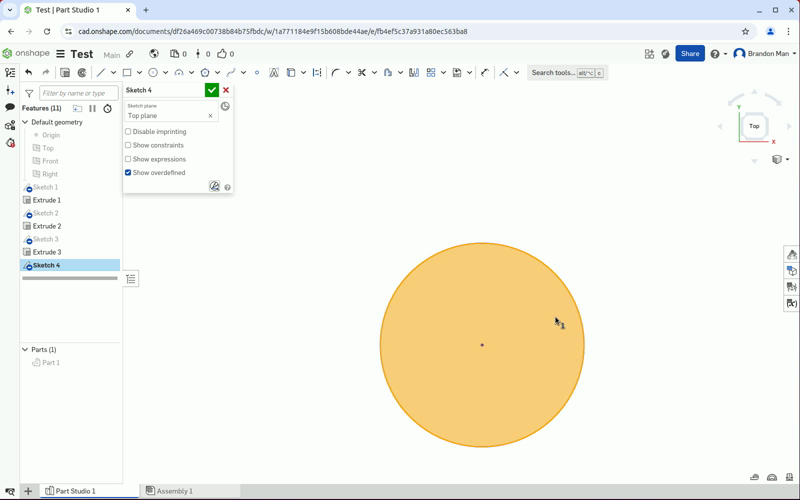
scroll(-6)
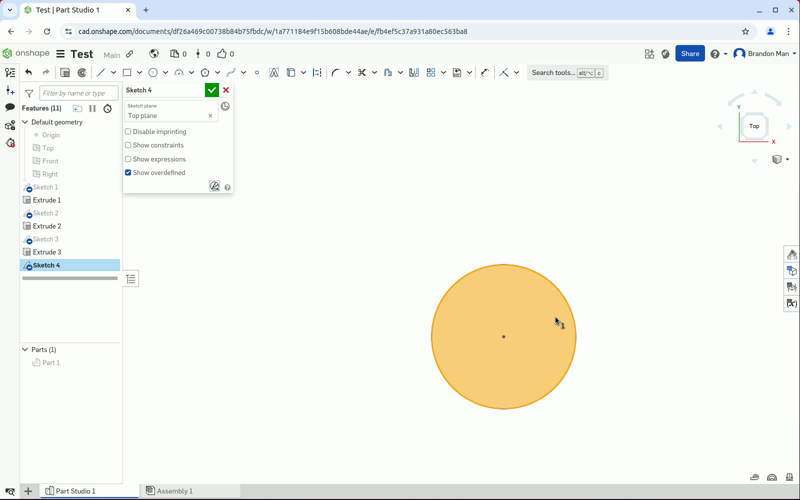
scroll(-6)
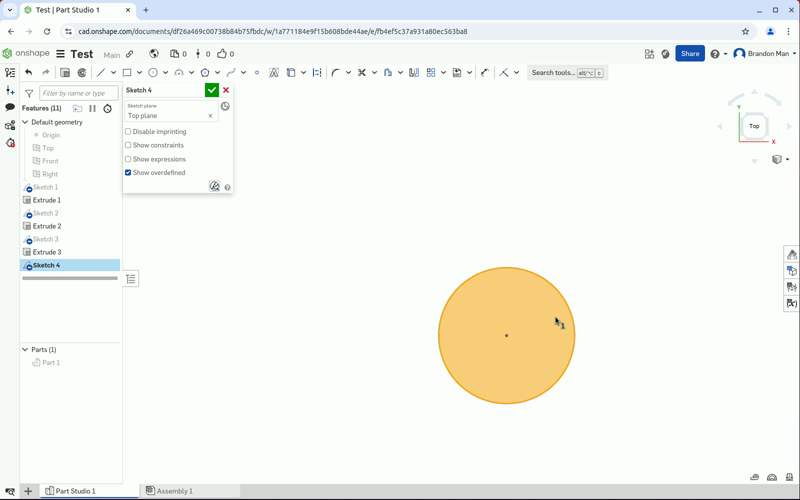
scroll(-6)
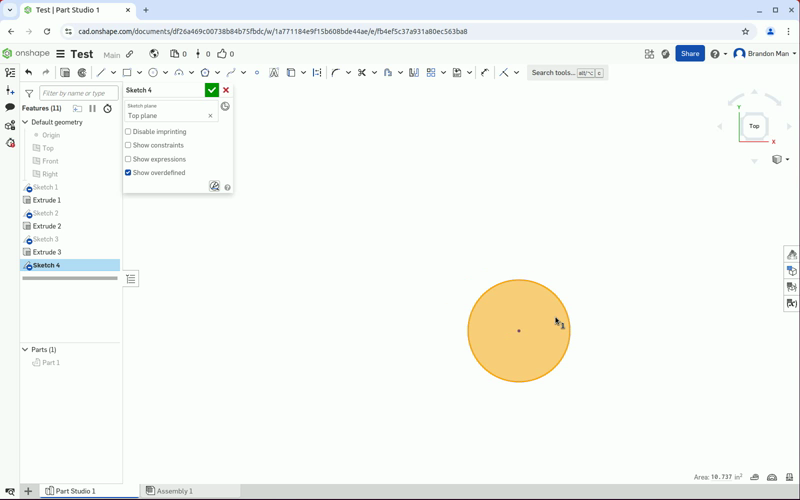
scroll(-6)
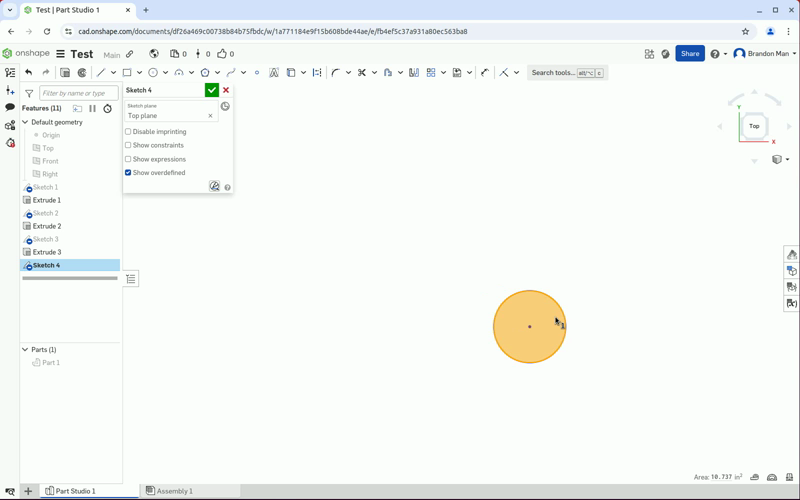
scroll(-6)
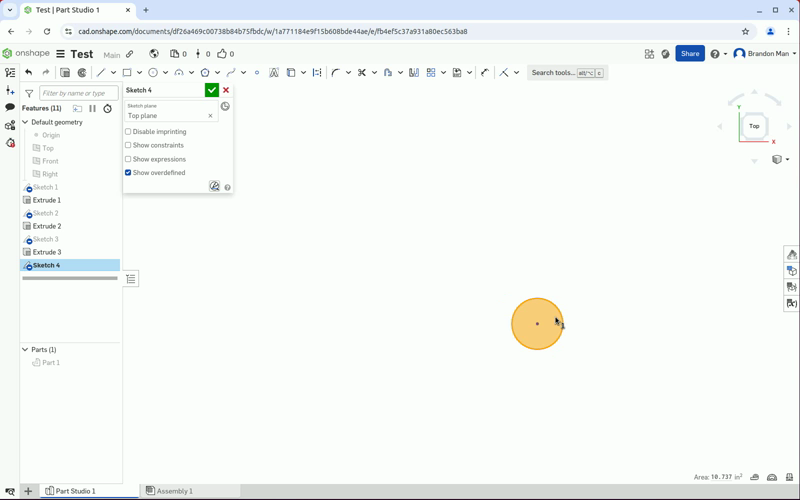
scroll(-6)
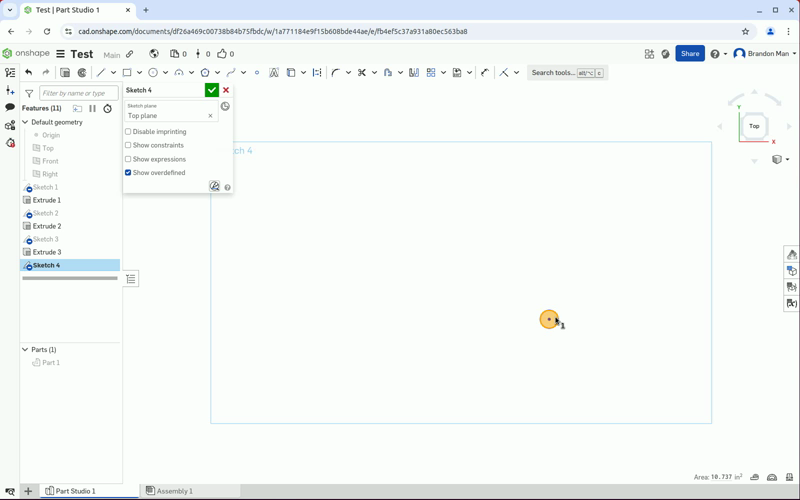
mouse_move(73, 352)
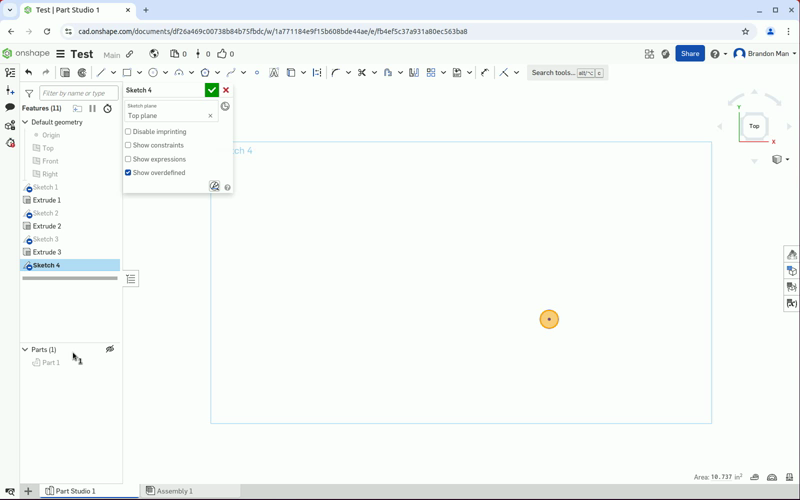
key(shift+y)
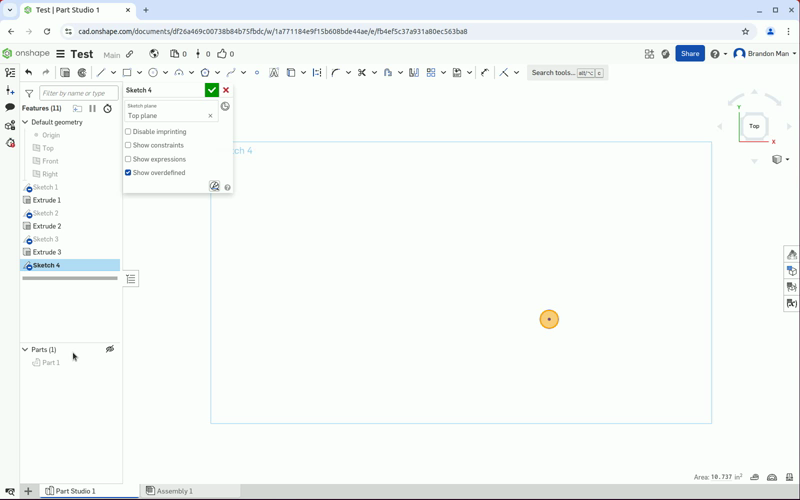
key(shift+e)
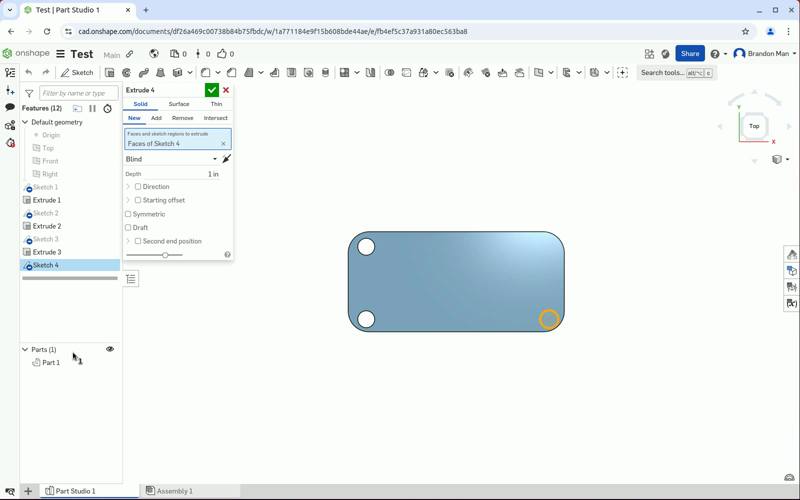
mouse_move(143, 106)
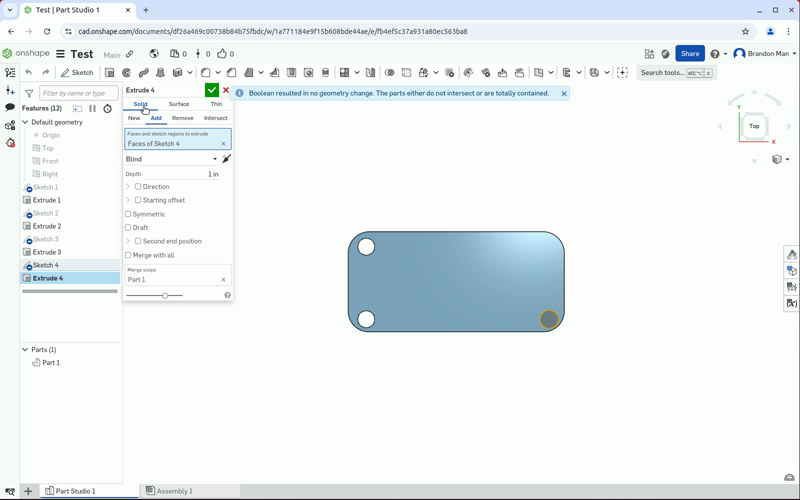
click(143, 106)
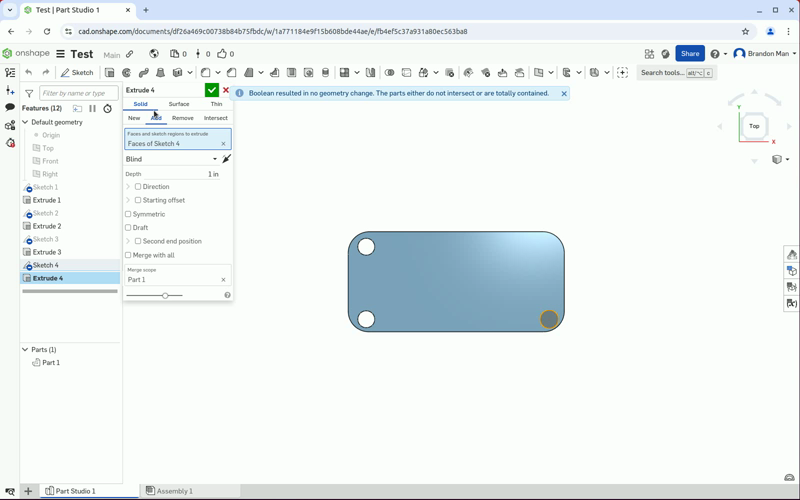
mouse_move(186, 120)
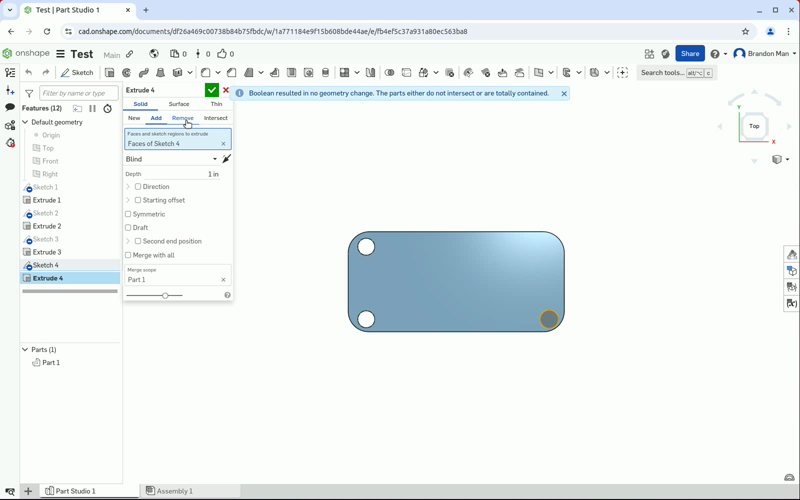
click(186, 120)
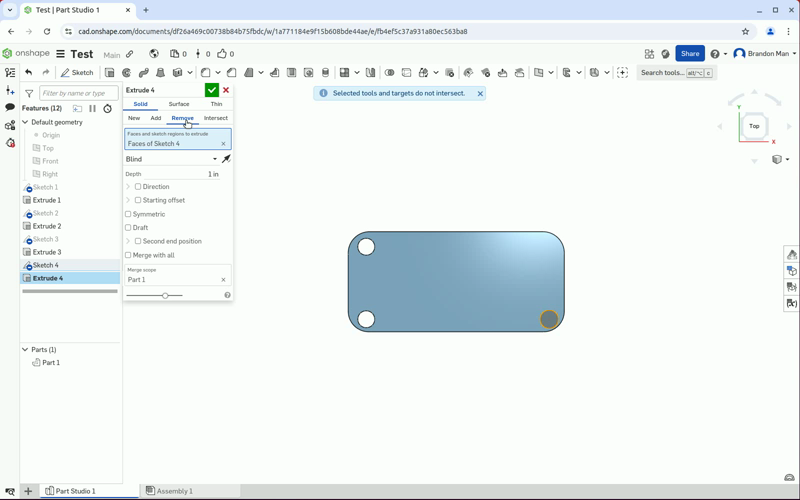
key(tab, 4)
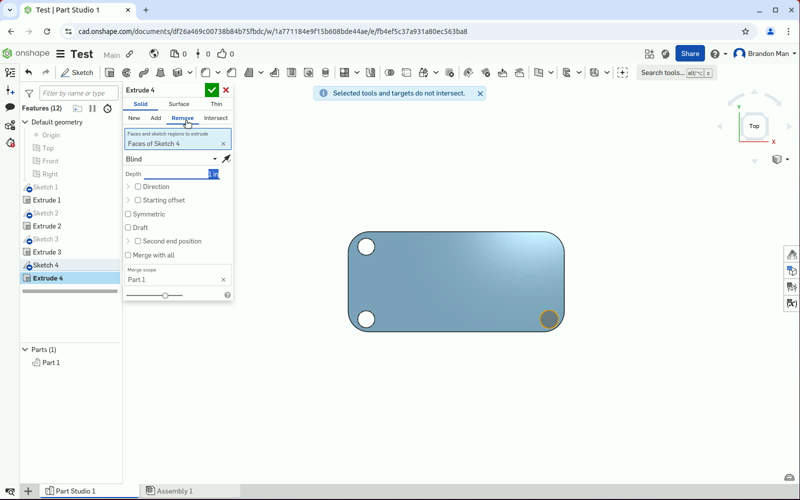
text(-17.332)
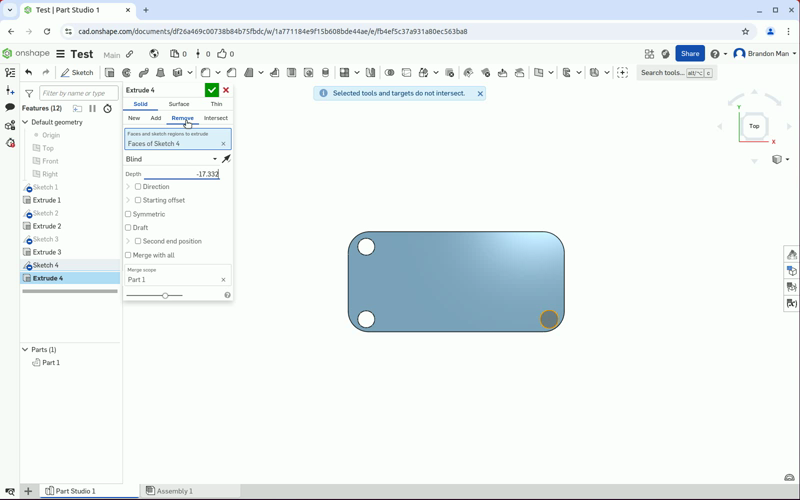
key(tab, 3)
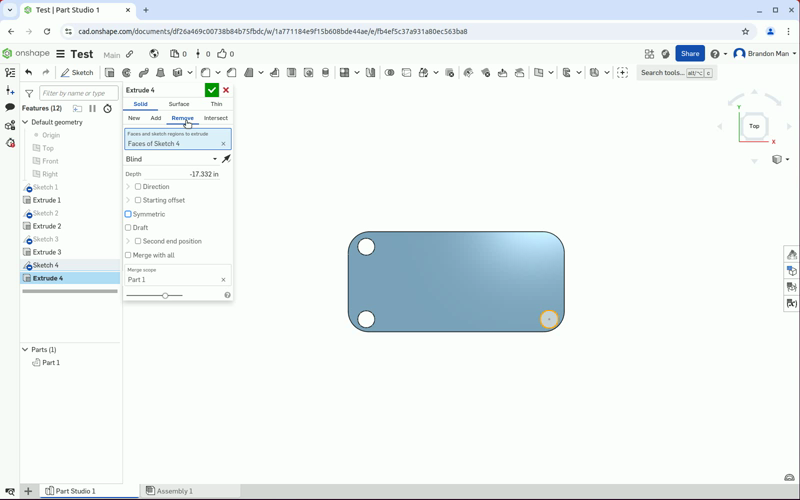
key(space)
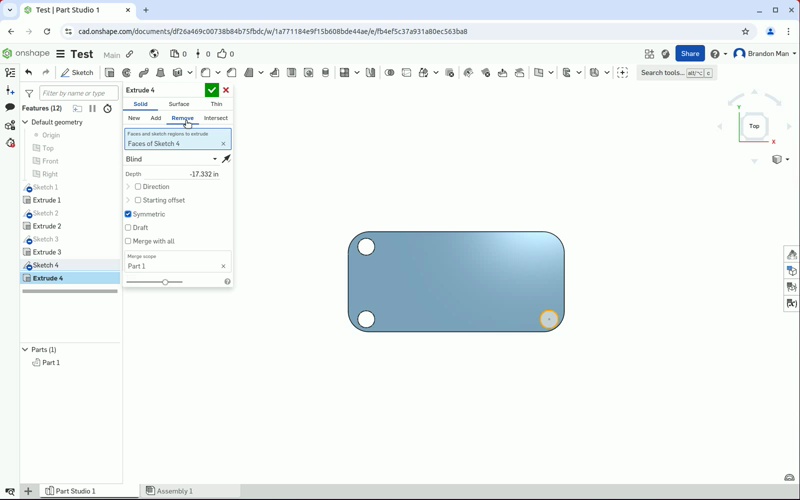
key(tab, 2)
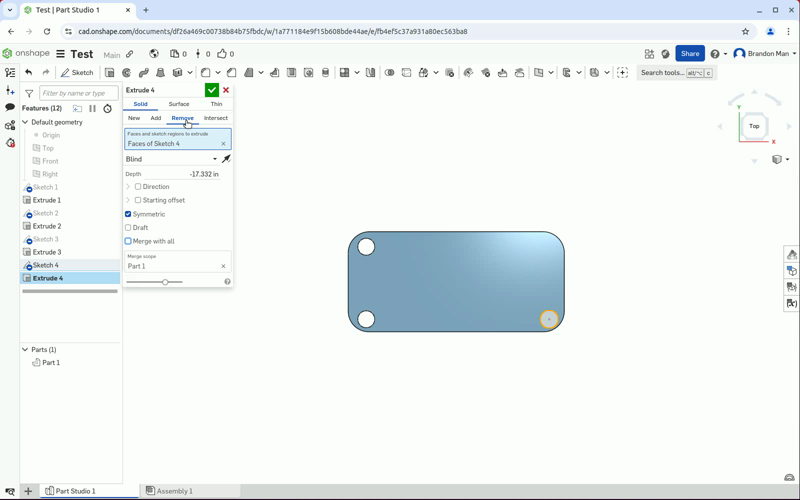
key(space)
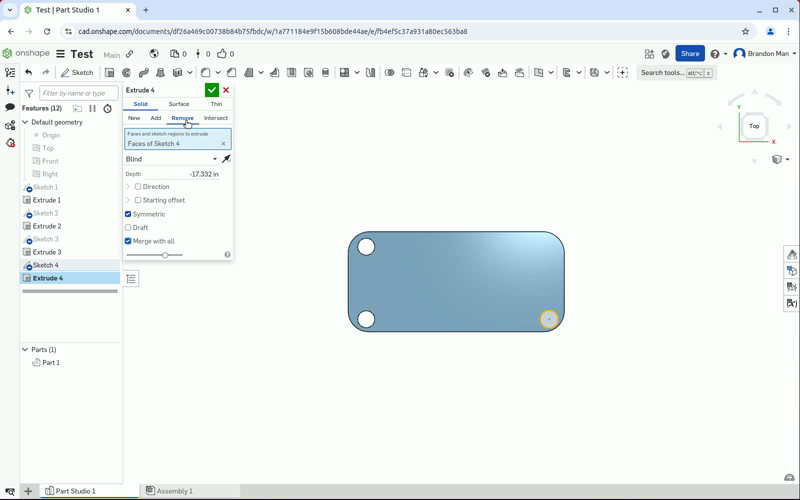
key(enter)
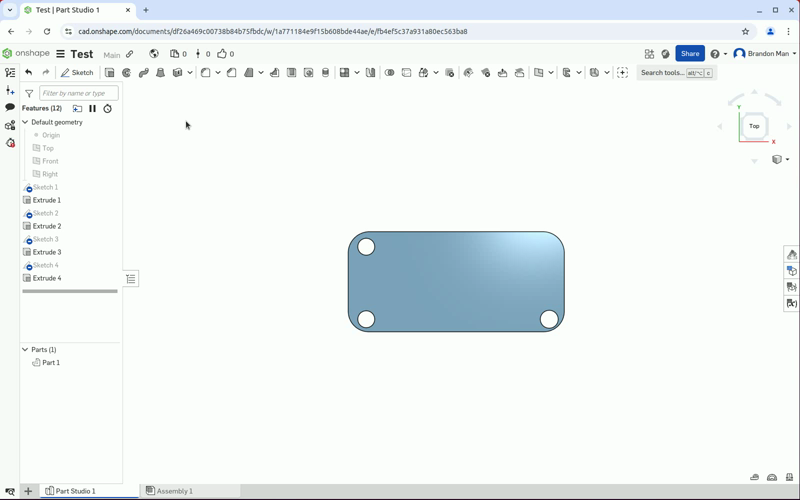
key(shift+h)
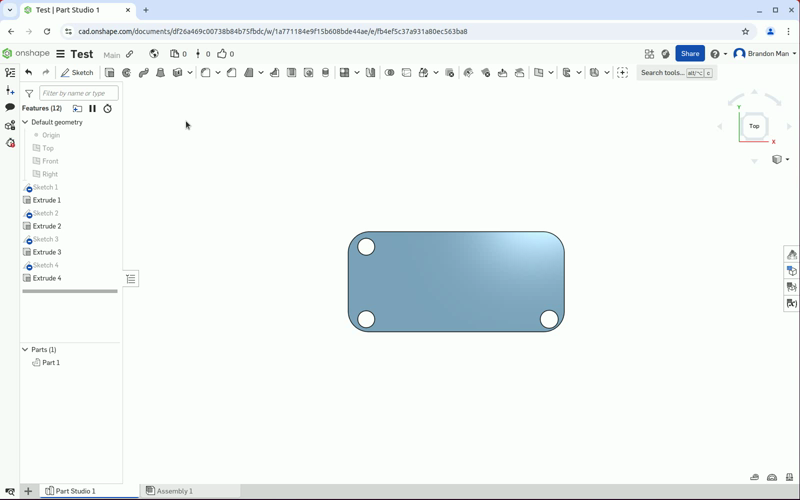
key(shift+h)
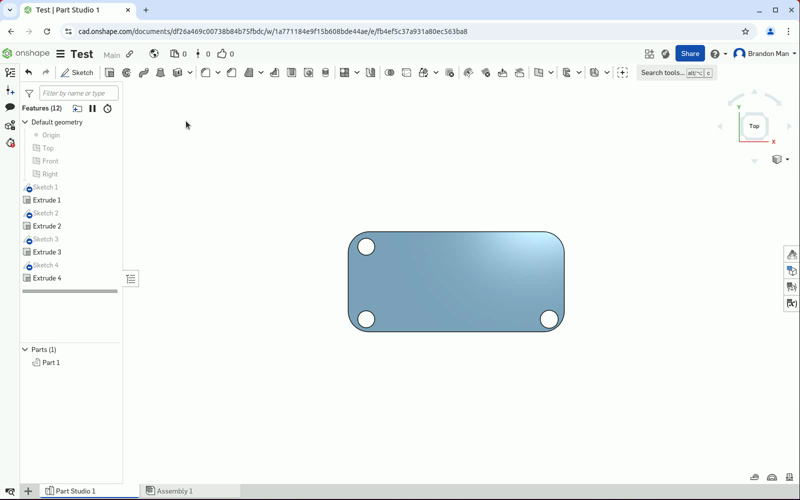
mouse_move(73, 189)
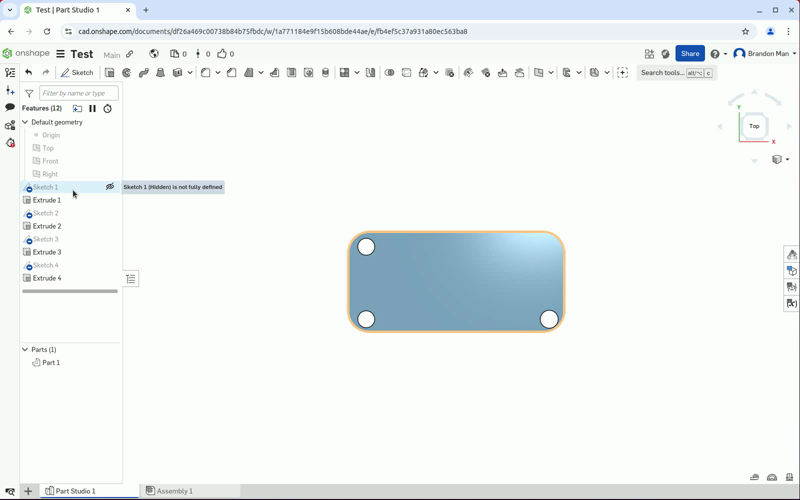
click(73, 189)
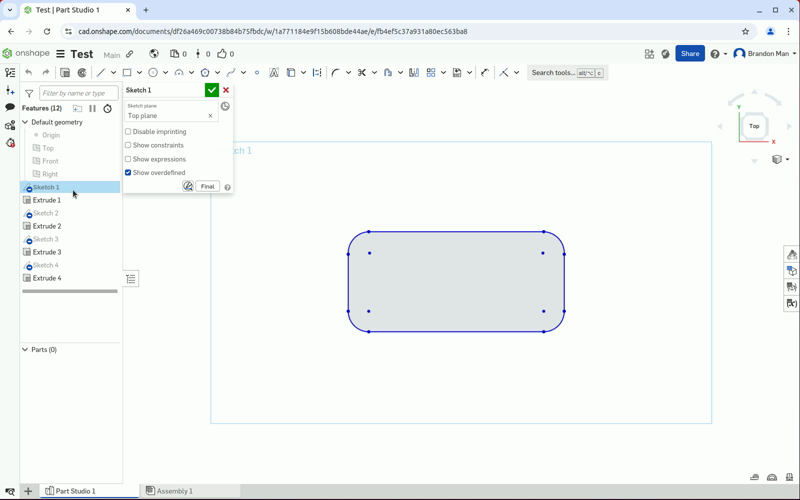
mouse_move(229, 92)
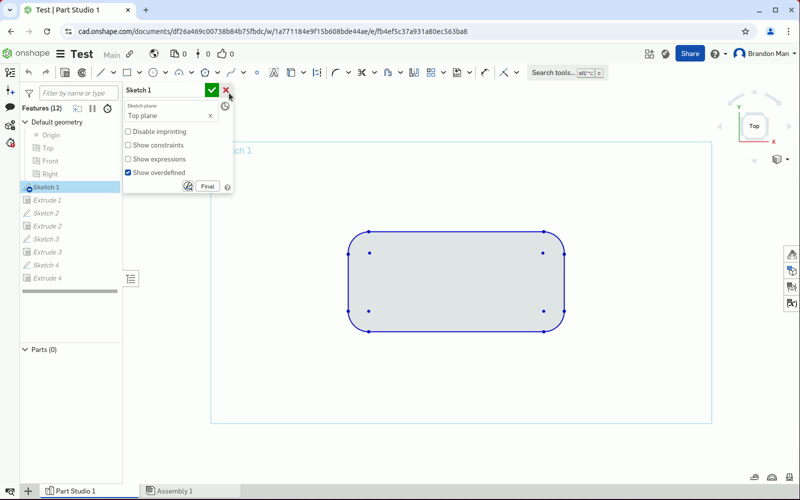
click(229, 92)
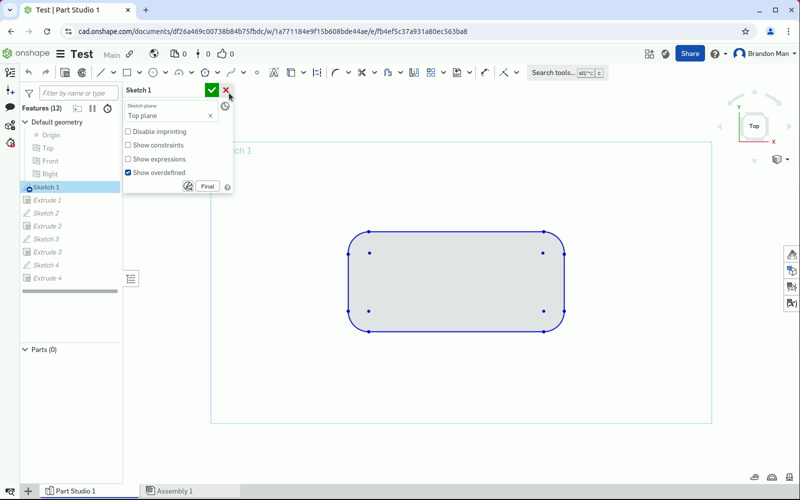
key(shift+s)
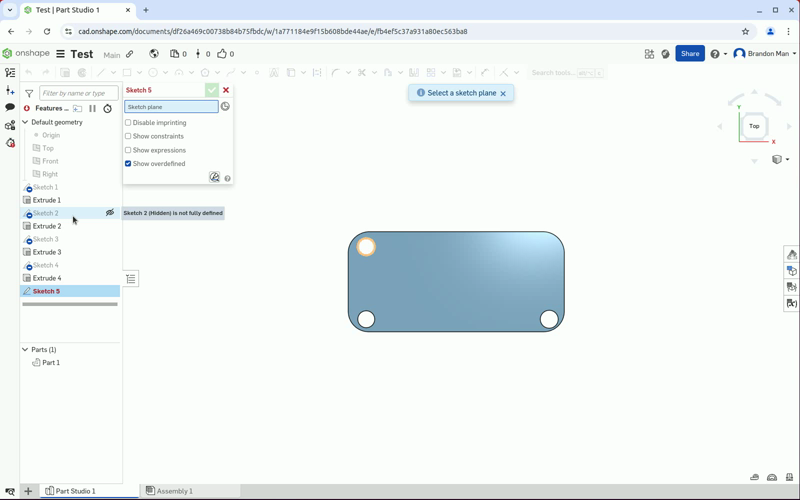
scroll(3)
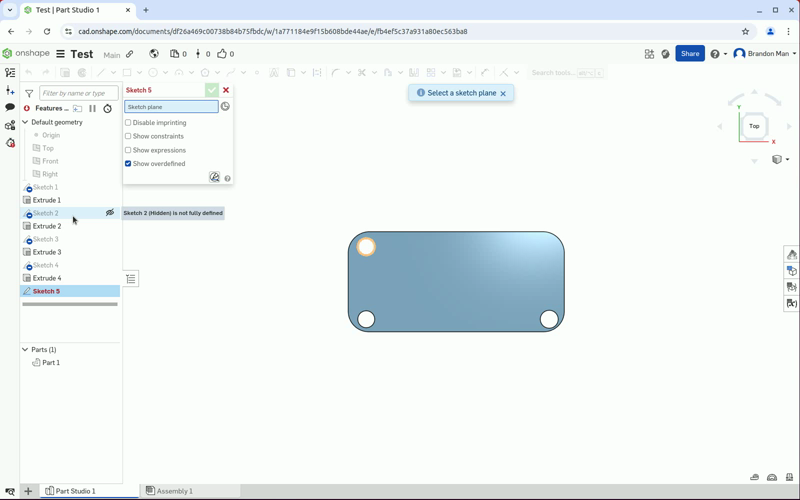
mouse_move(73, 150)
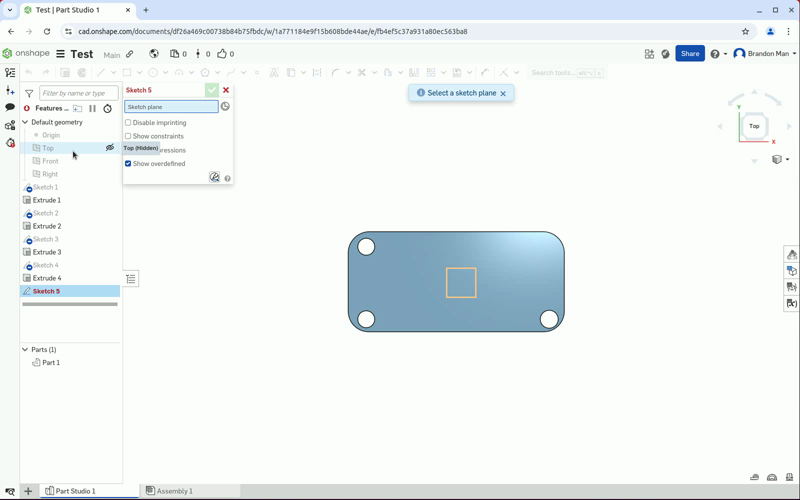
click(73, 150)
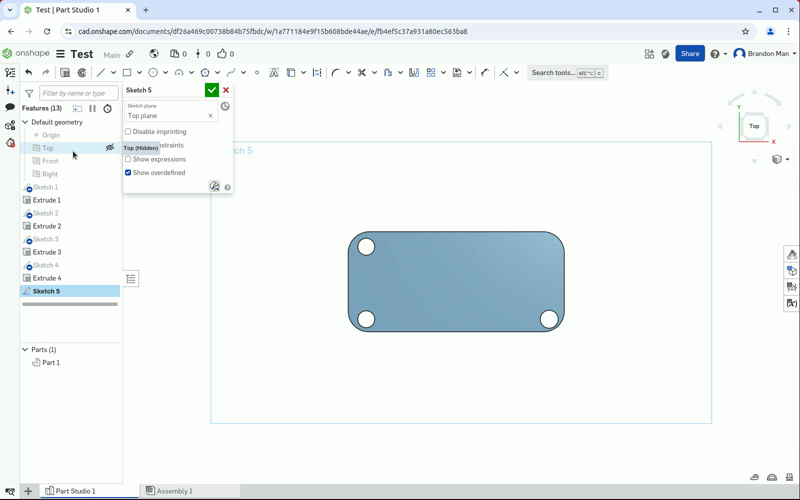
mouse_move(73, 352)
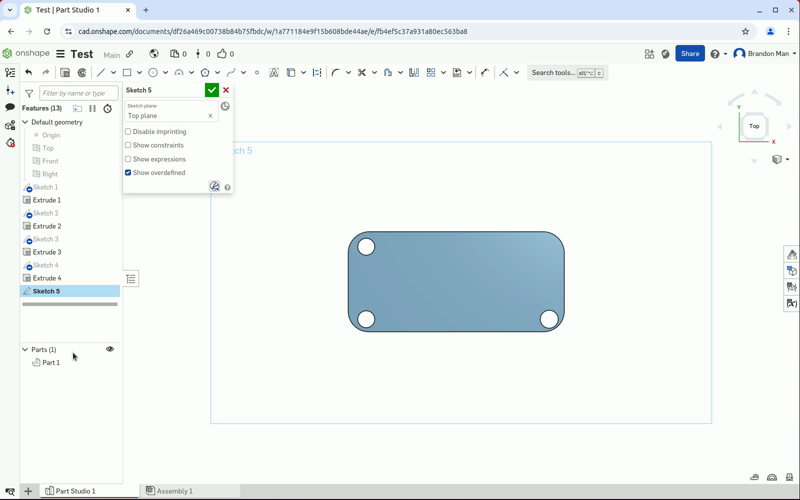
key(y)
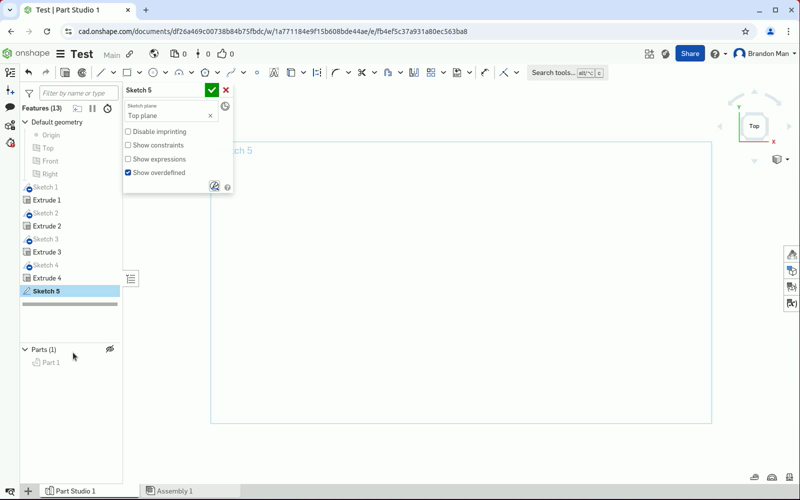
key(c)
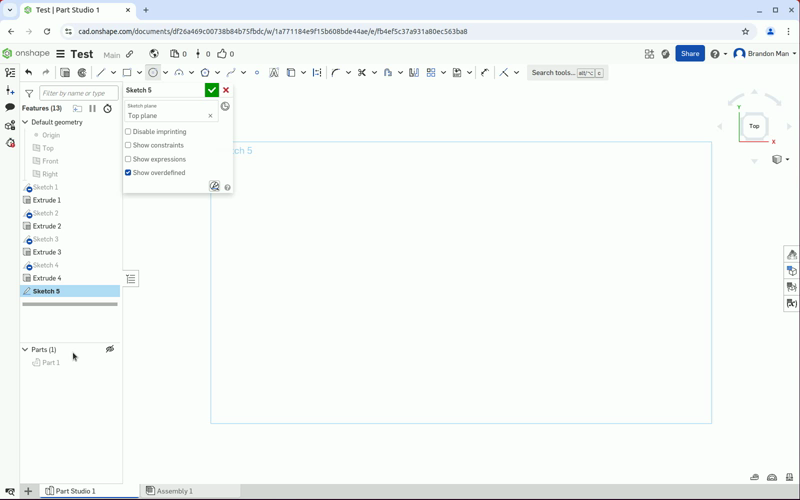
key_down(shift)
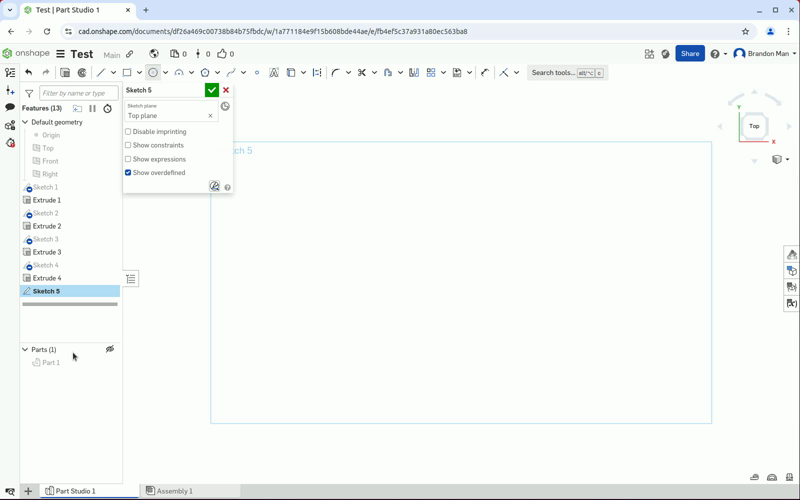
mouse_move(549, 246)
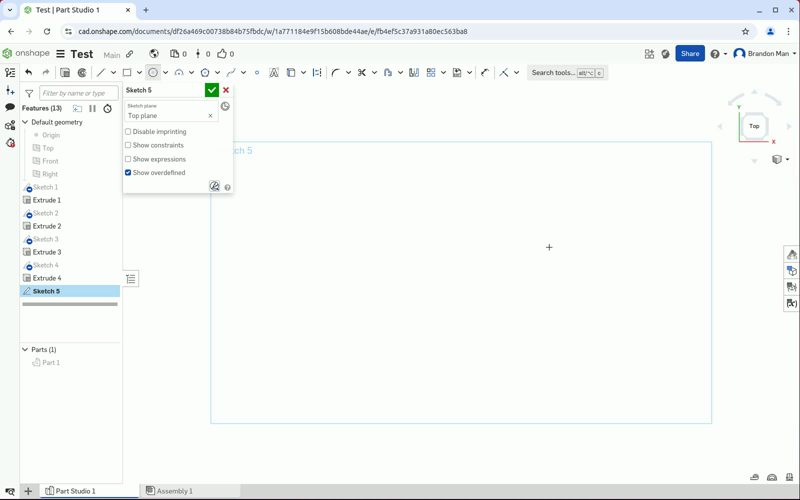
click(549, 246)
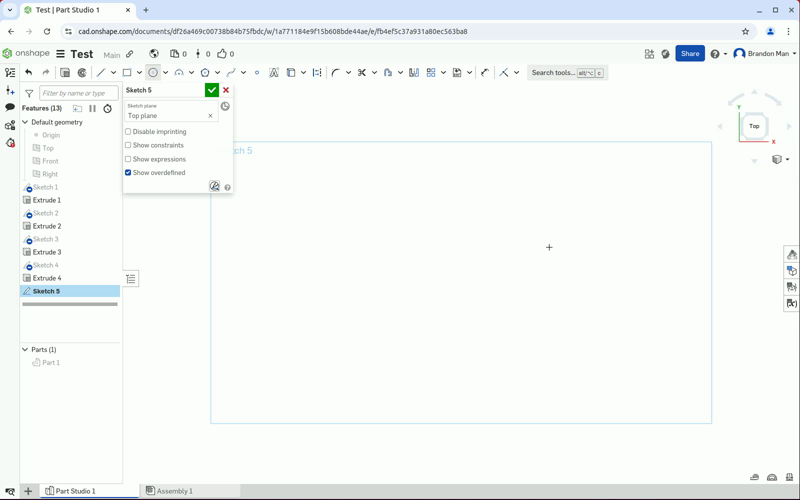
key_up(shift)
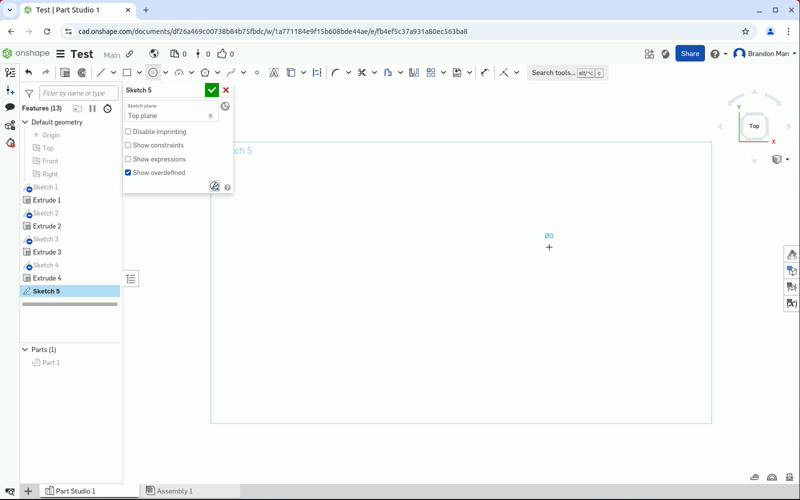
mouse_move(558, 246)
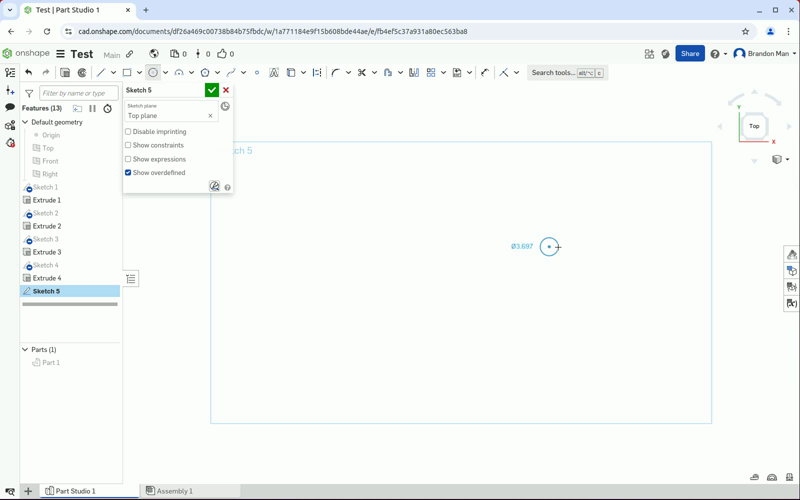
click(558, 246)
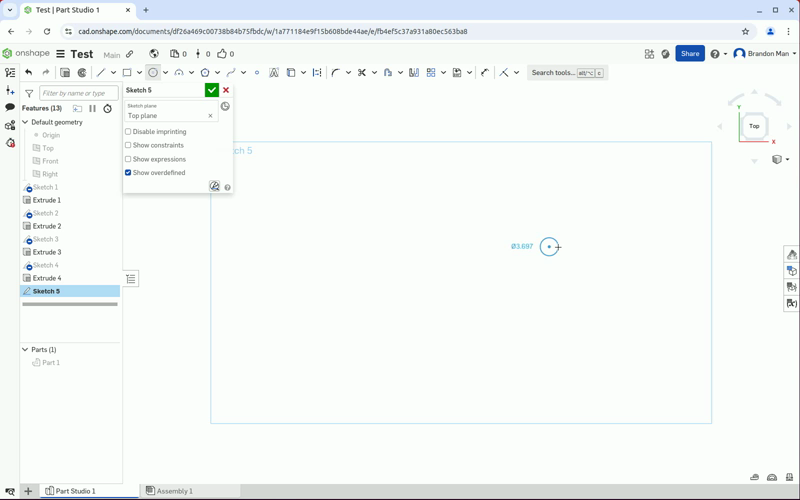
key(esc)
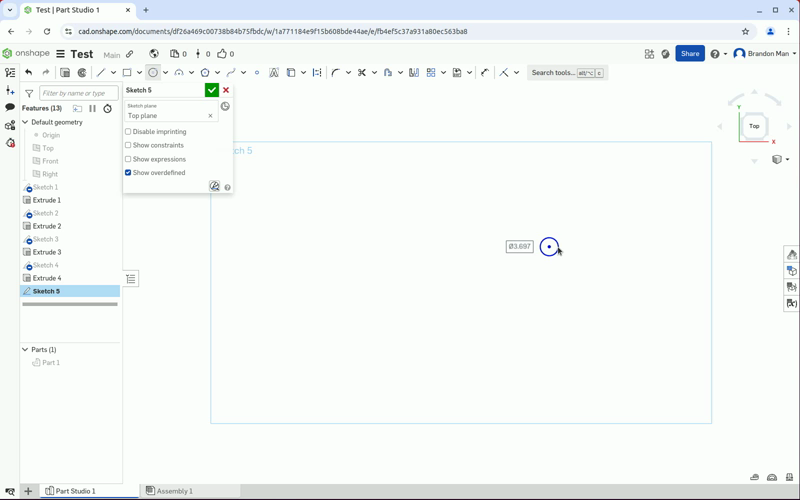
mouse_move(556, 243)
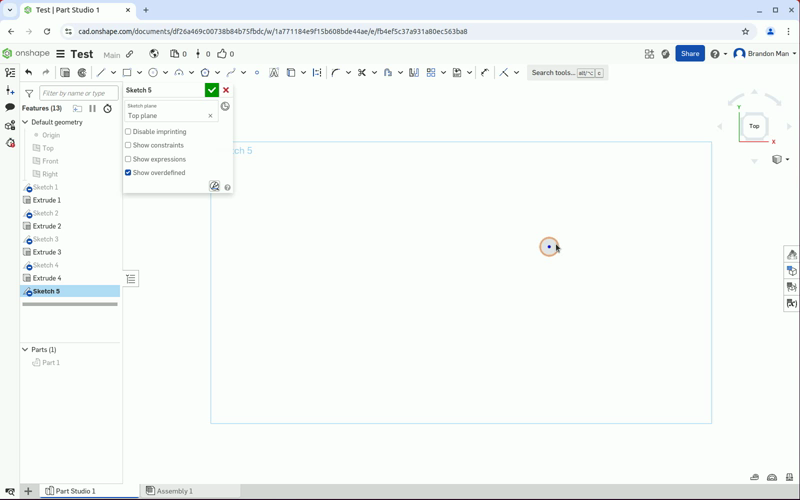
scroll(6)
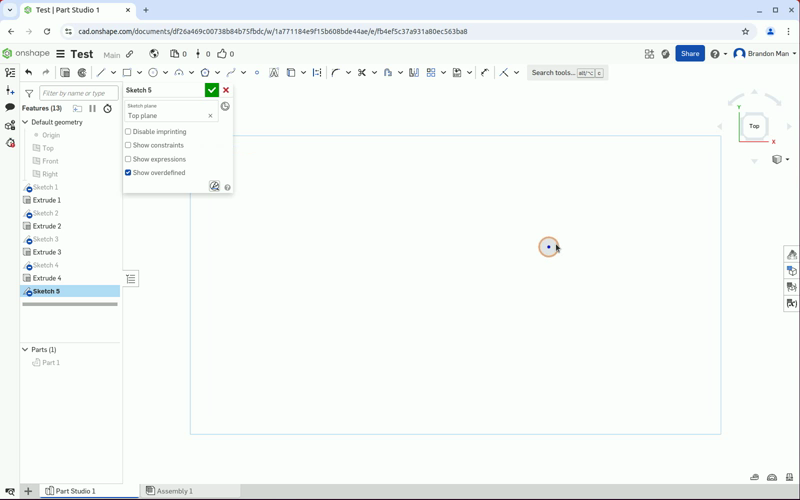
scroll(6)
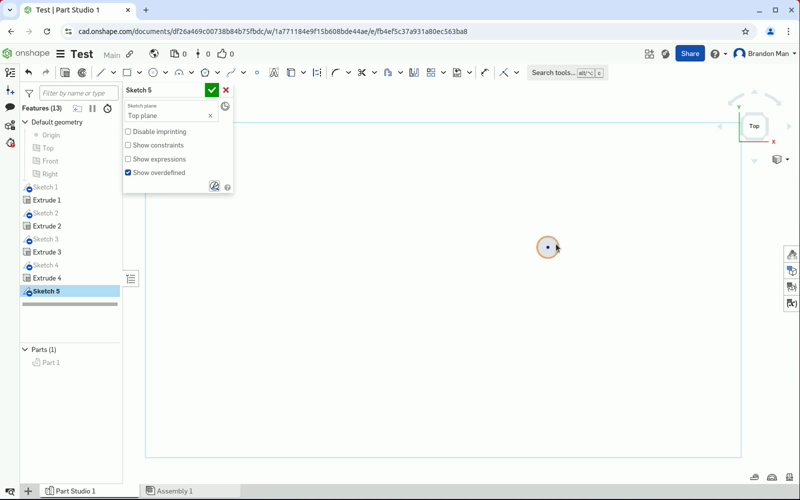
scroll(6)
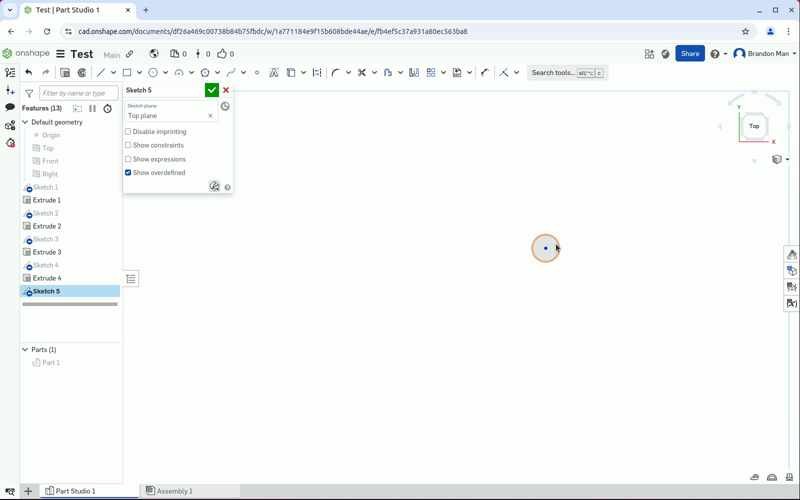
scroll(6)
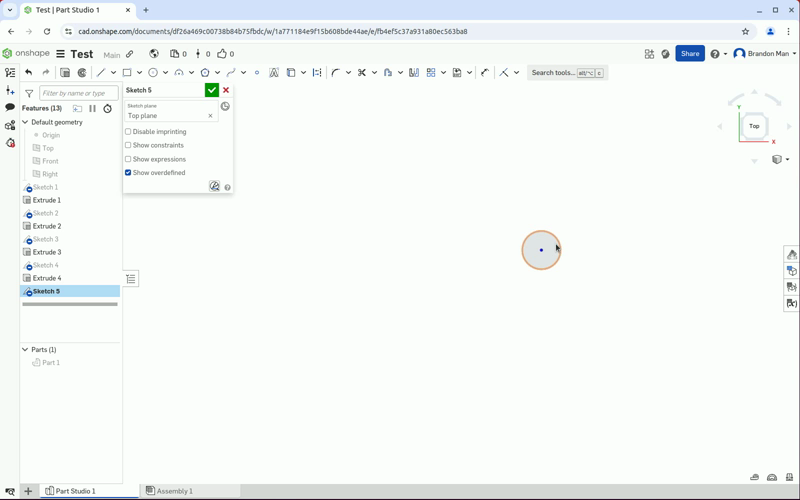
scroll(6)
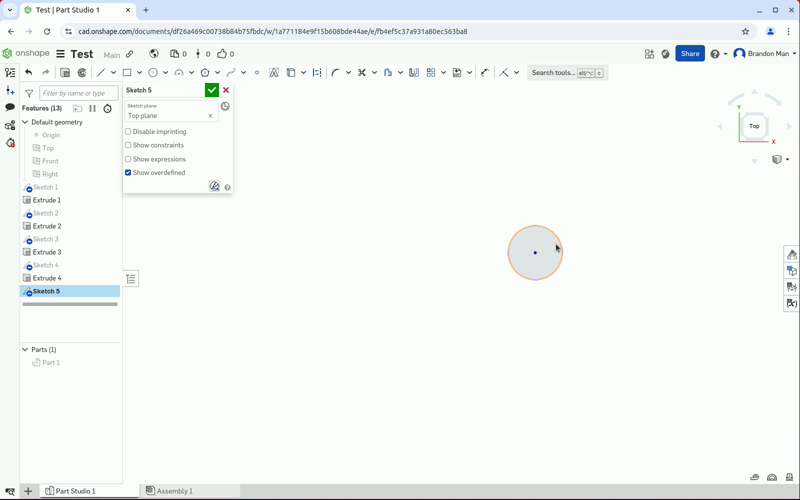
scroll(6)
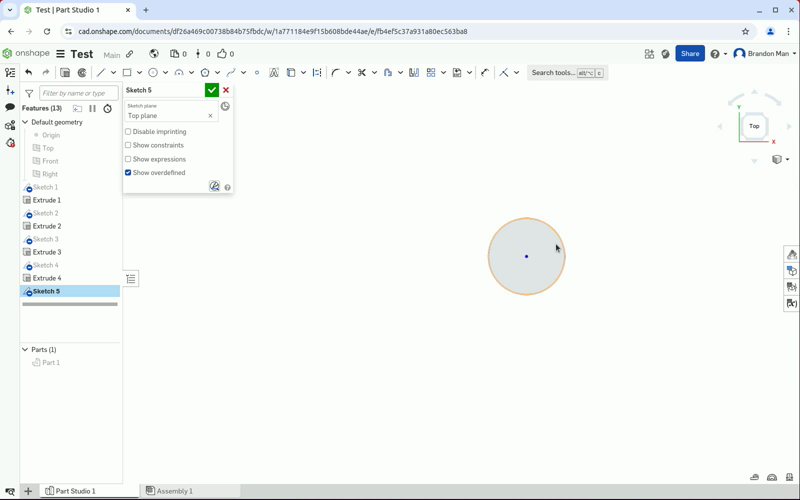
scroll(6)
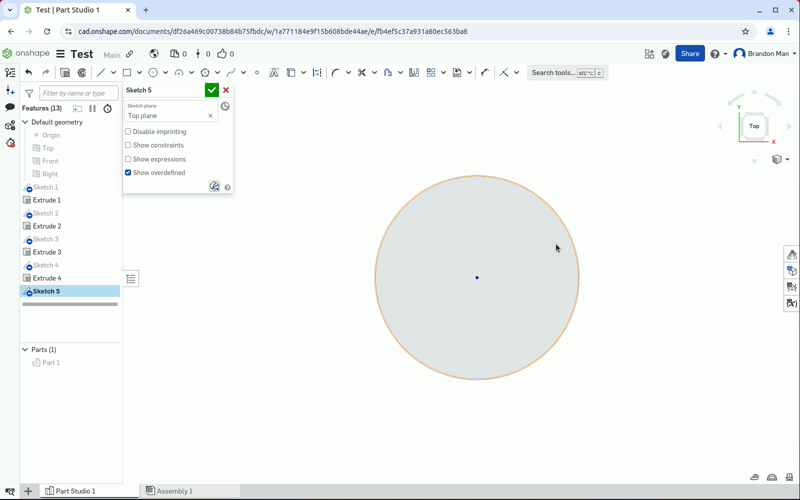
click(556, 243)
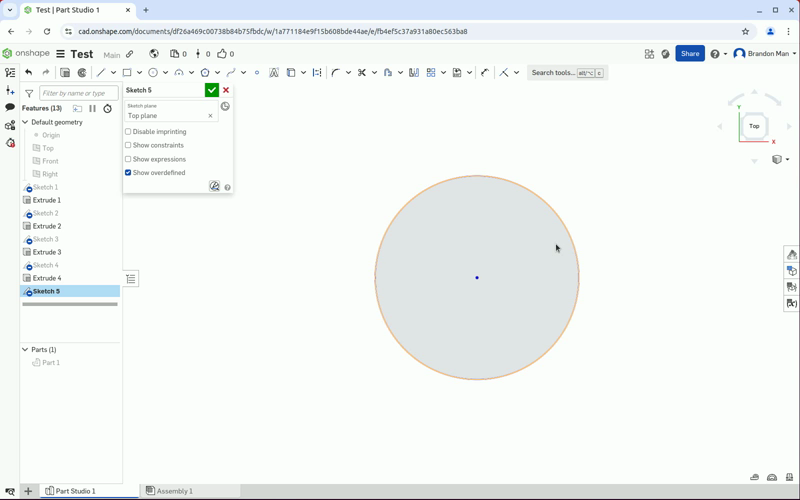
scroll(-6)
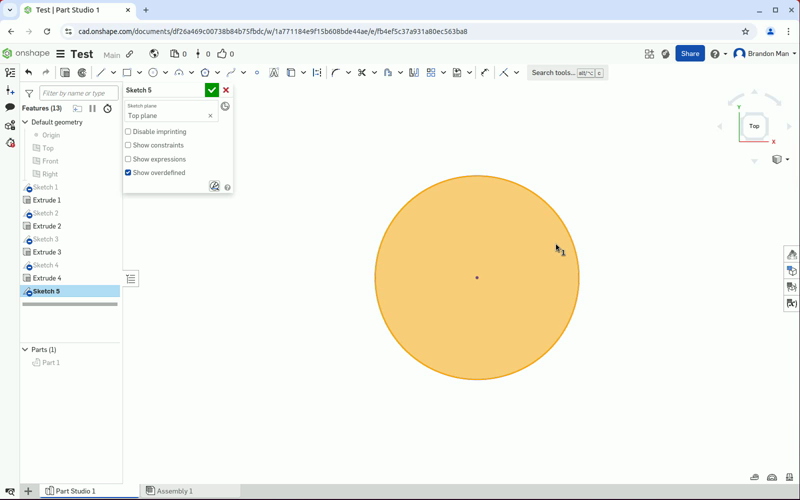
scroll(-6)
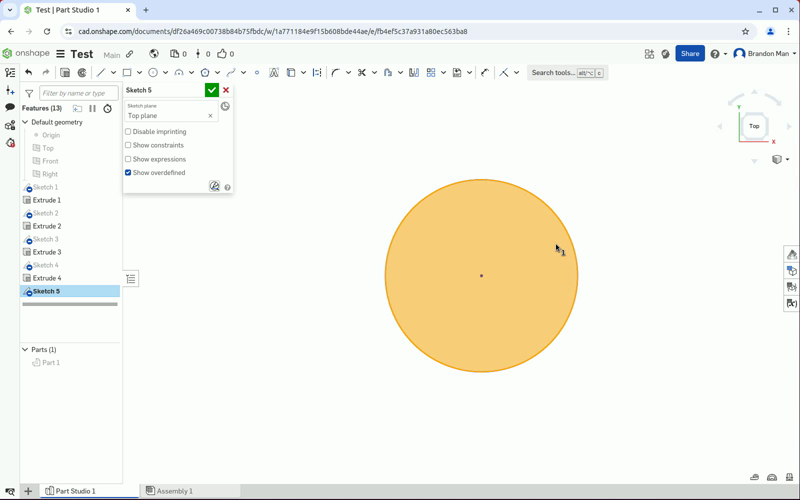
scroll(-6)
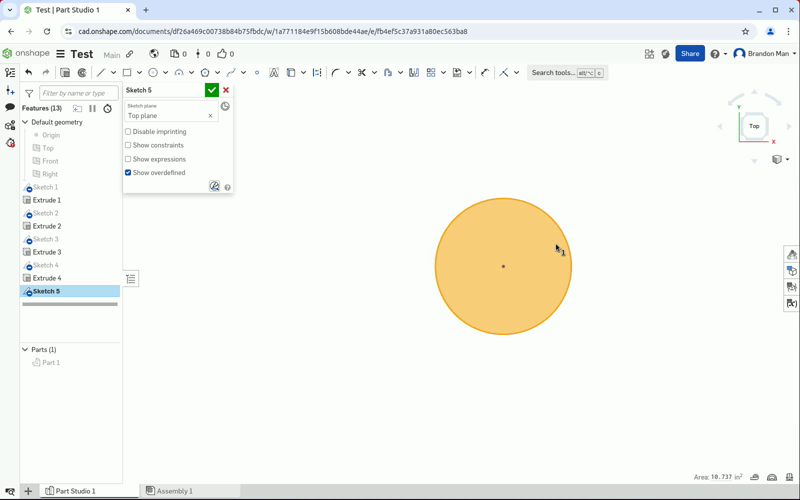
scroll(-6)
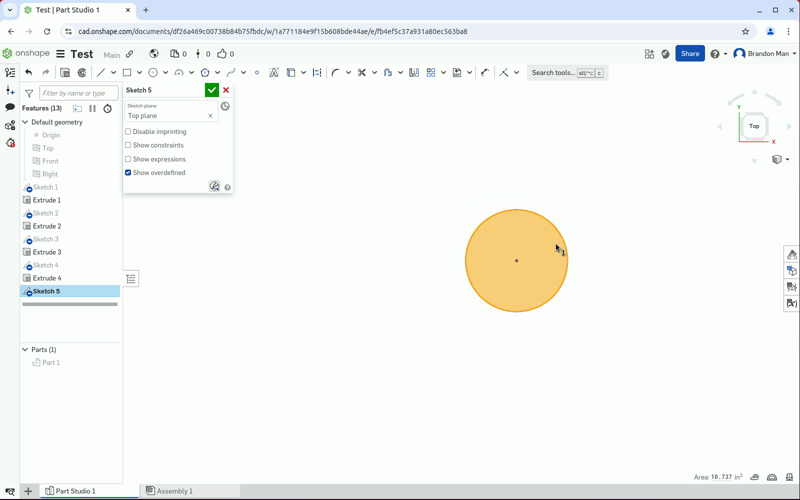
scroll(-6)
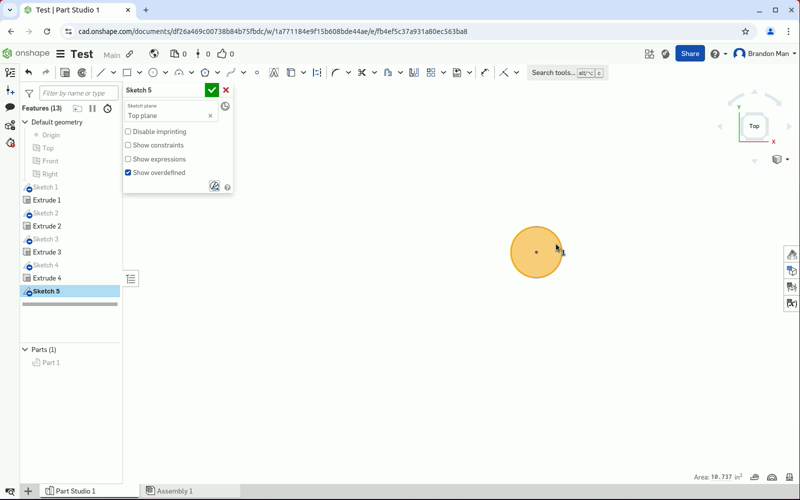
scroll(-6)
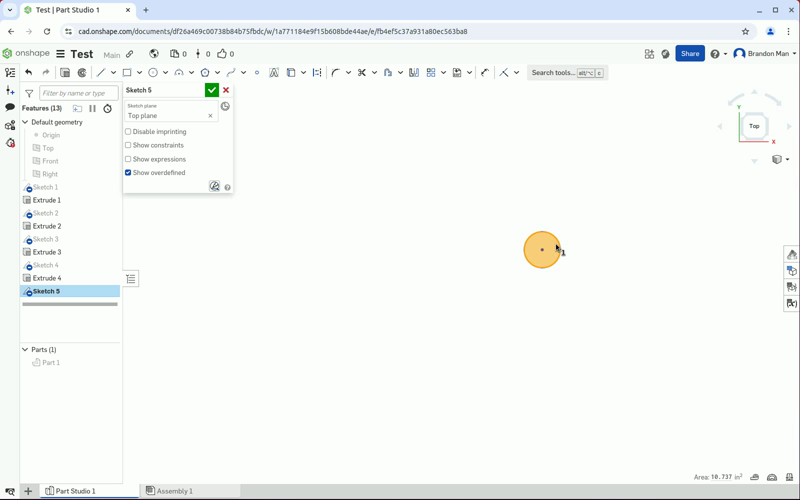
scroll(-6)
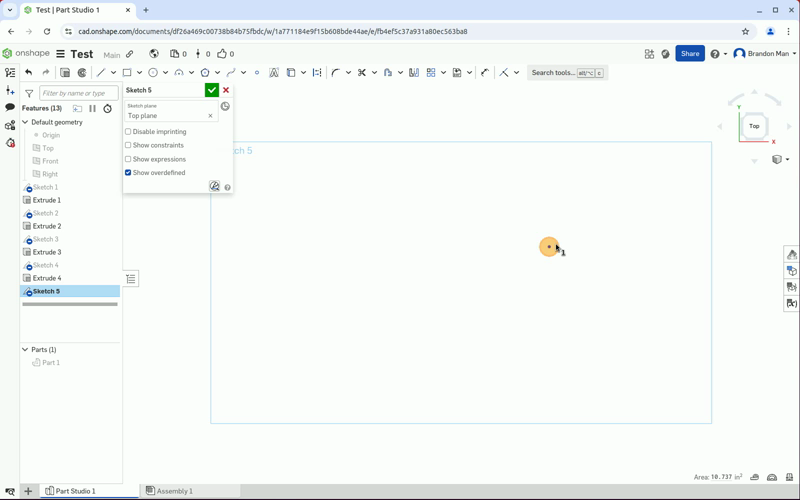
mouse_move(73, 352)
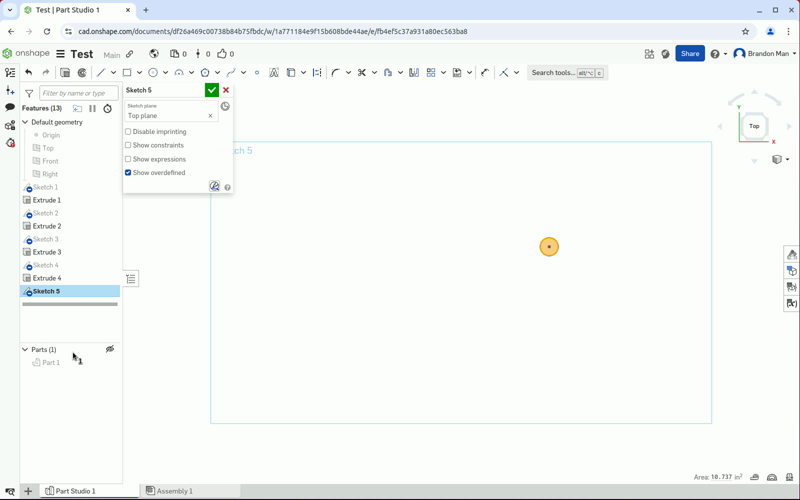
key(shift+y)
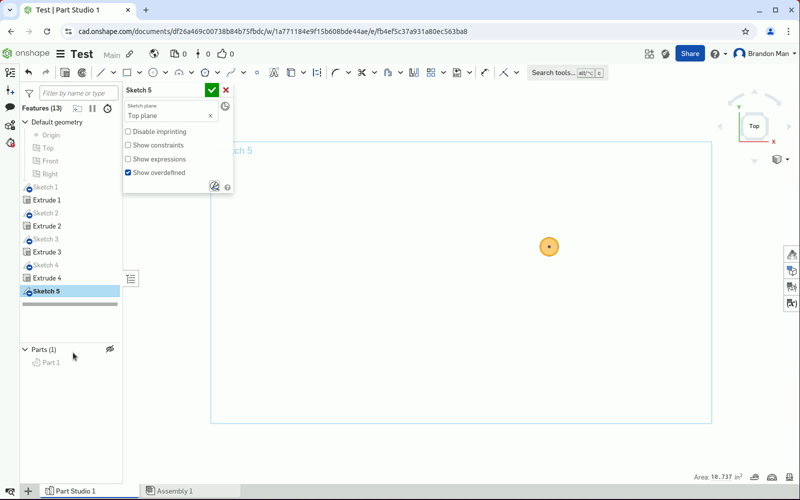
key(shift+e)
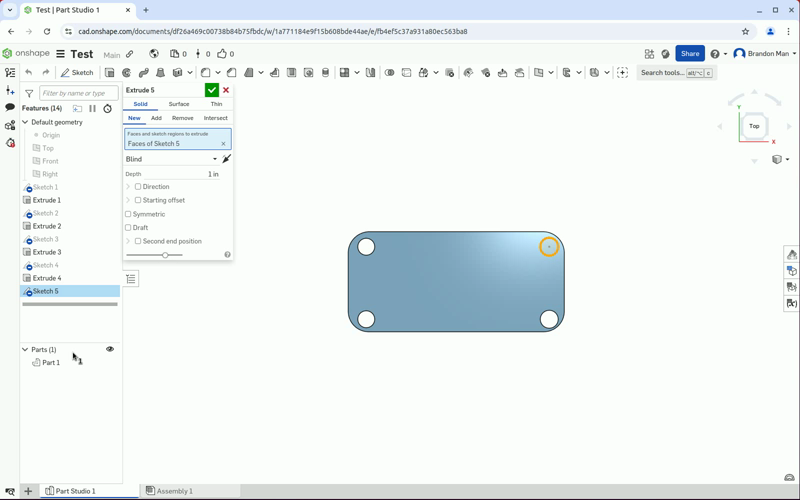
mouse_move(143, 106)
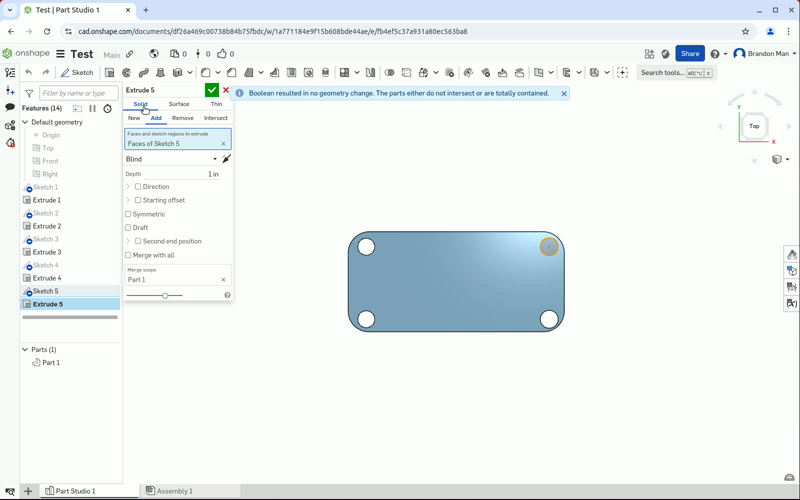
click(143, 106)
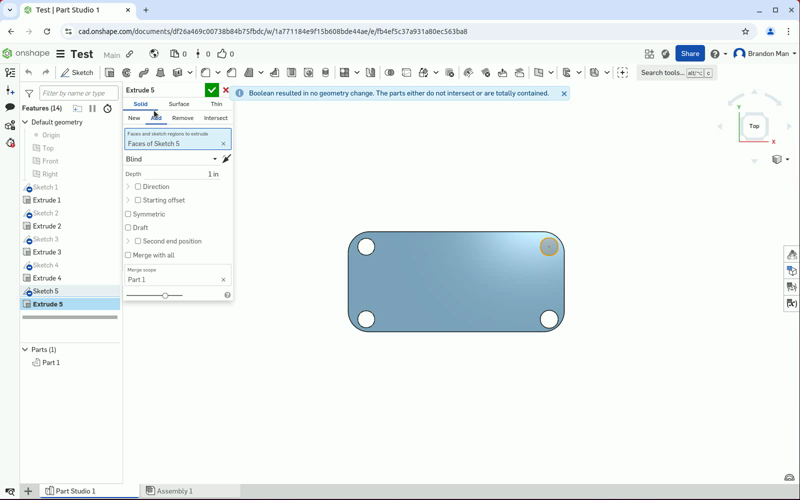
mouse_move(186, 120)
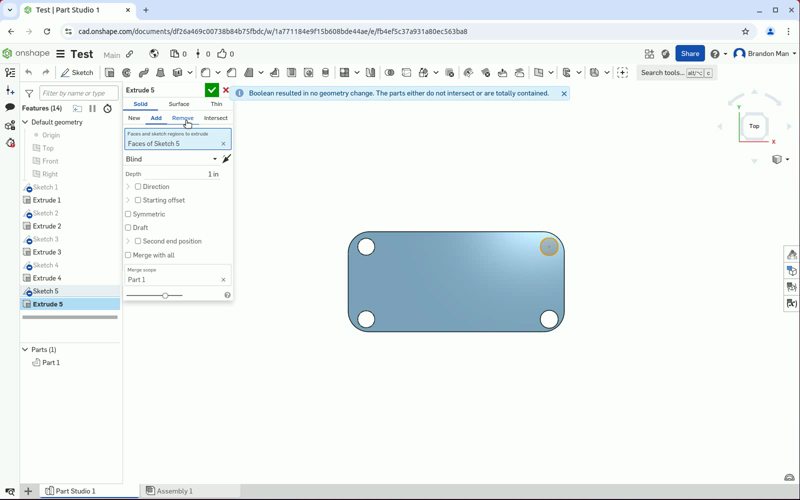
click(186, 120)
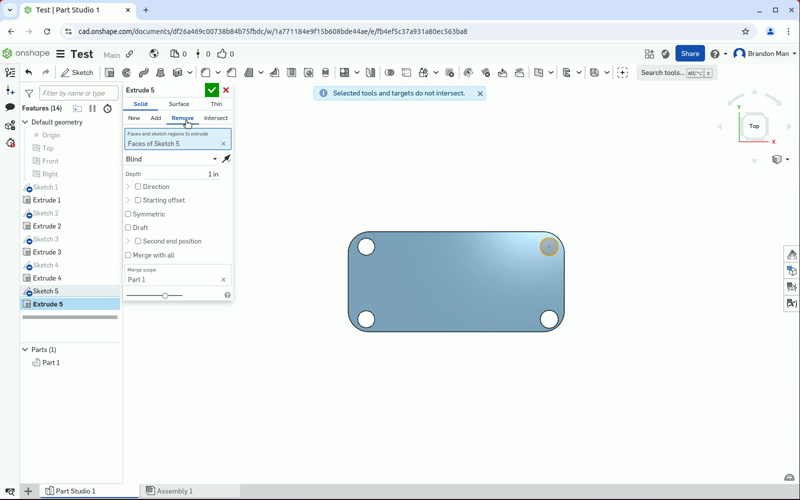
key(tab, 4)
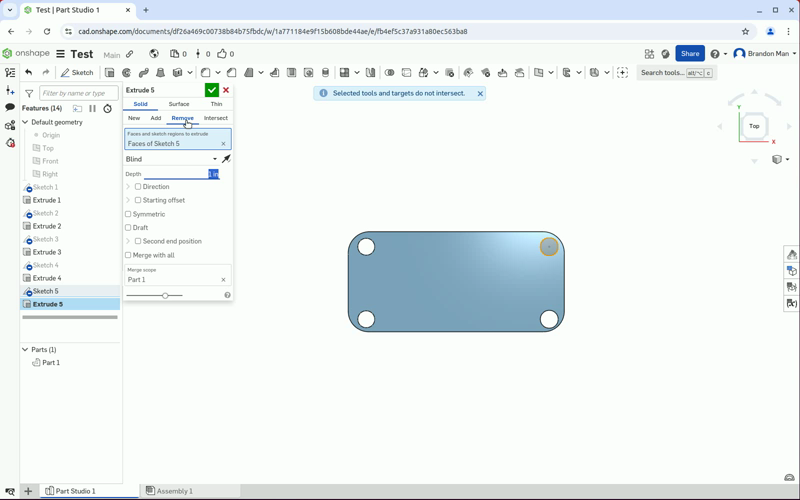
text(-17.332)
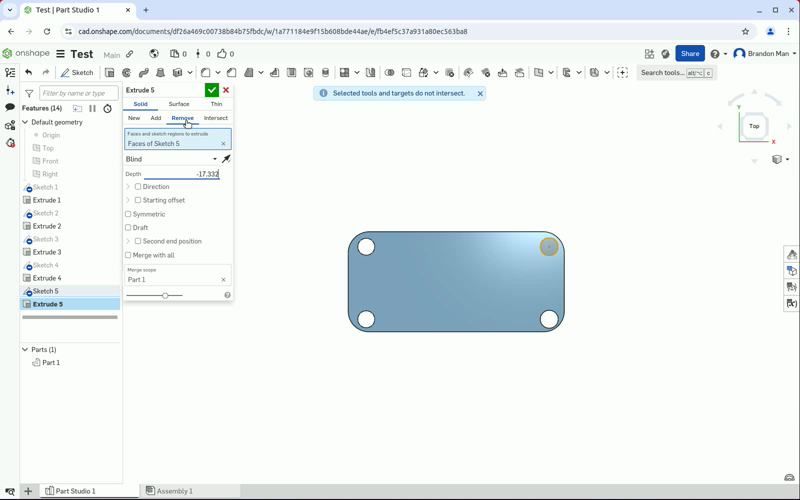
key(tab, 3)
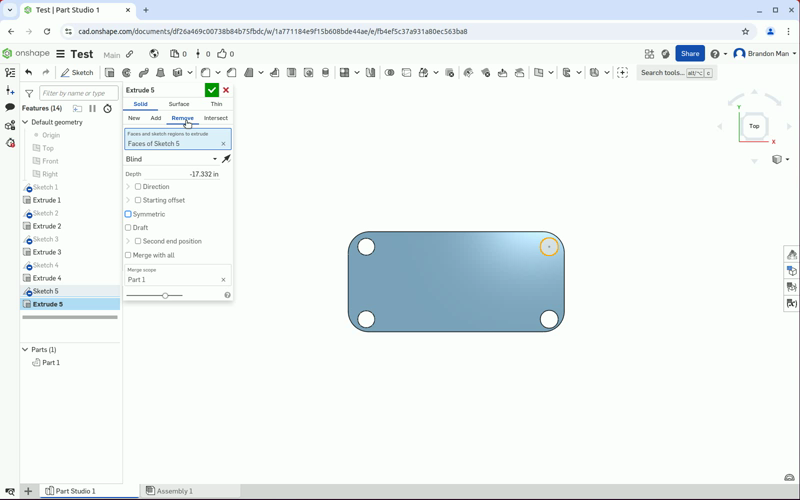
key(space)
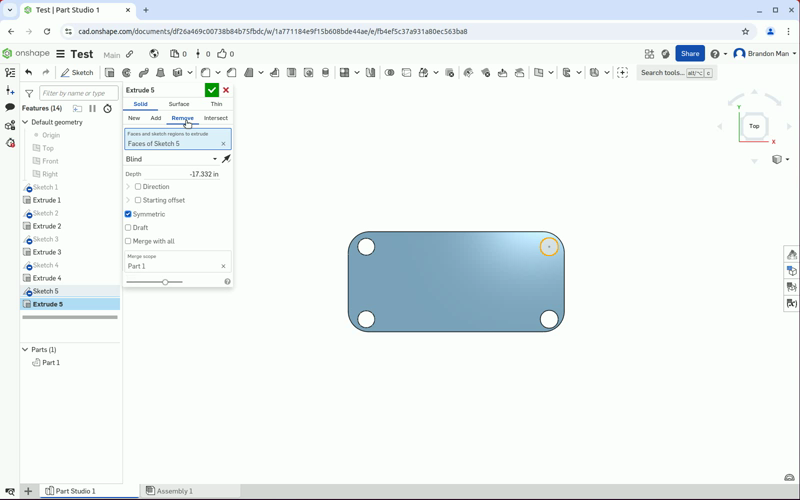
key(tab, 2)
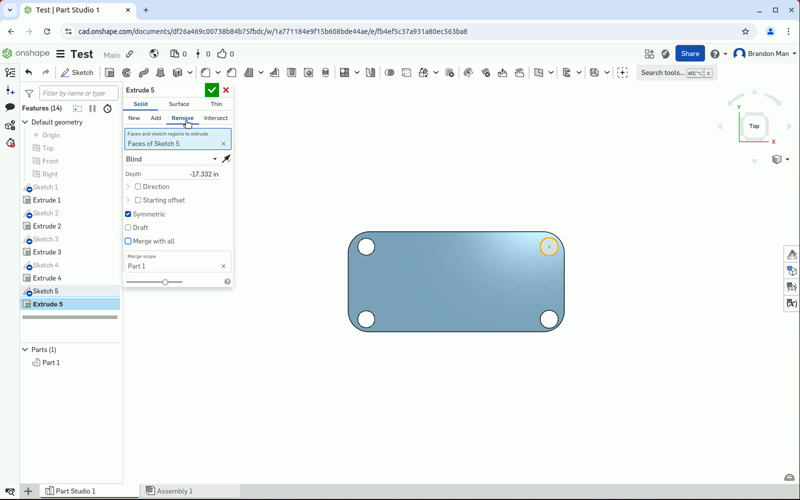
key(space)
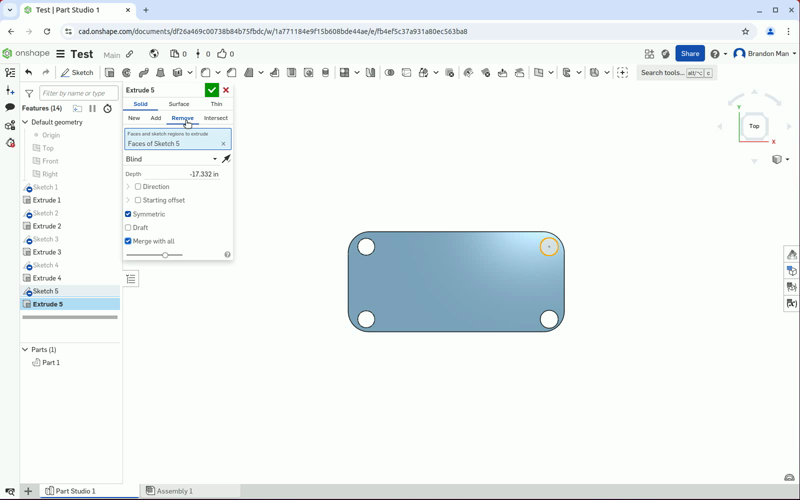
key(enter)
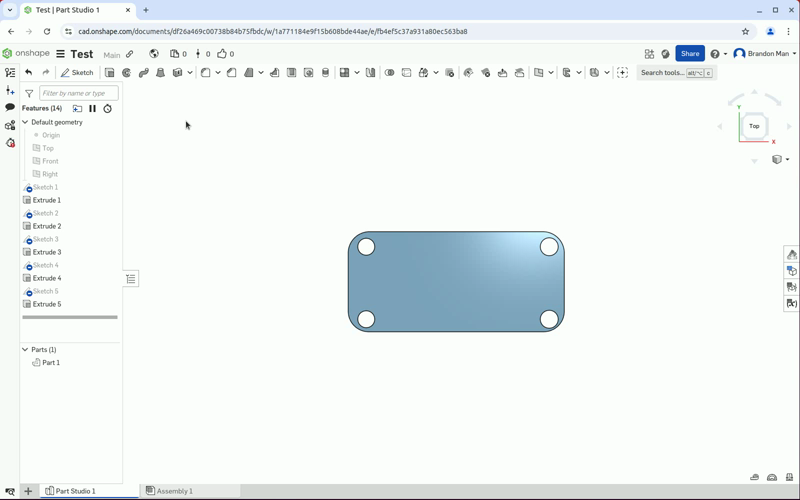
key(shift+h)
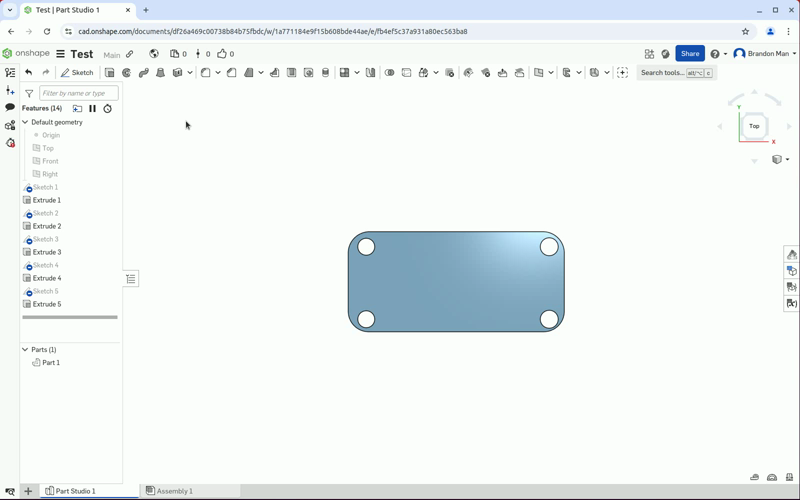
key(shift+h)
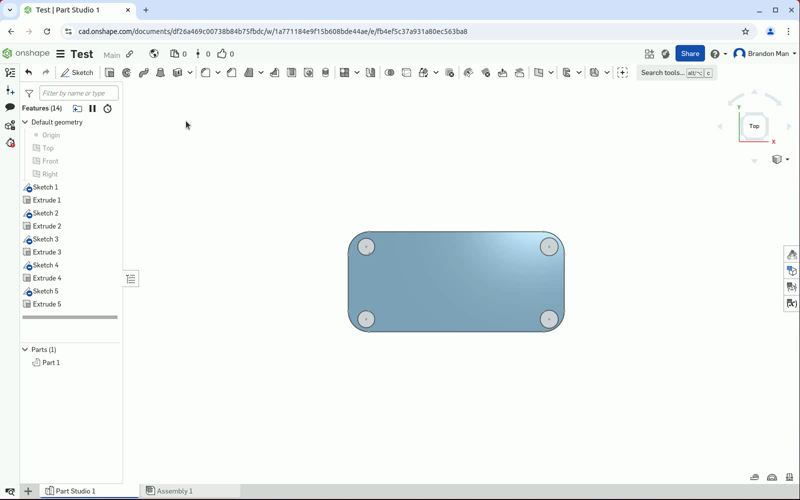
key(shift+7)
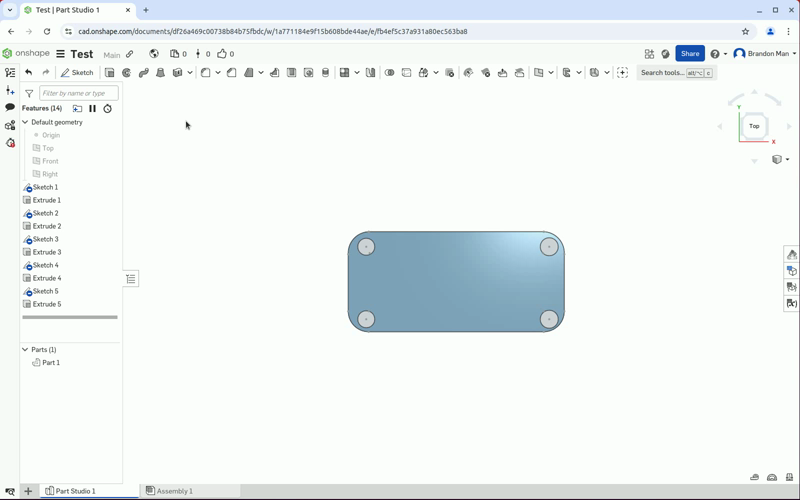
key(up, 3)
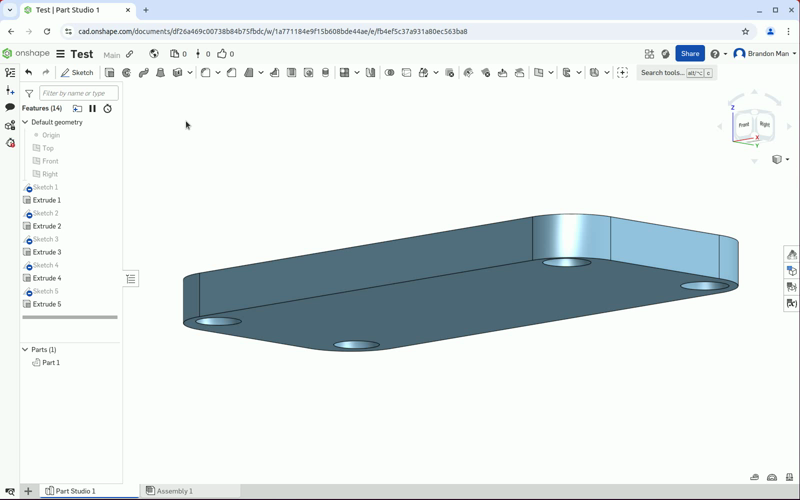
key(left, 3)
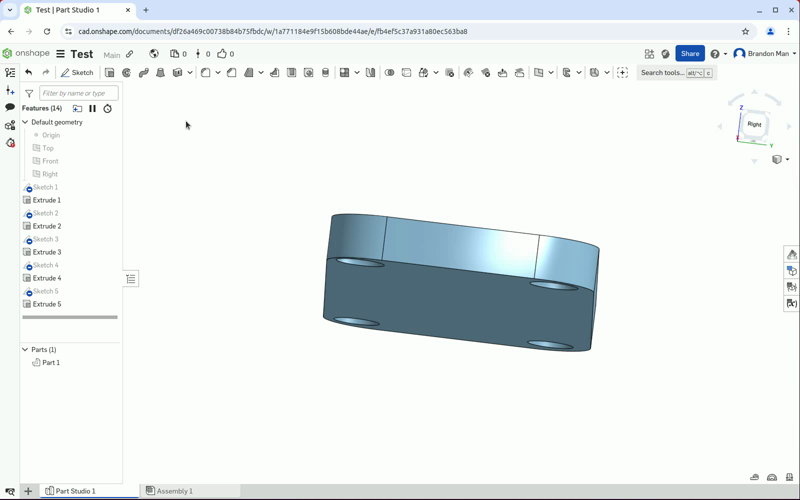
key(right, 3)
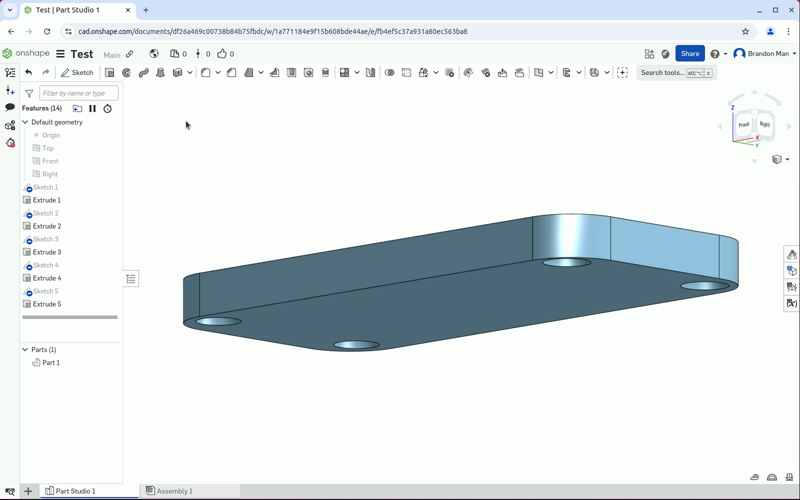
key(down, 3)
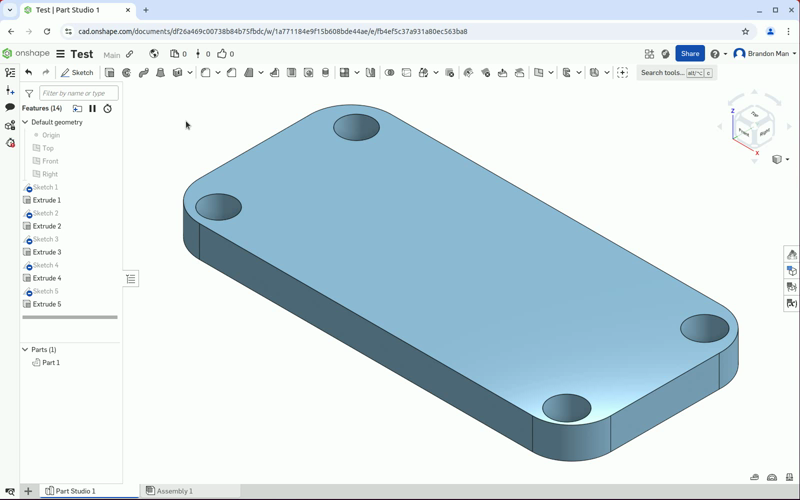
mouse_move(73, 189)
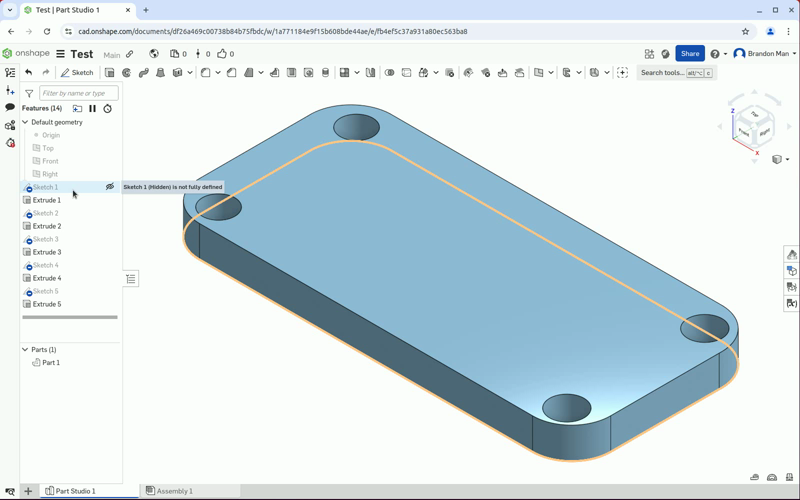
click(73, 189)